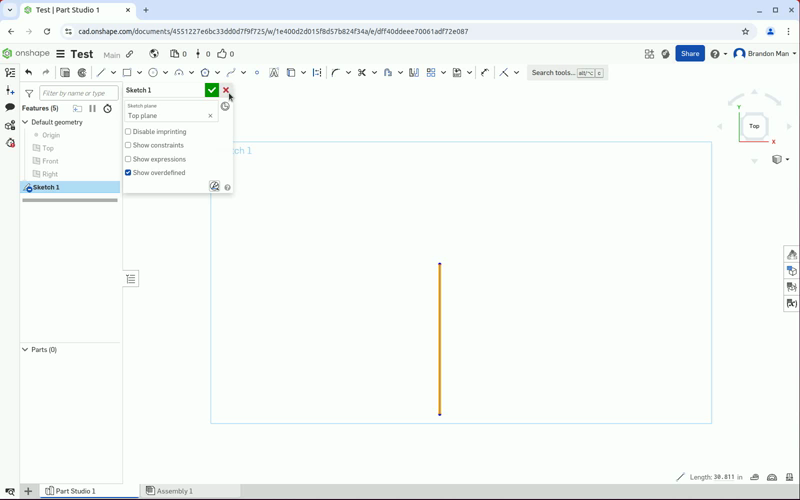
key(shift+h)
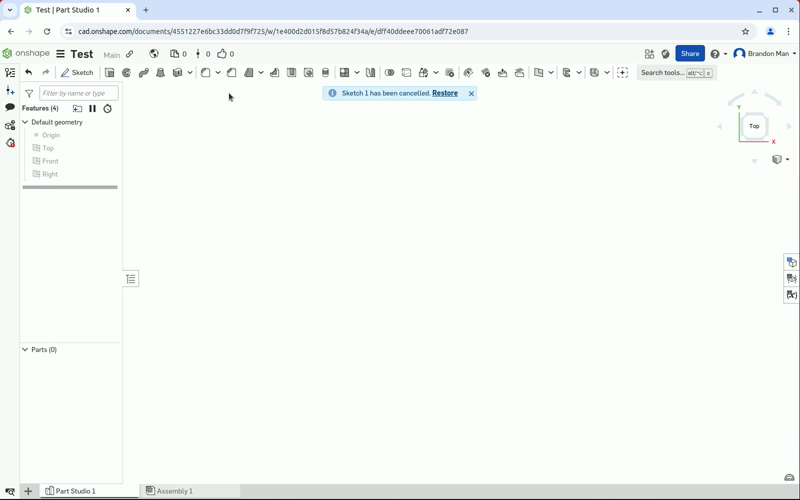
mouse_move(73, 352)
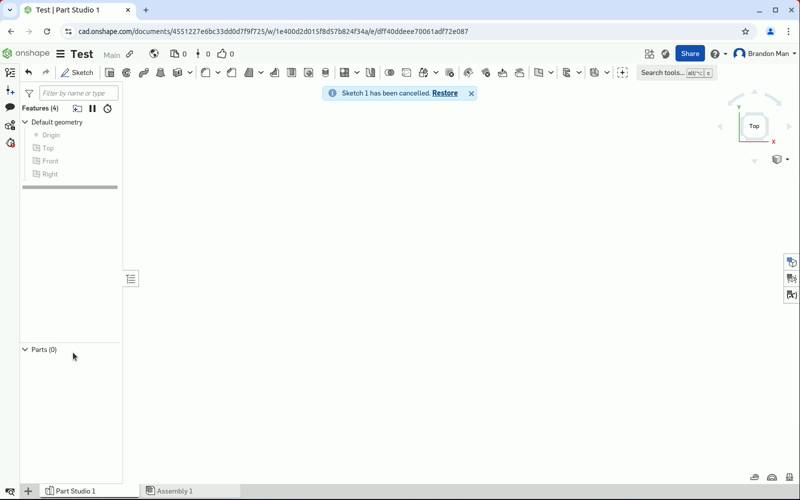
key(y)
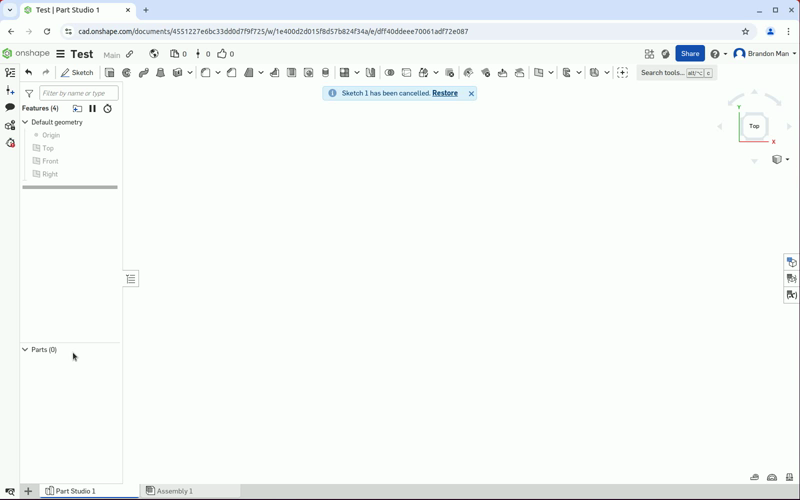
key(shift+p)
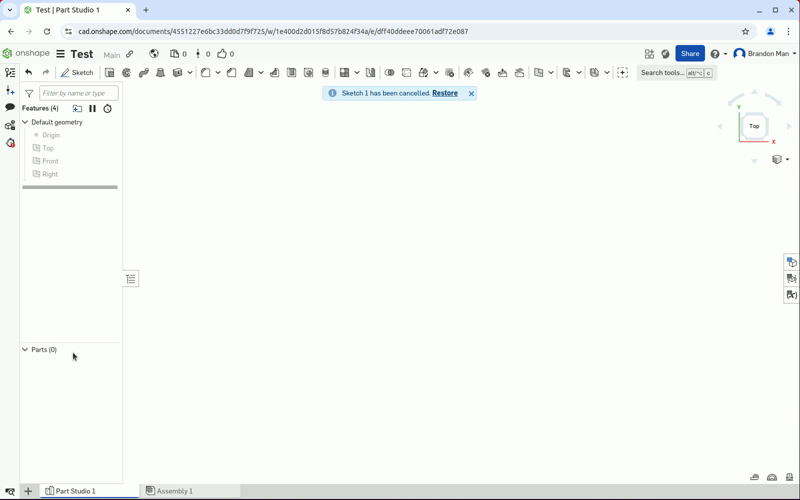
key(space)
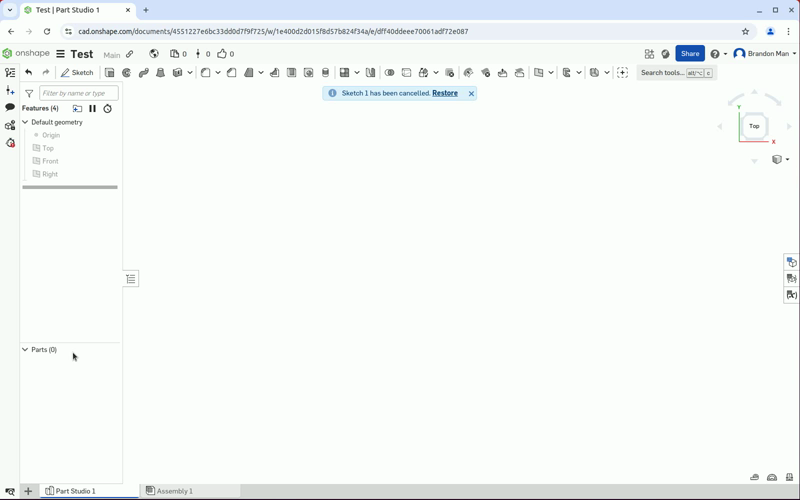
key_down(shift)
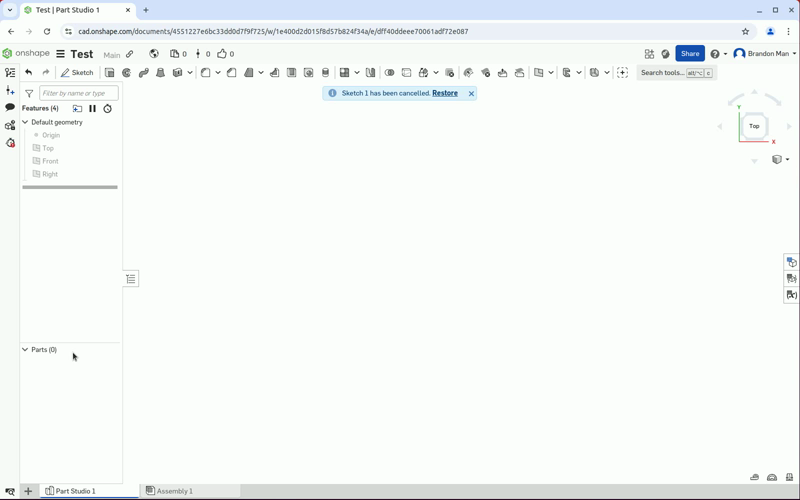
key(up)
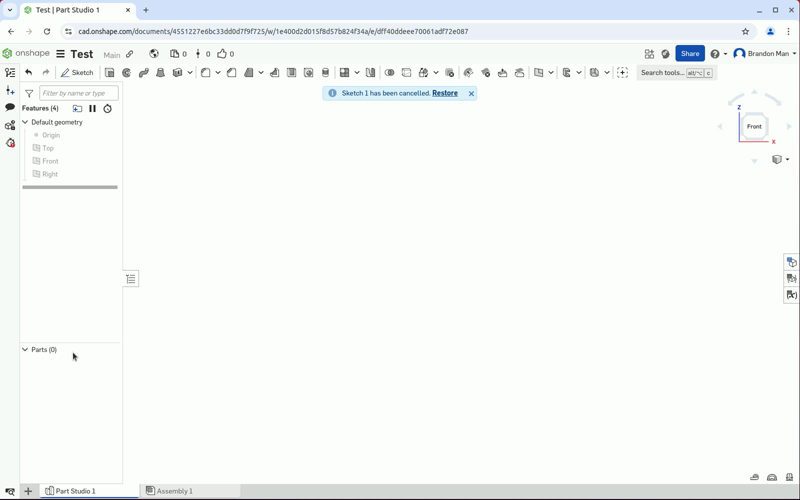
key_up(shift)
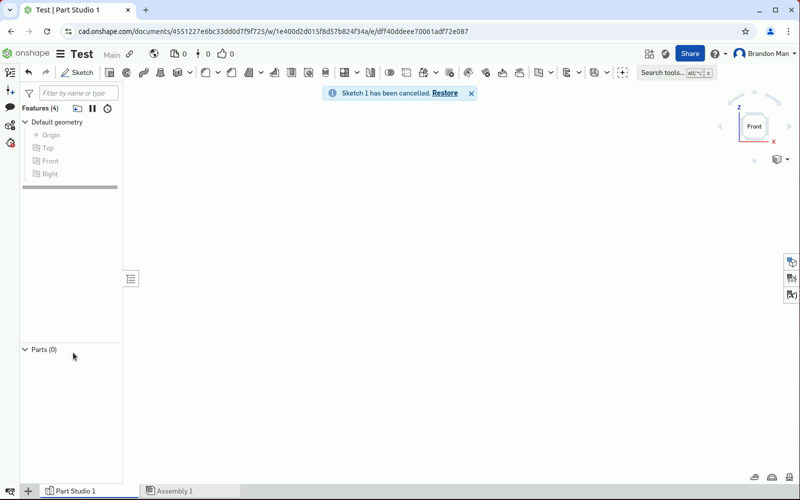
mouse_move(73, 352)
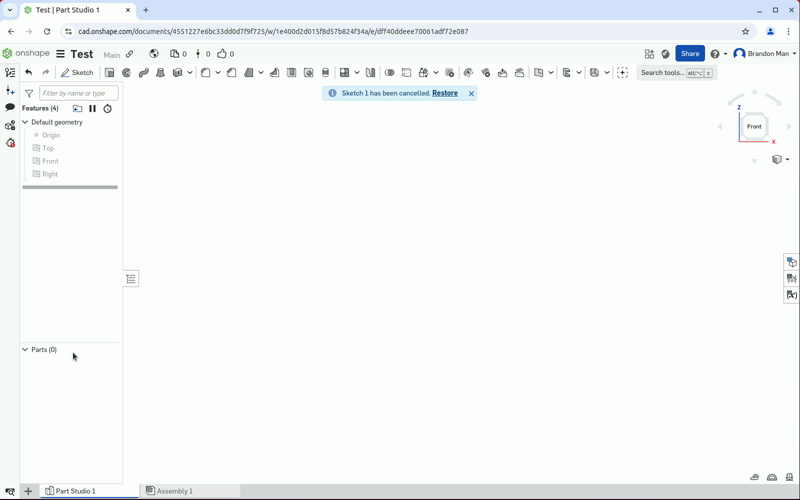
key(shift+y)
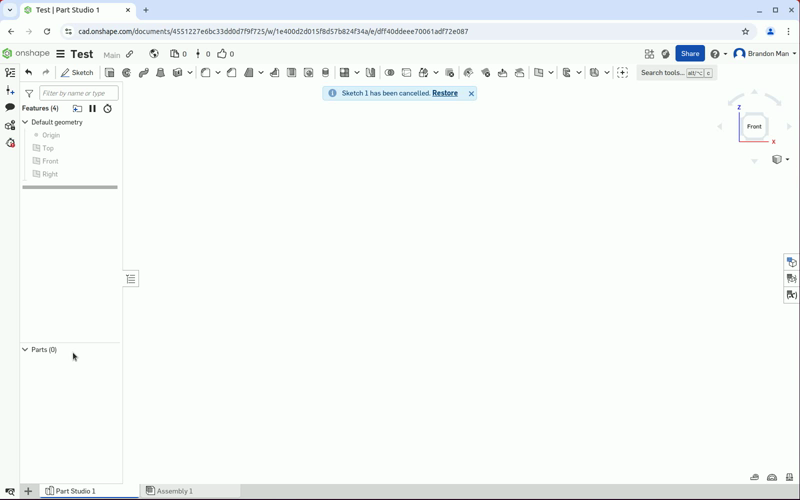
key(shift+s)
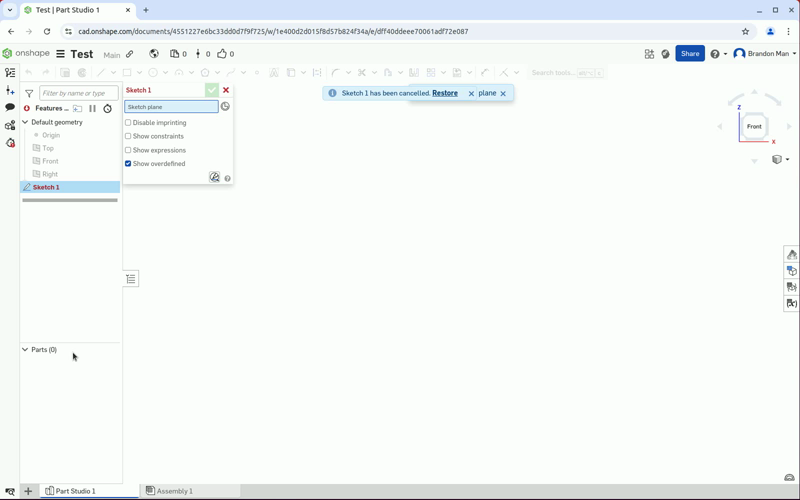
mouse_move(73, 163)
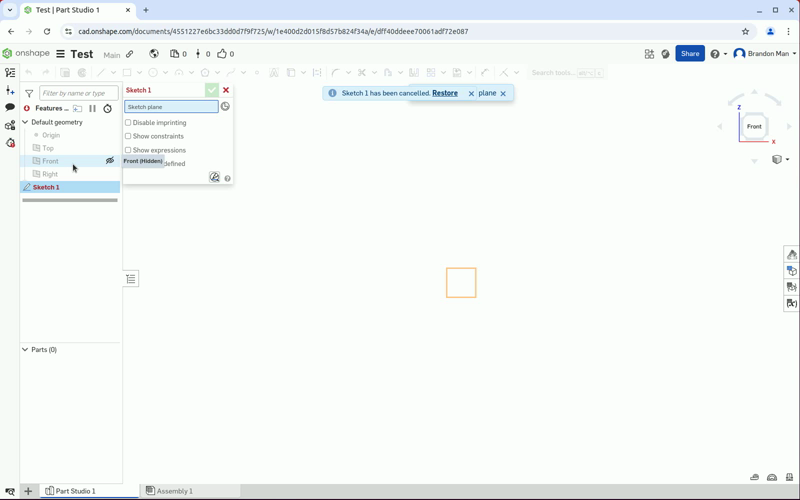
click(73, 163)
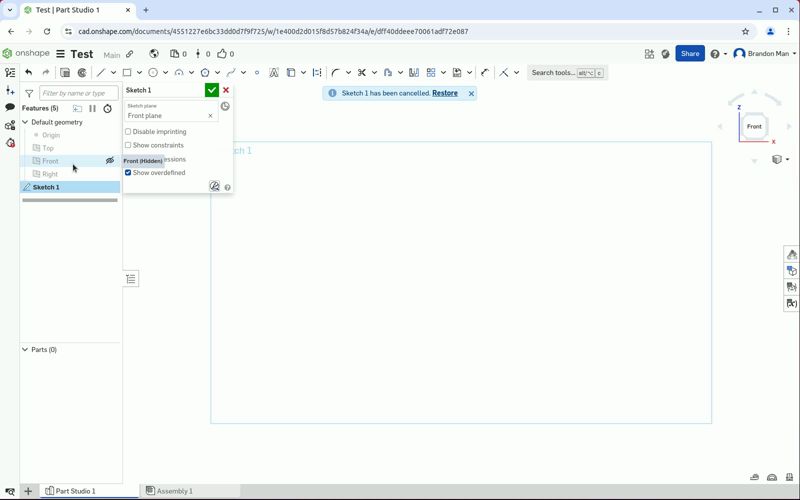
mouse_move(73, 352)
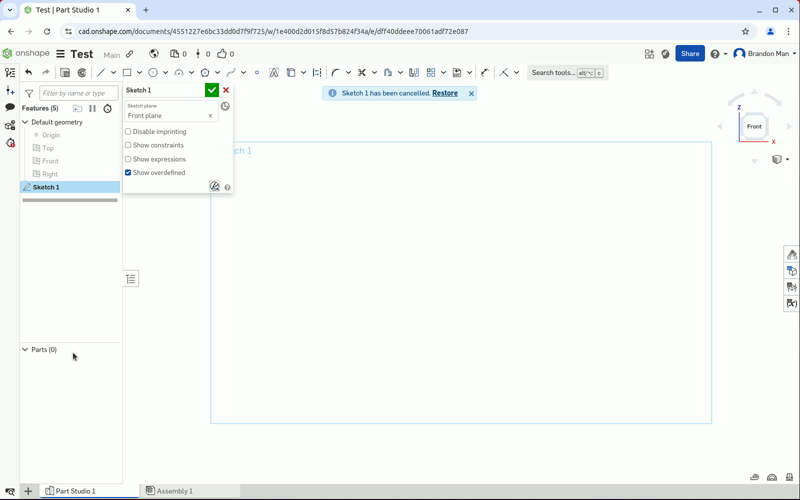
key(y)
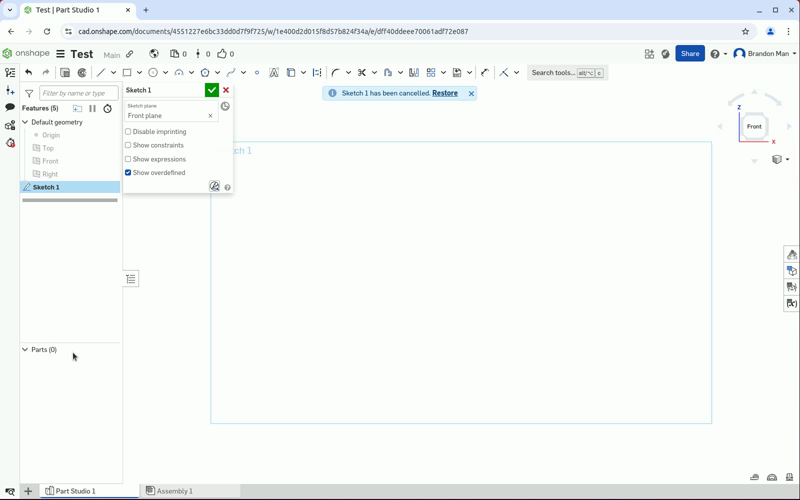
key(l)
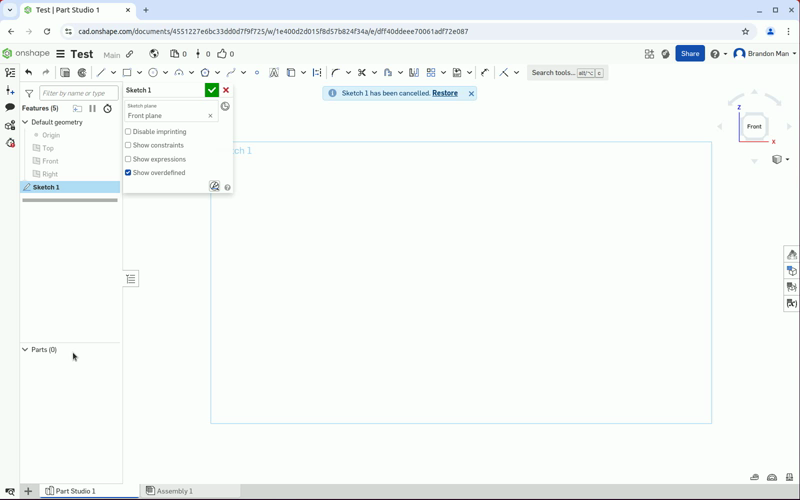
key_down(shift)
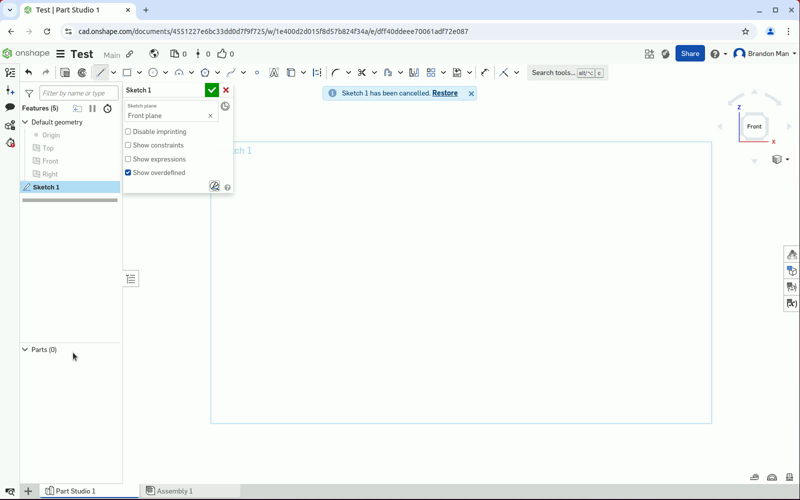
mouse_move(385, 320)
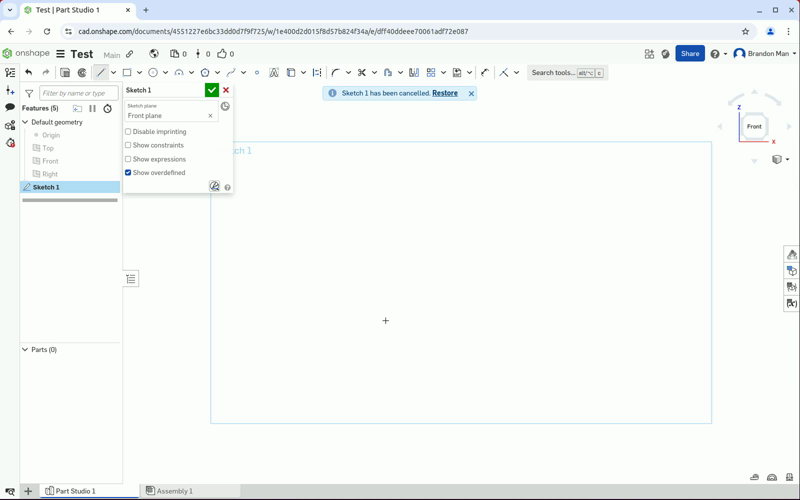
click(385, 320)
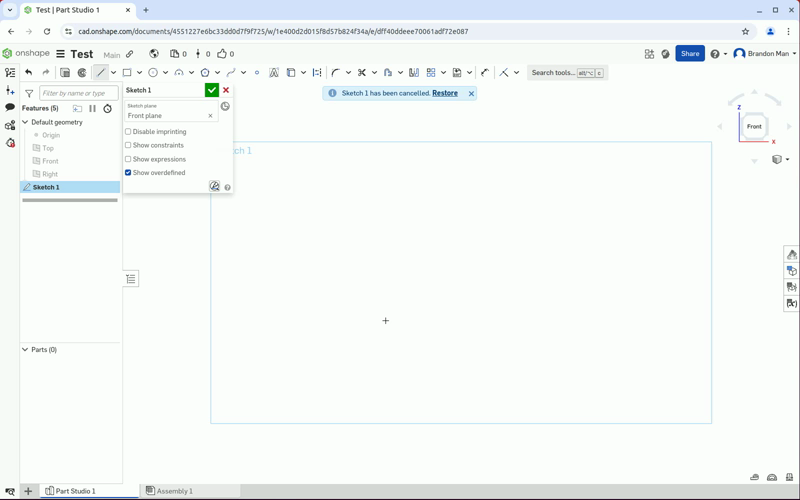
key_up(shift)
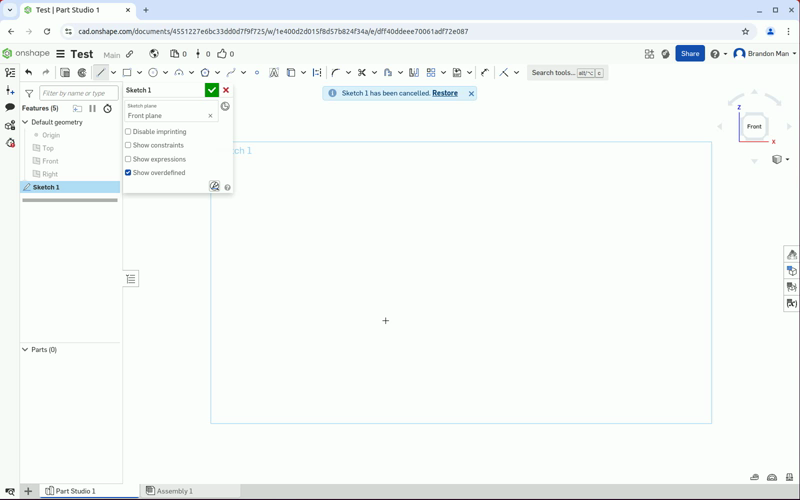
key_down(shift)
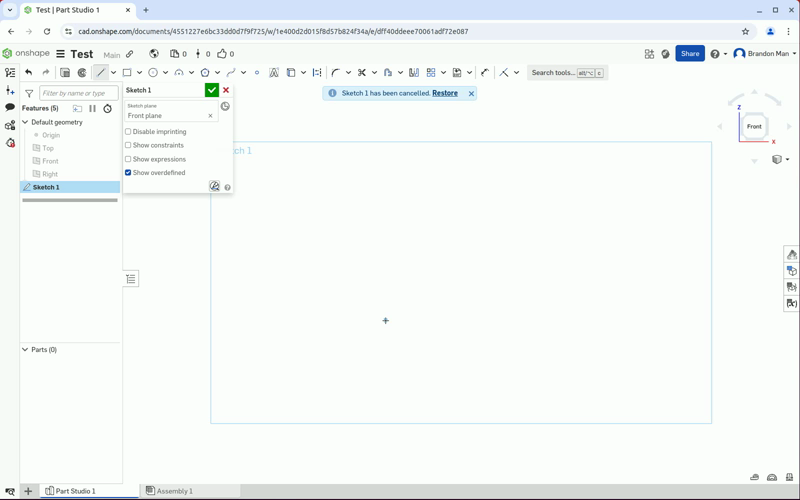
mouse_move(535, 320)
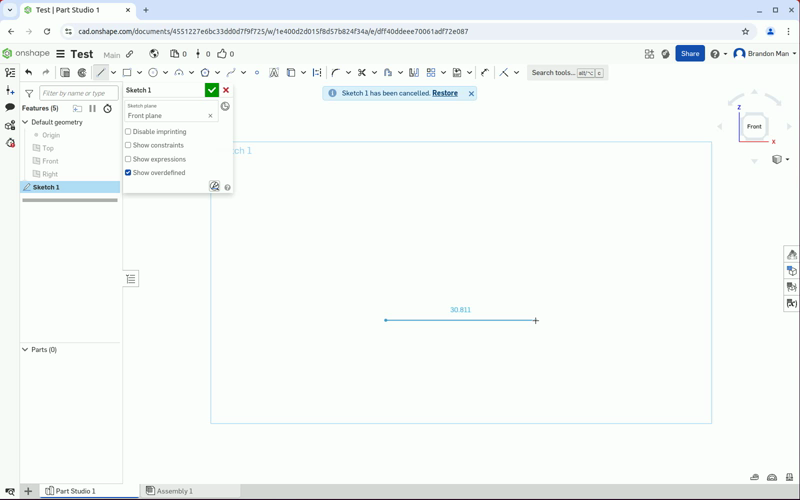
click(535, 320)
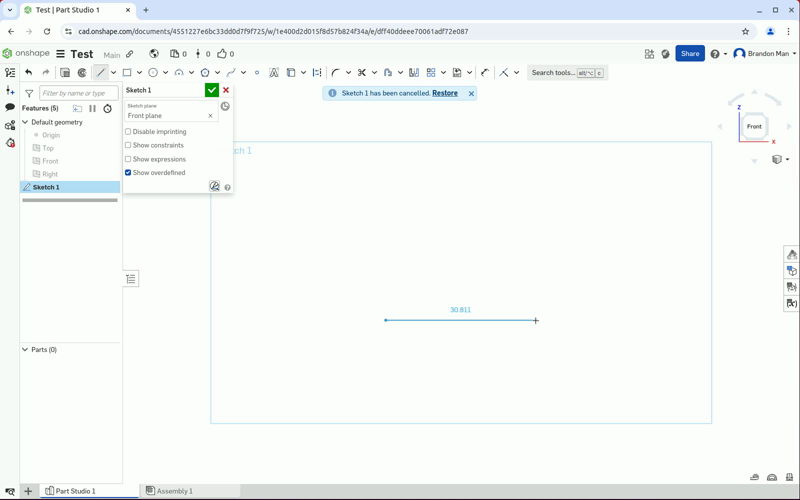
key_up(shift)
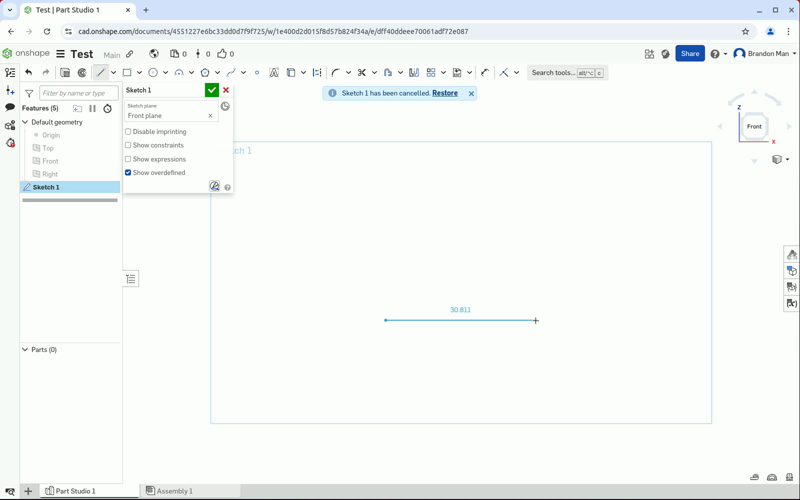
key_down(shift)
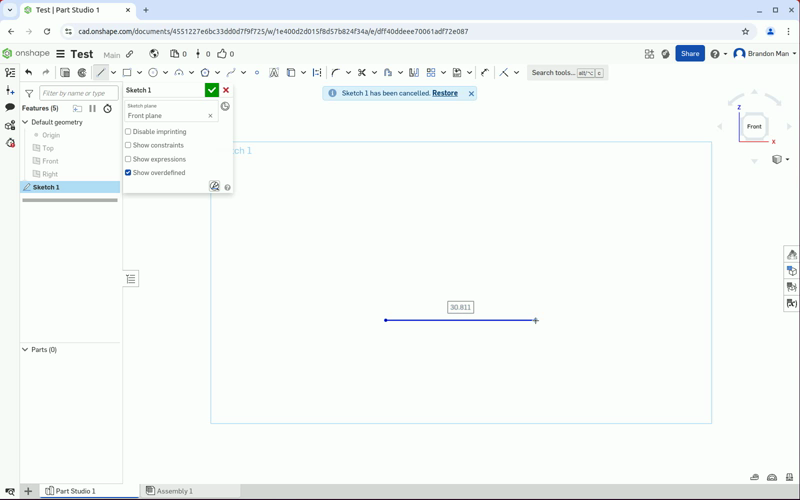
mouse_move(565, 320)
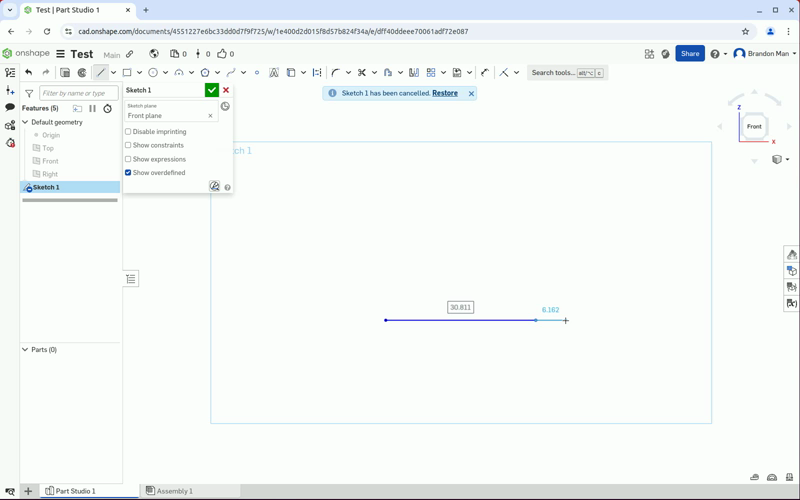
mouse_move(535, 295)
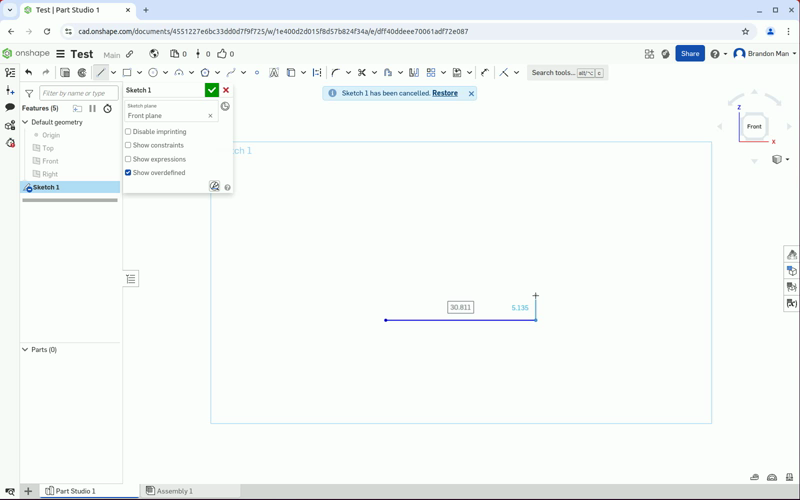
click(535, 295)
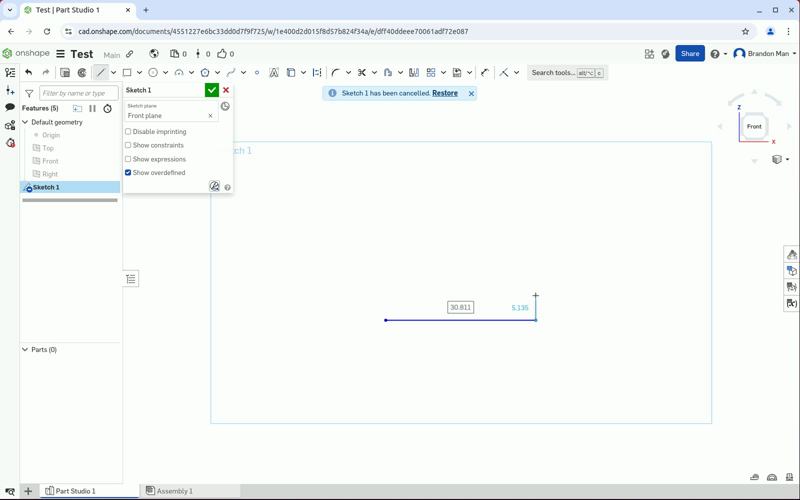
key_up(shift)
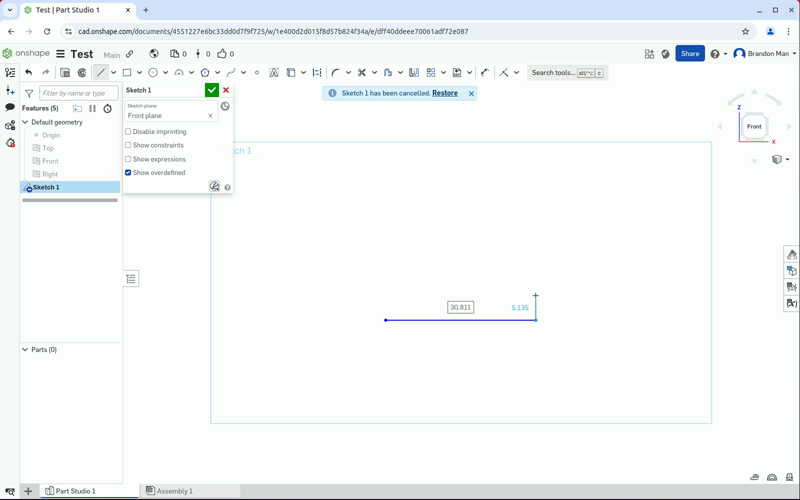
key(esc)
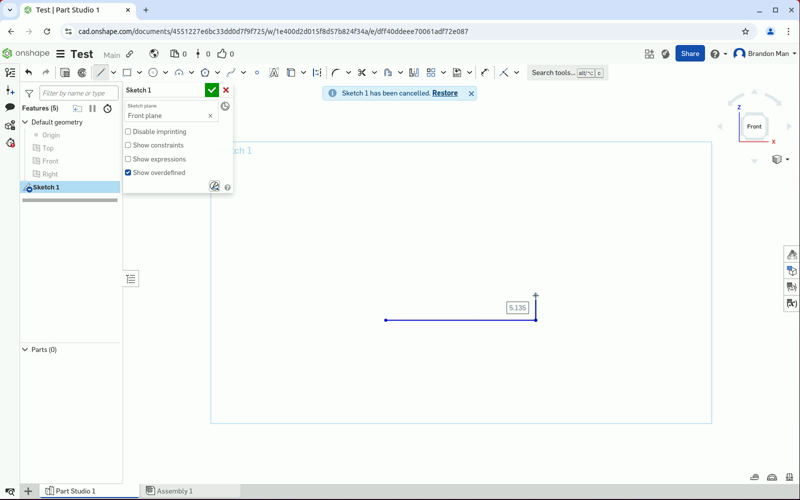
key(a)
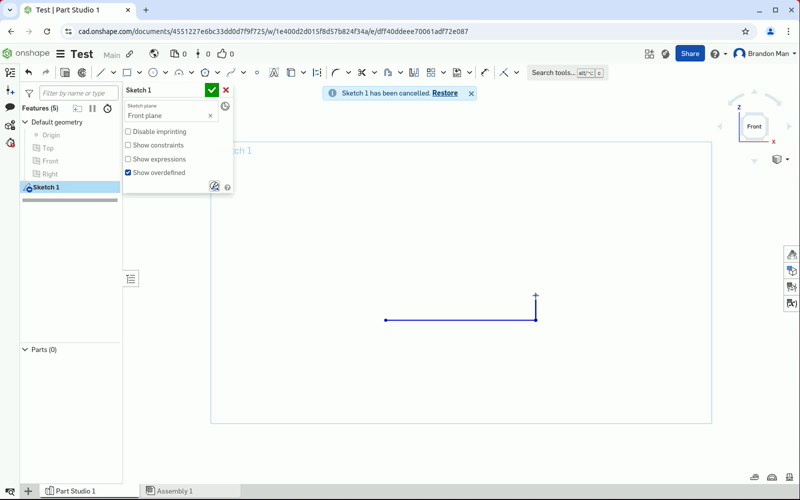
mouse_move(535, 295)
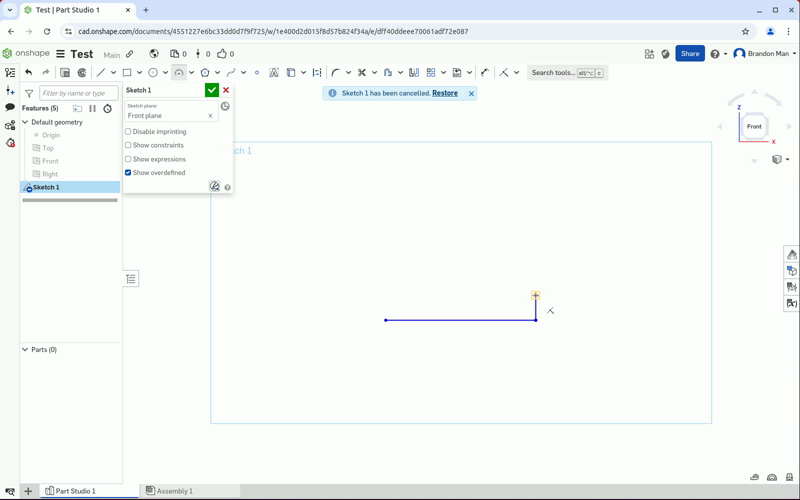
click(535, 295)
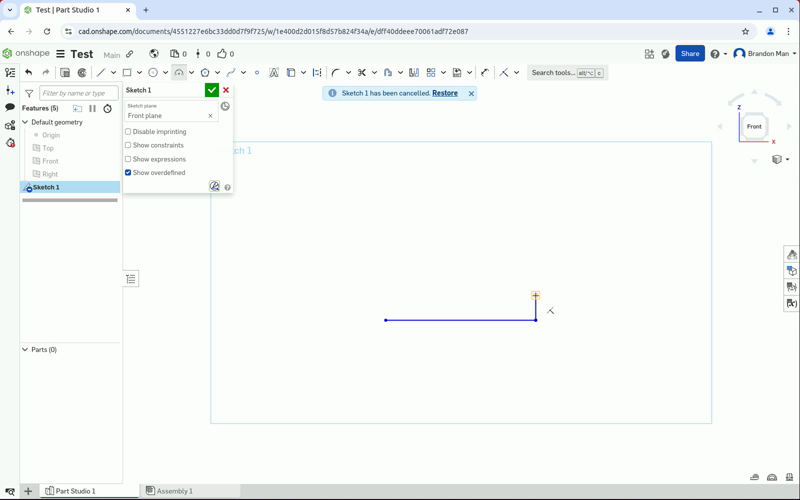
key_down(shift)
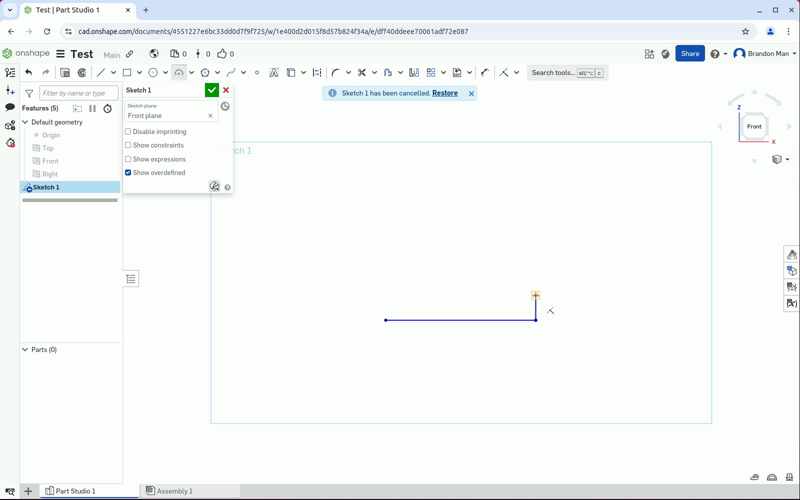
mouse_move(535, 270)
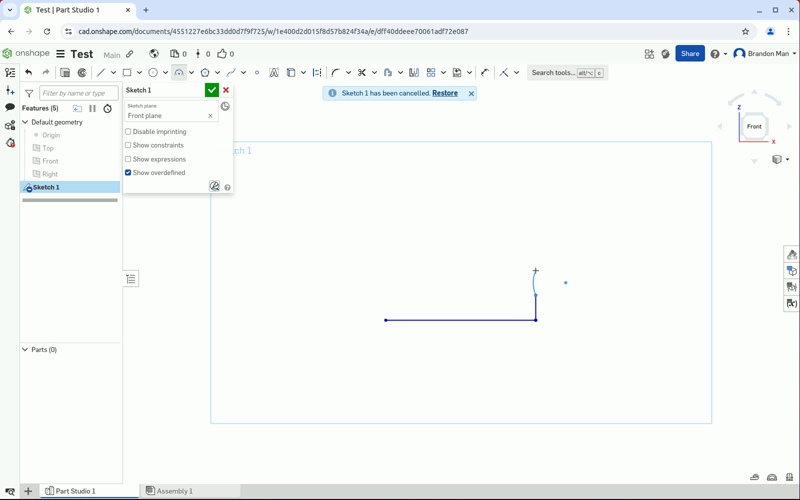
click(535, 270)
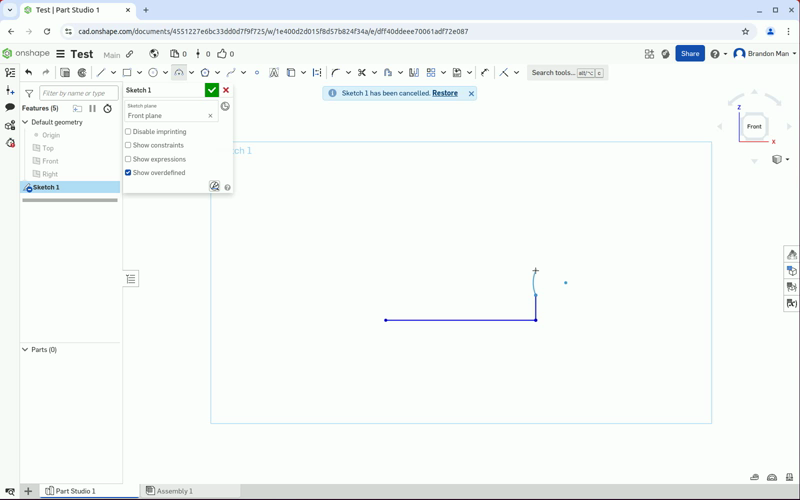
mouse_move(522, 282)
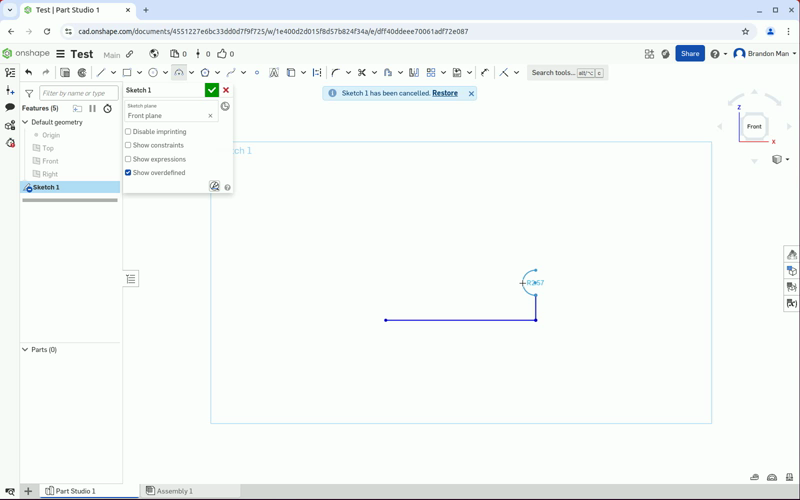
click(522, 282)
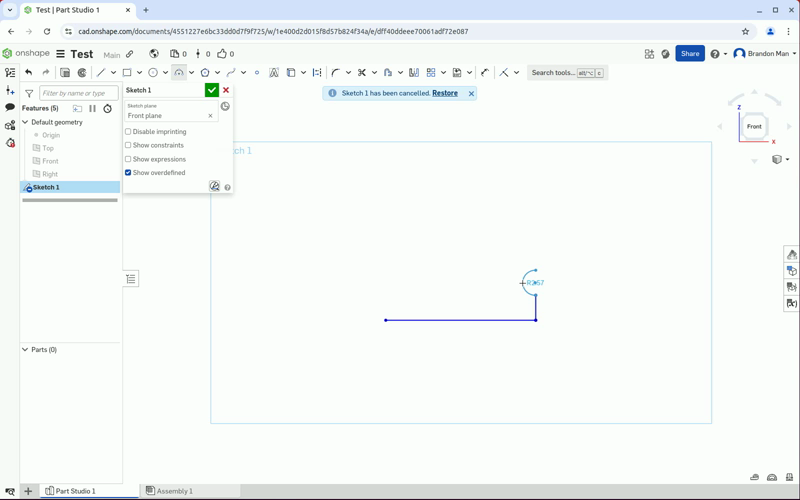
key_up(shift)
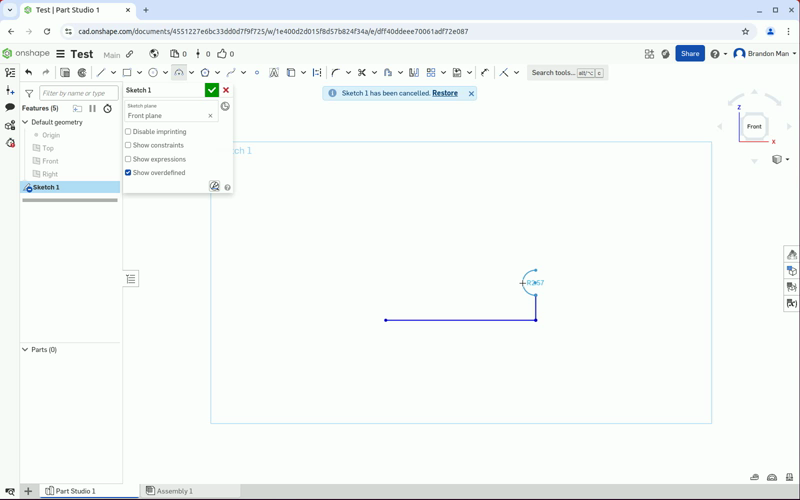
key(esc)
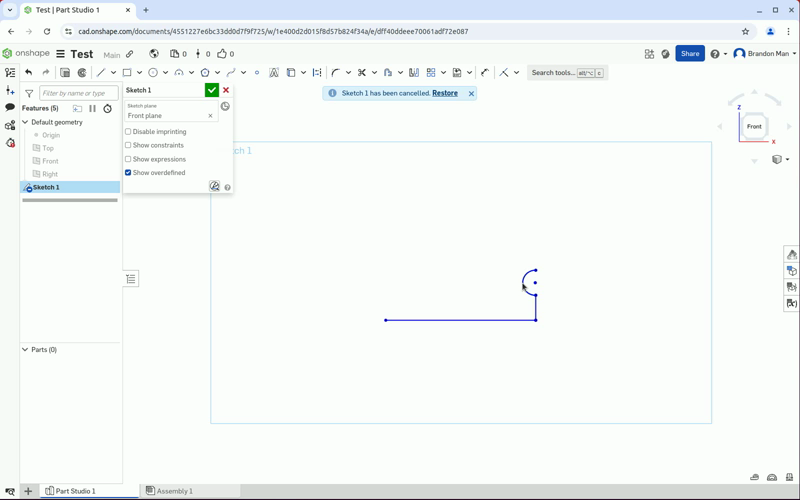
key(l)
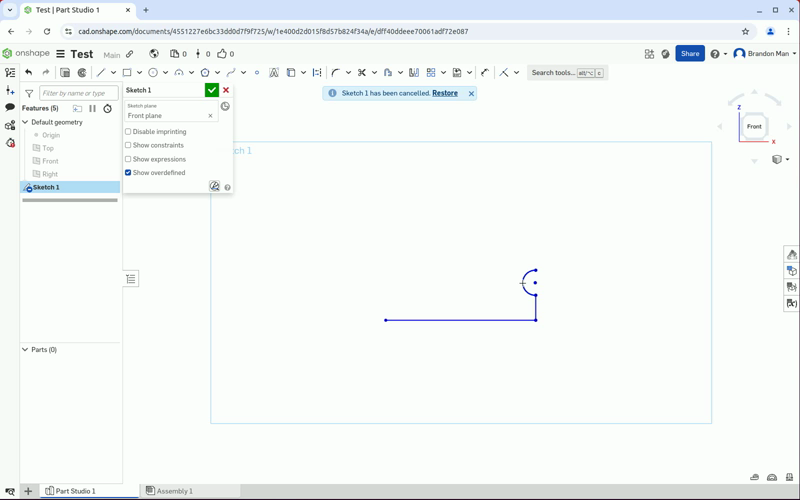
mouse_move(535, 270)
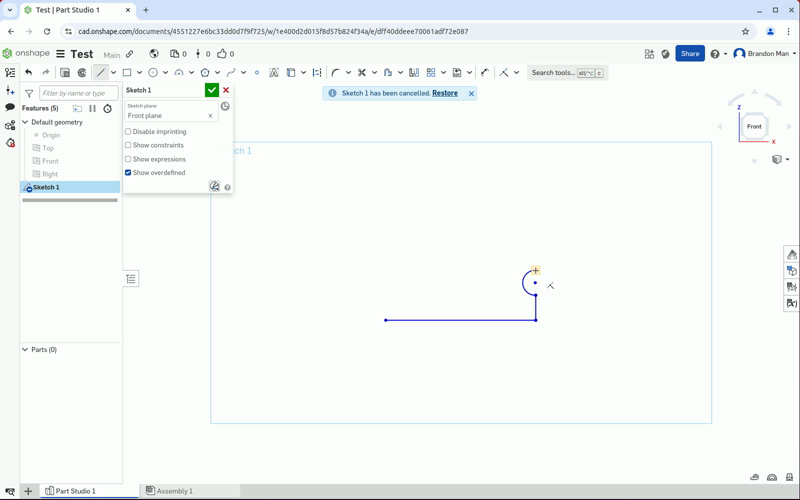
click(535, 270)
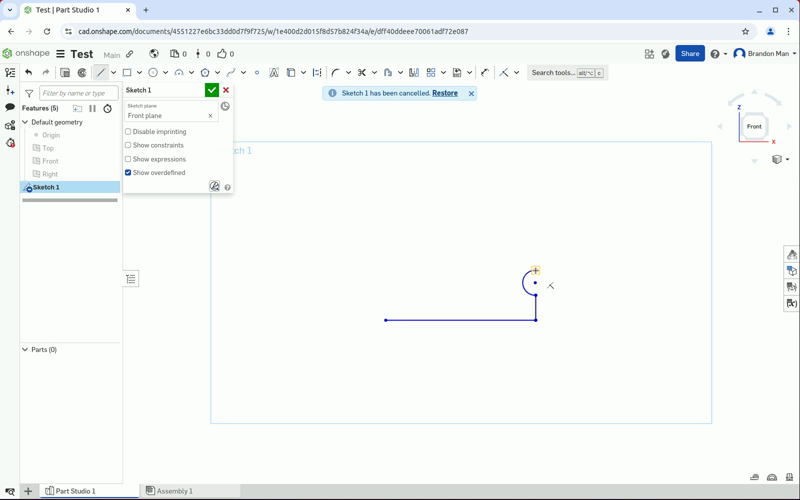
key_down(shift)
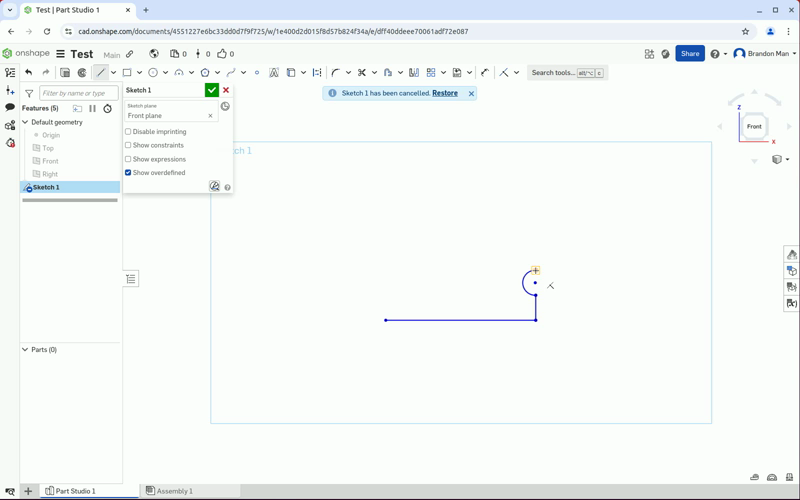
mouse_move(565, 270)
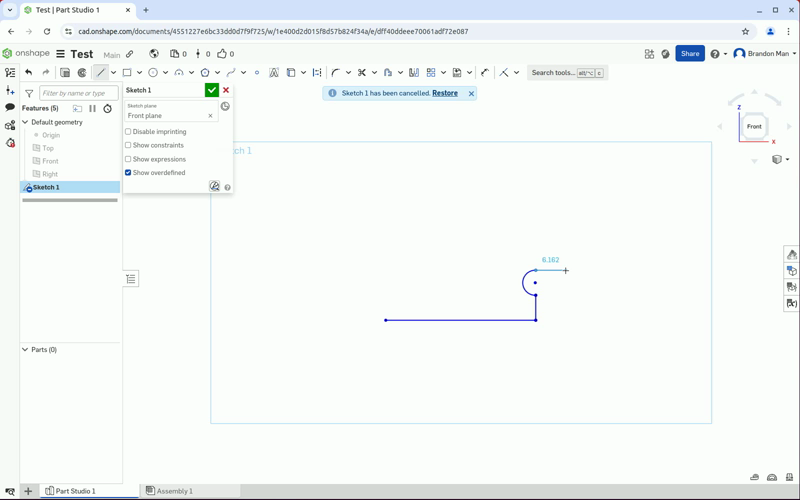
mouse_move(535, 244)
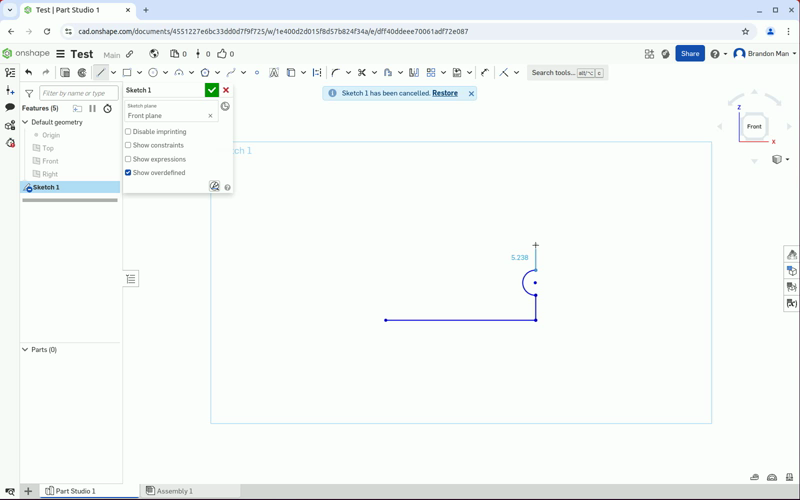
click(535, 244)
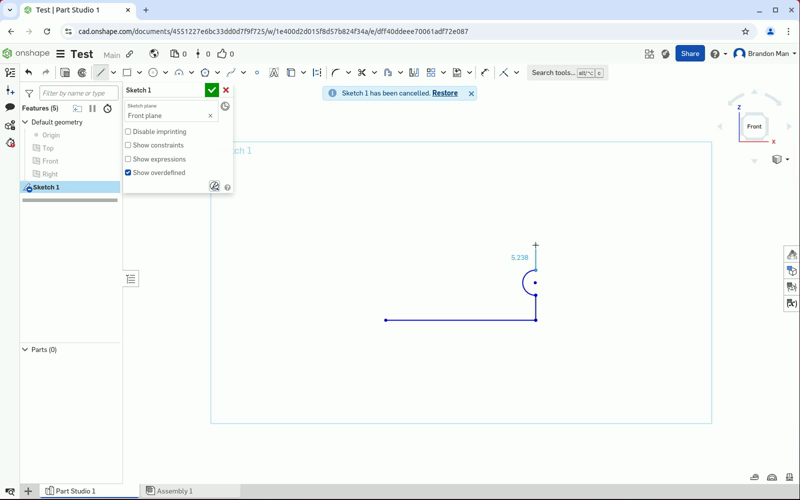
key_up(shift)
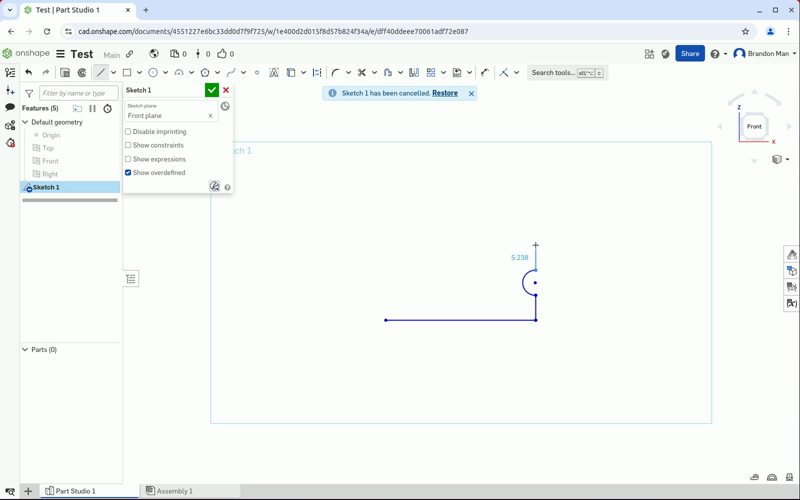
key_down(shift)
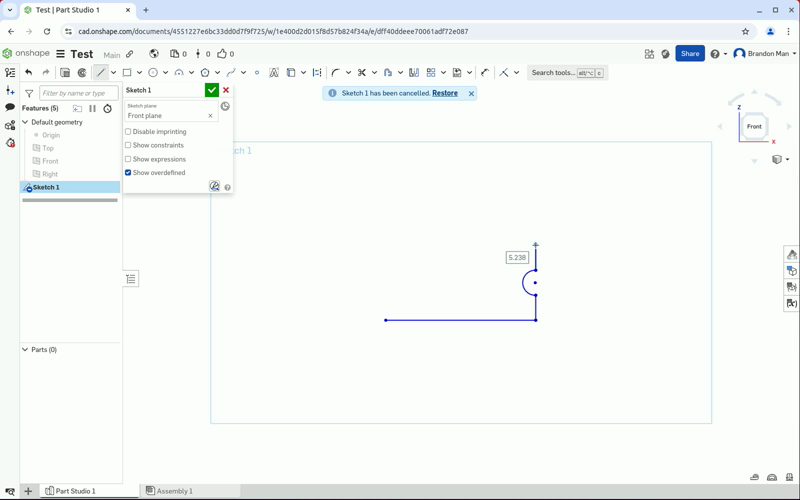
mouse_move(385, 244)
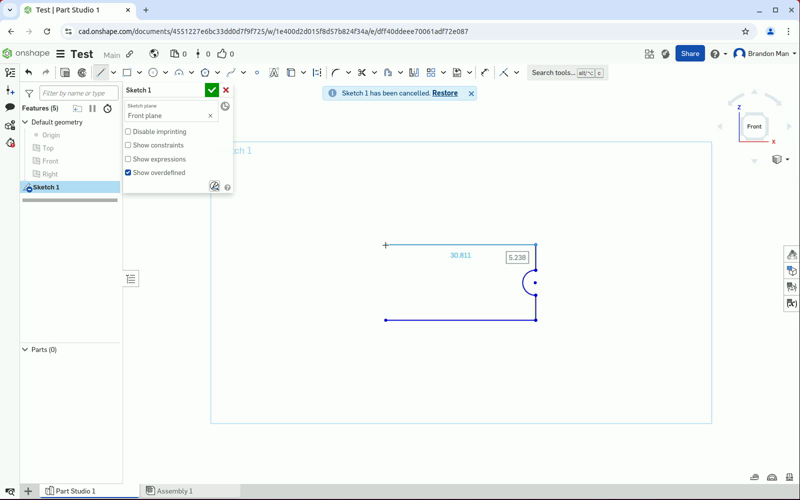
click(385, 244)
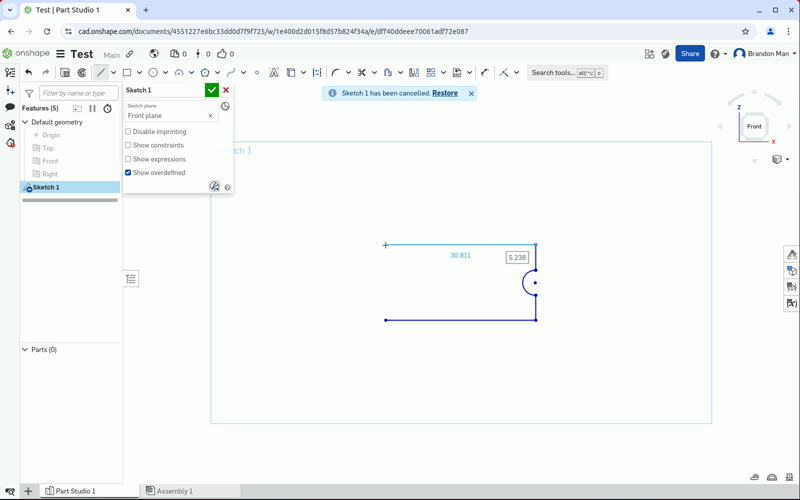
key_up(shift)
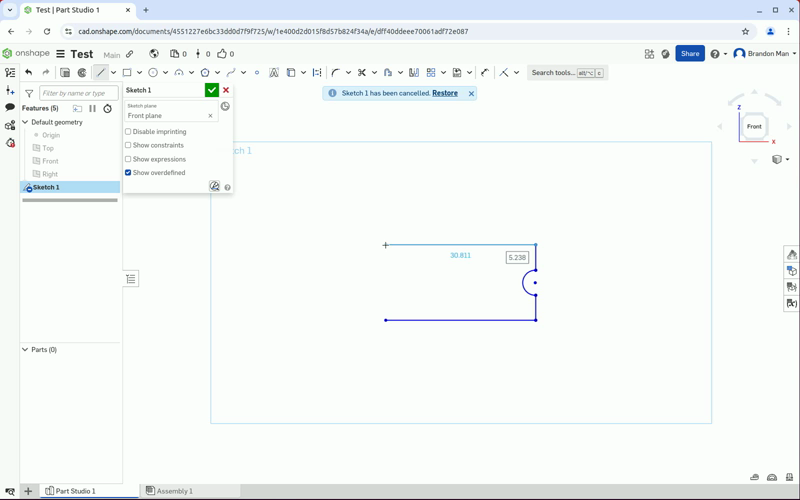
key_down(shift)
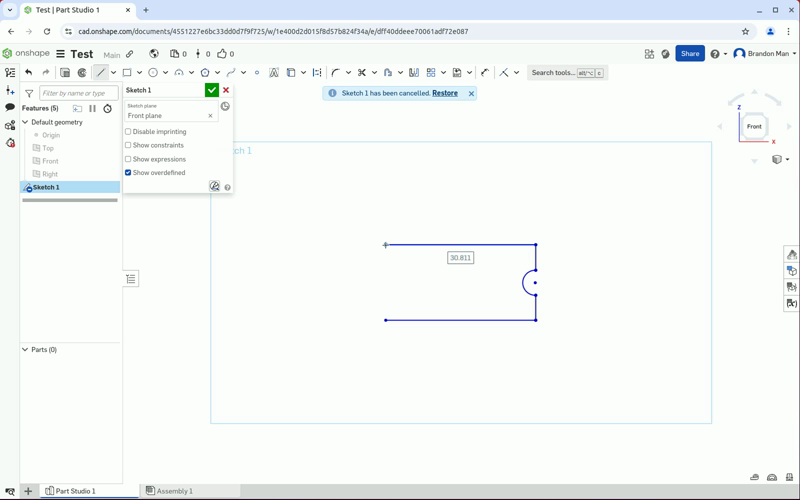
mouse_move(415, 244)
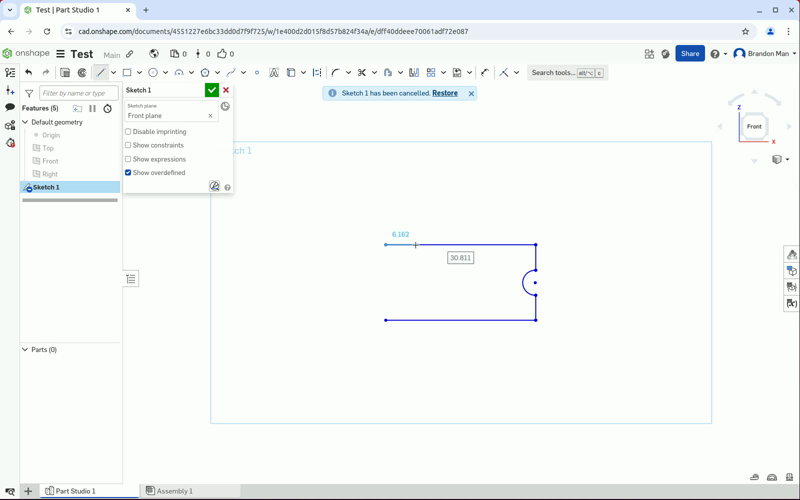
mouse_move(385, 270)
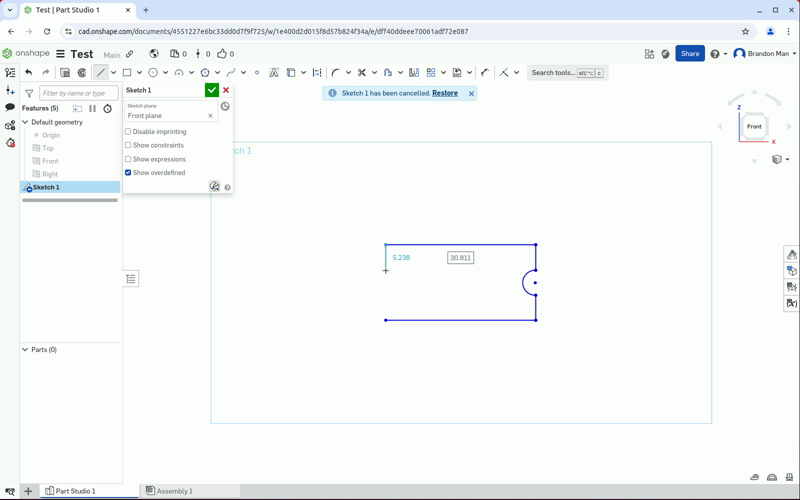
click(385, 270)
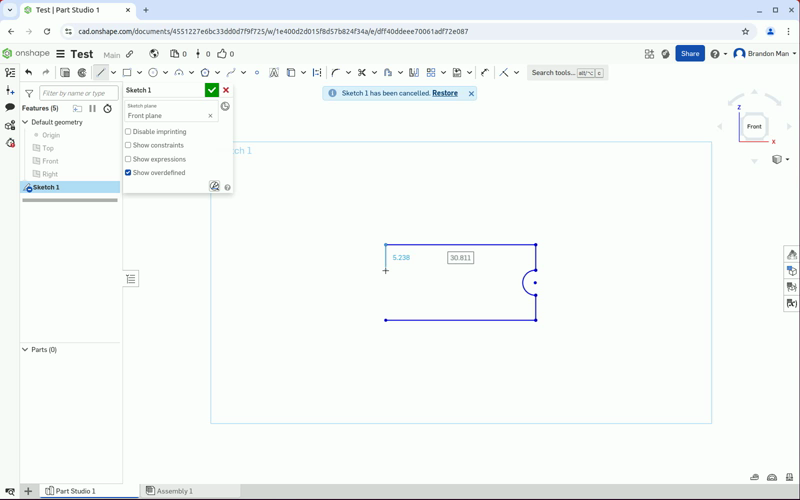
key_up(shift)
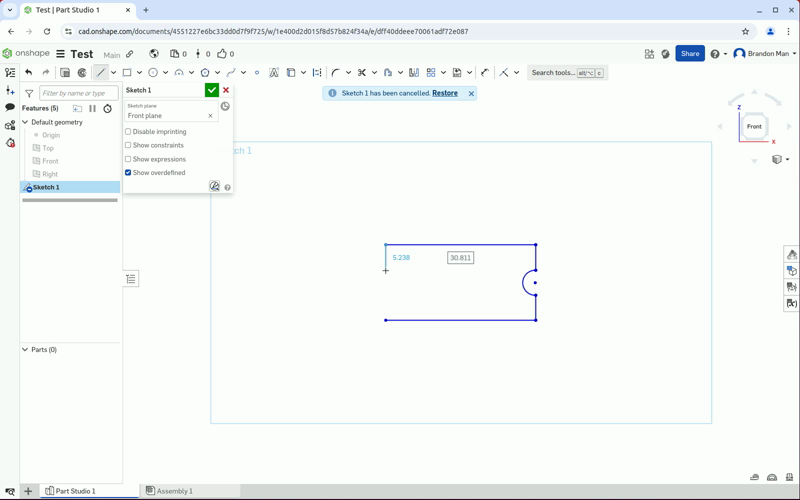
key(esc)
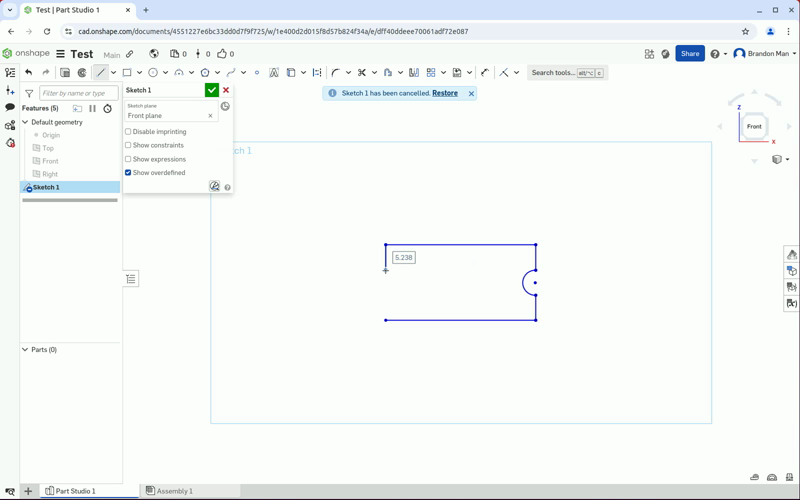
key(a)
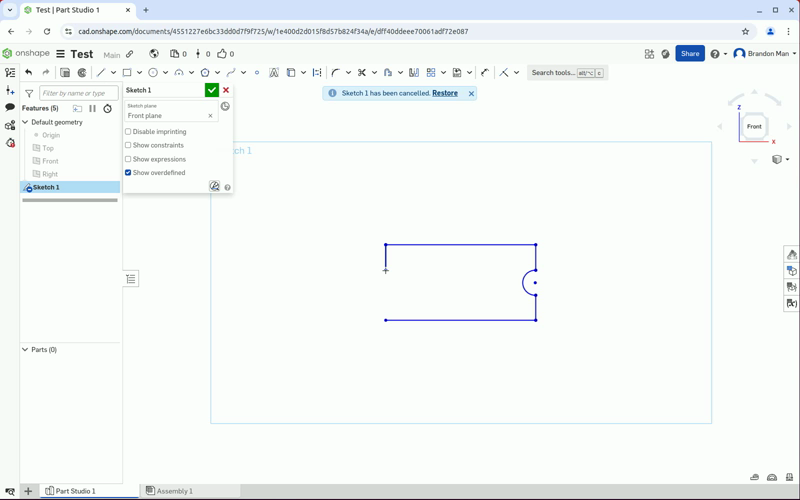
mouse_move(385, 270)
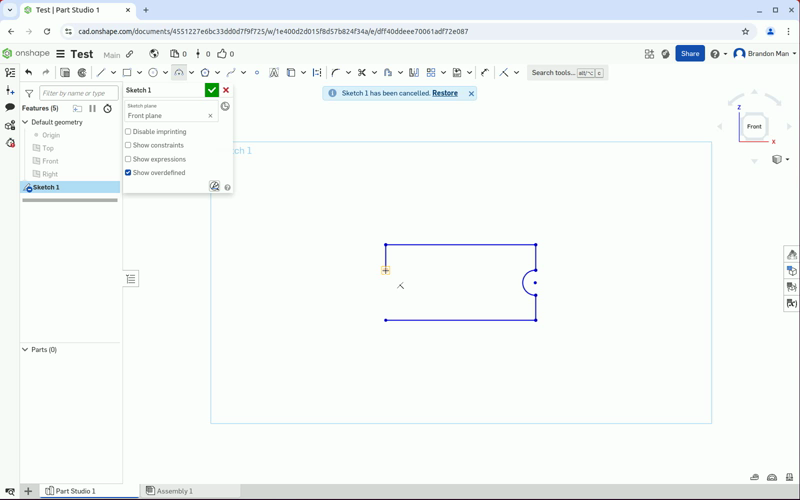
click(385, 270)
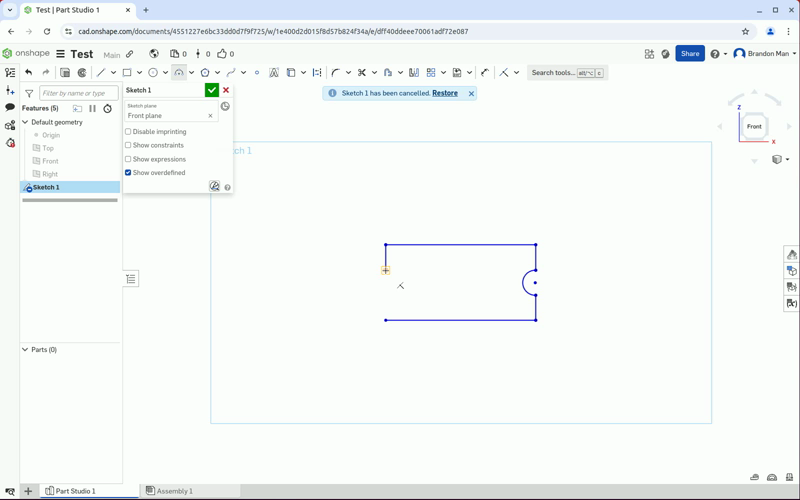
key_down(shift)
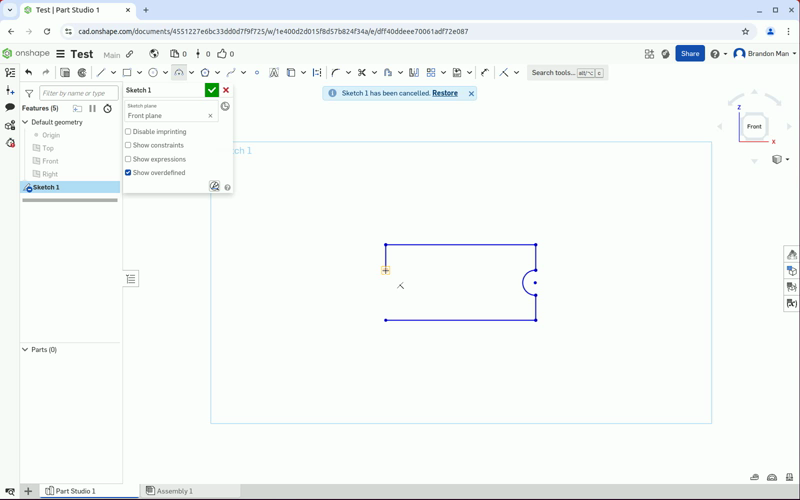
mouse_move(385, 295)
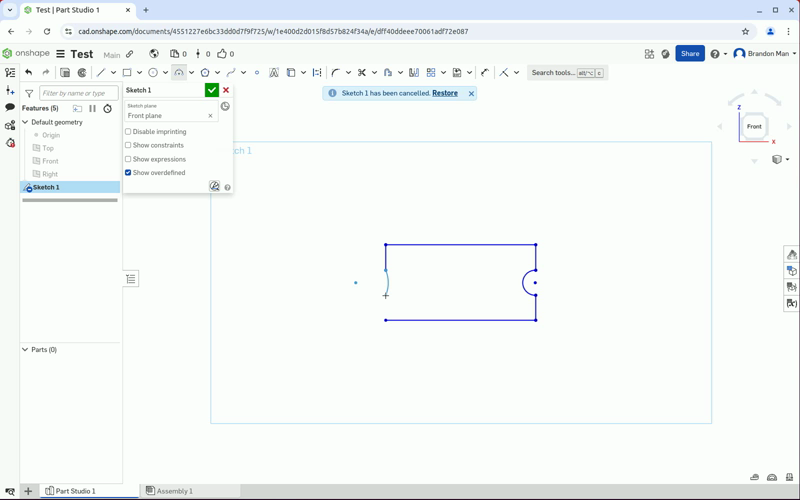
click(385, 295)
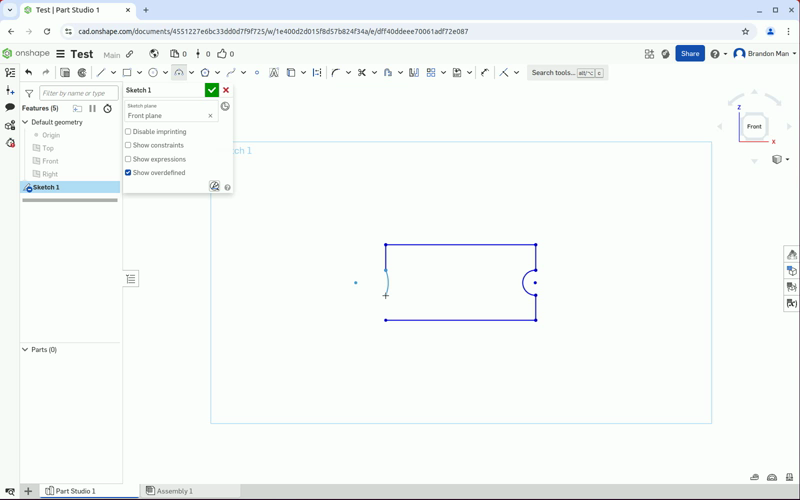
mouse_move(398, 282)
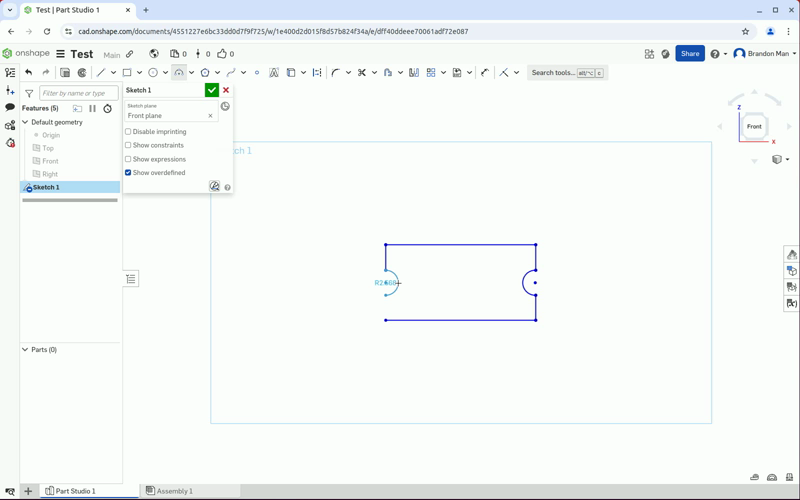
click(398, 282)
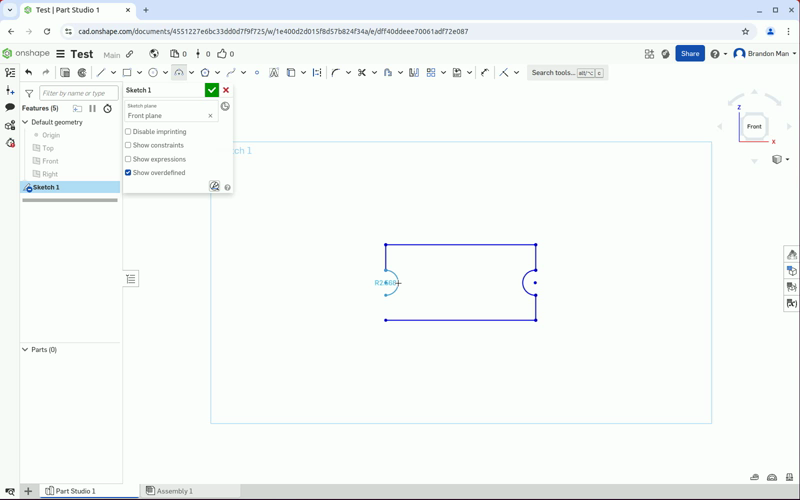
key_up(shift)
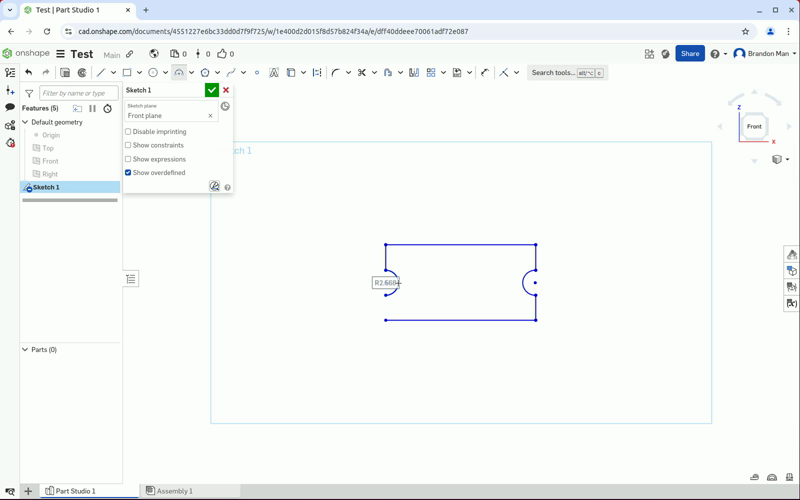
key(esc)
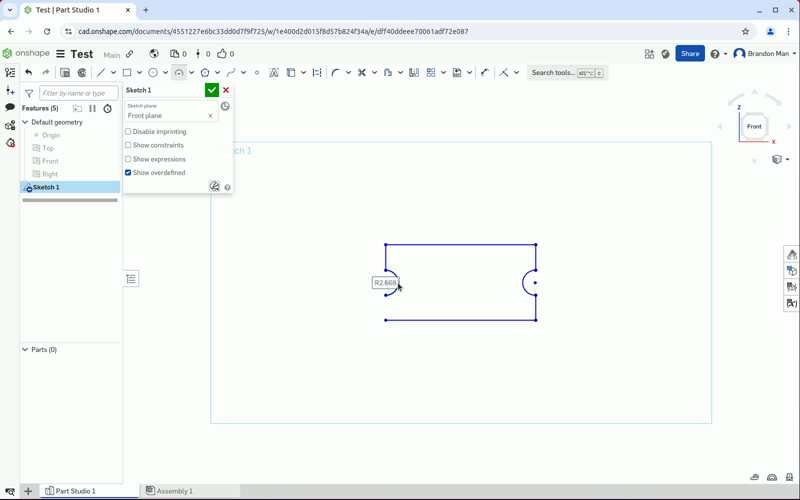
key(l)
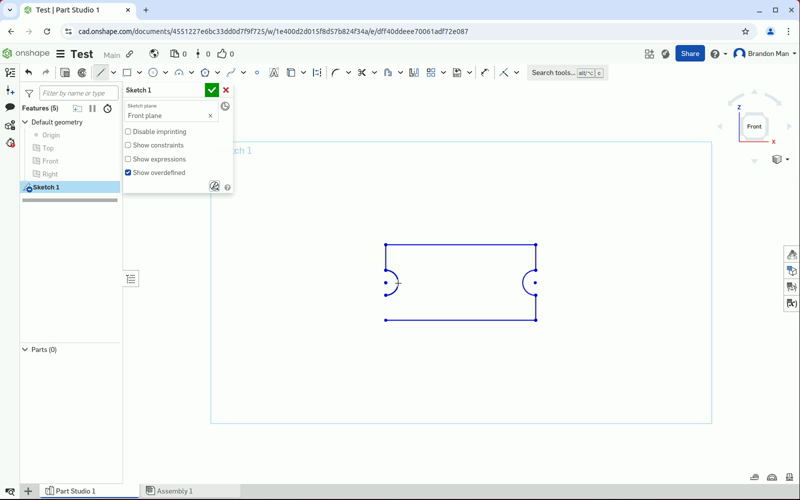
mouse_move(385, 295)
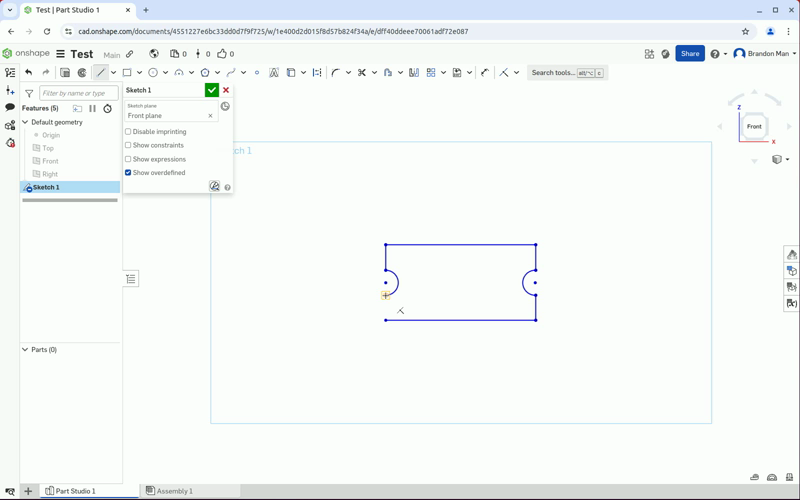
click(385, 295)
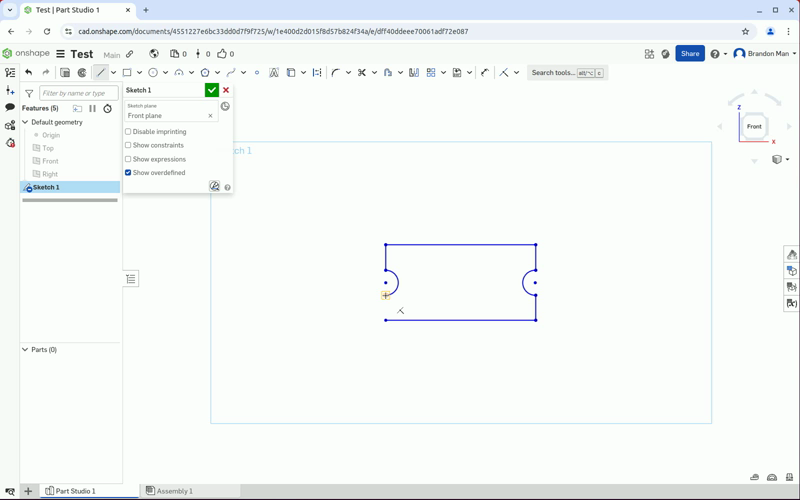
mouse_move(415, 295)
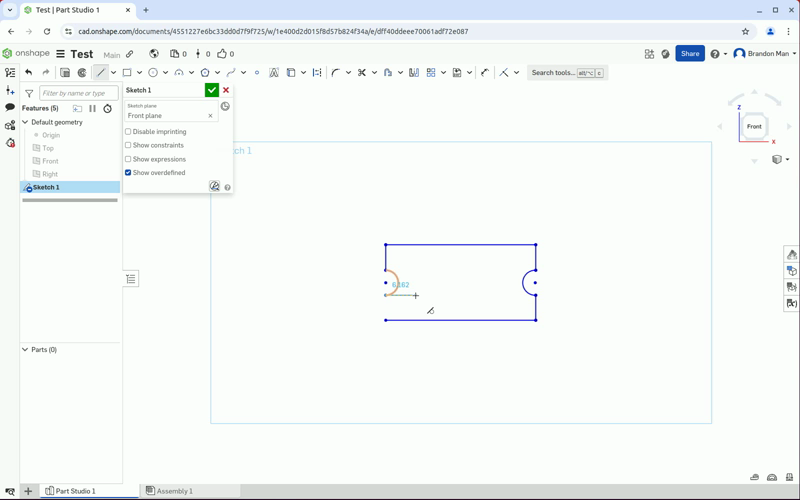
key_down(shift)
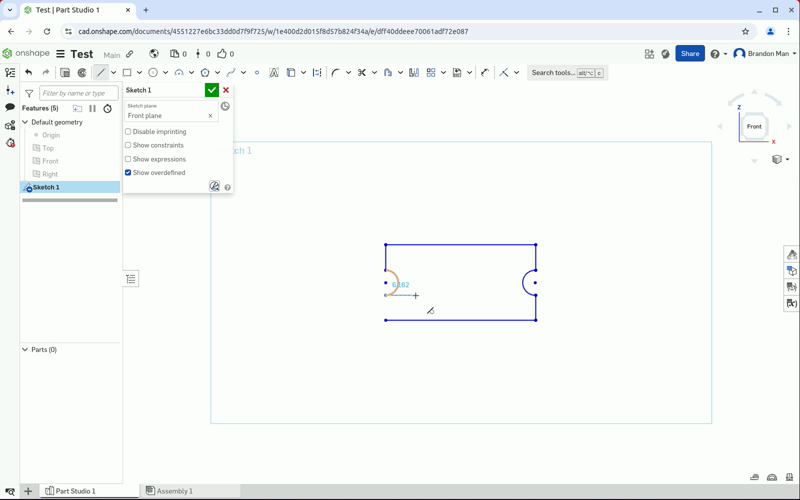
mouse_move(385, 320)
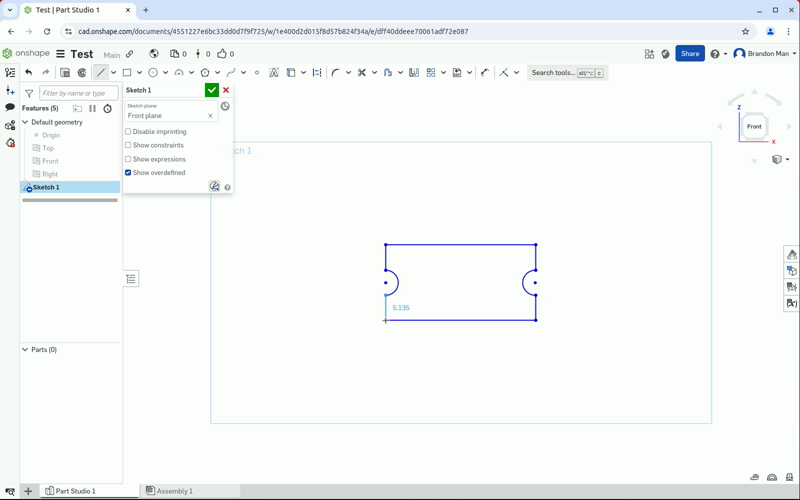
key_up(shift)
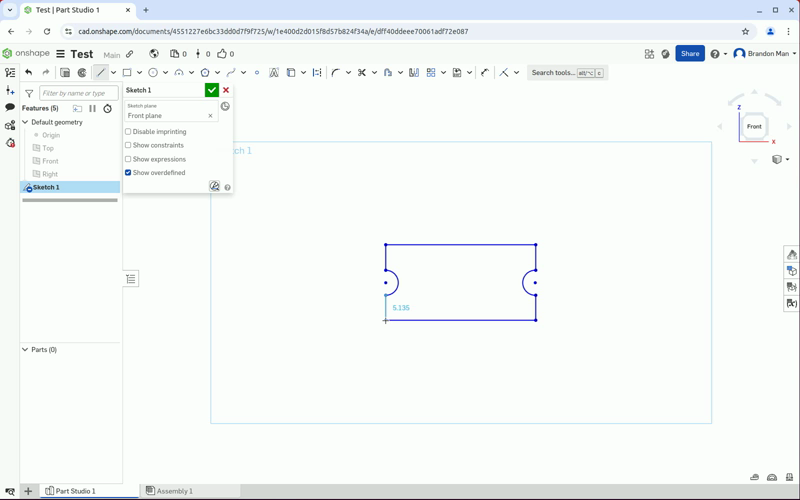
click(385, 320)
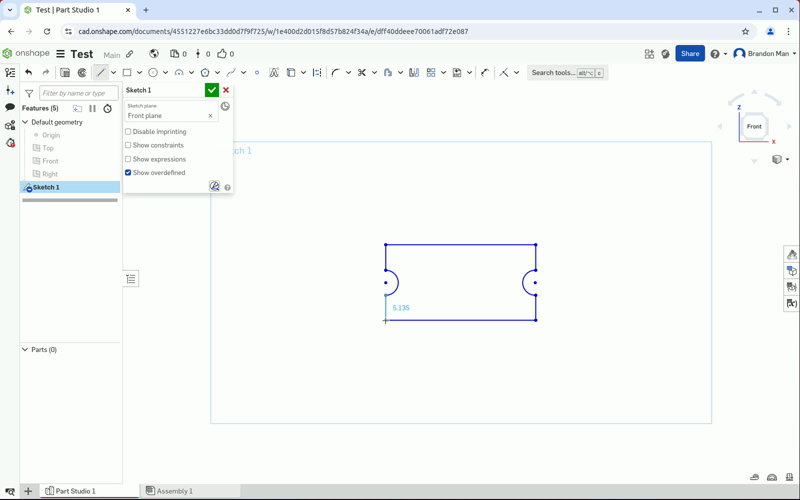
key(esc)
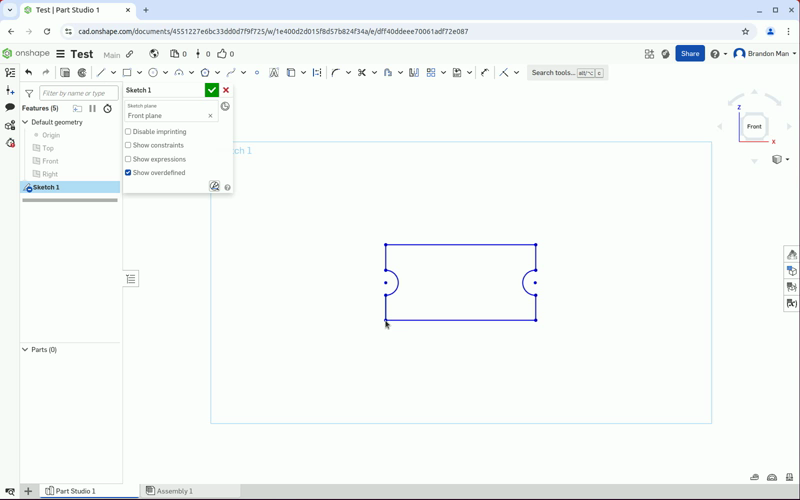
mouse_move(494, 282)
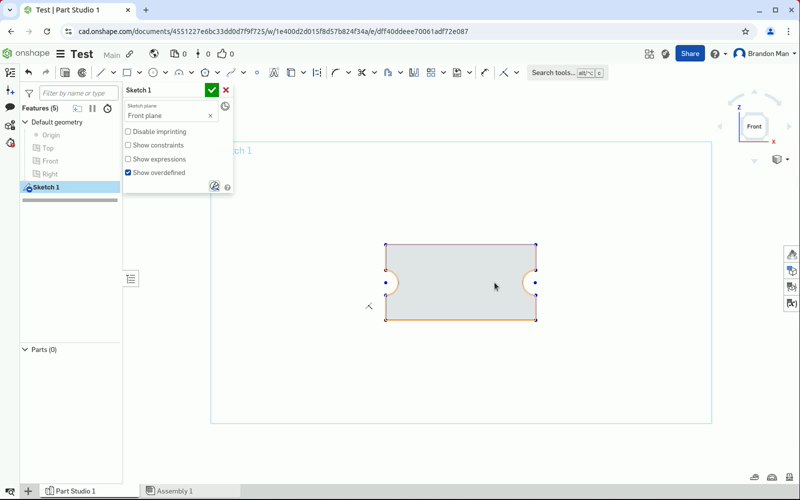
scroll(6)
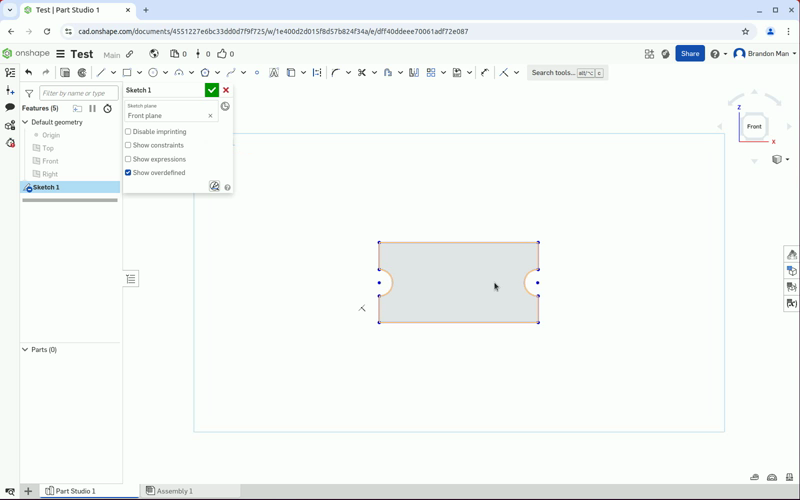
scroll(6)
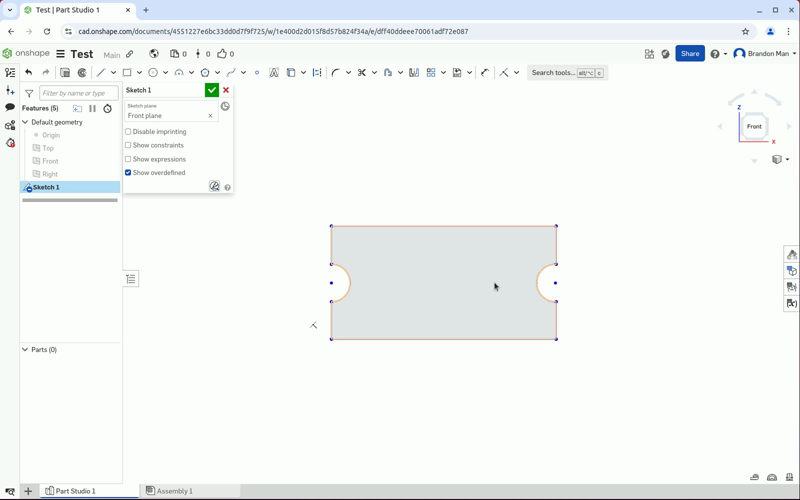
scroll(6)
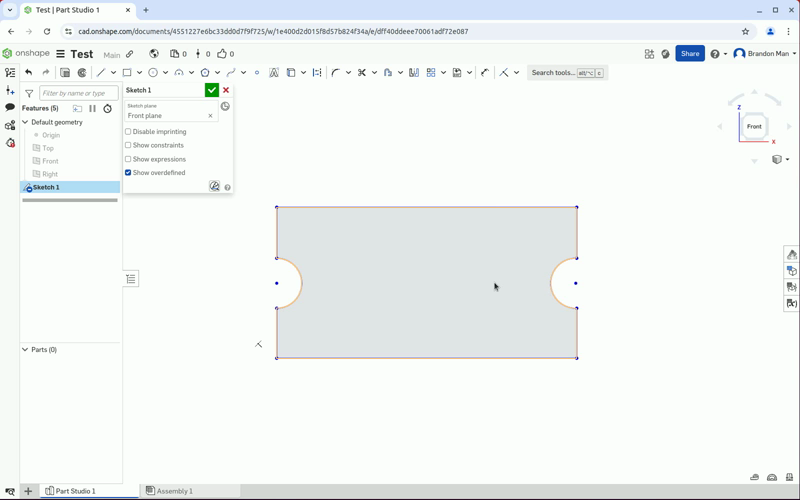
scroll(6)
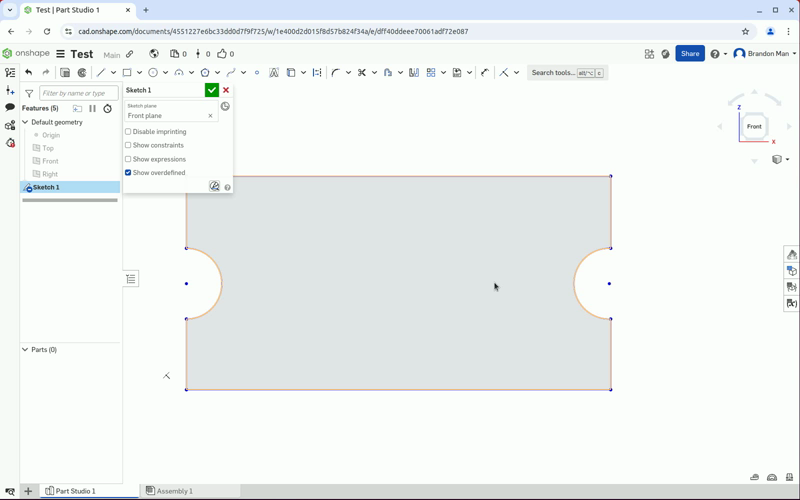
scroll(6)
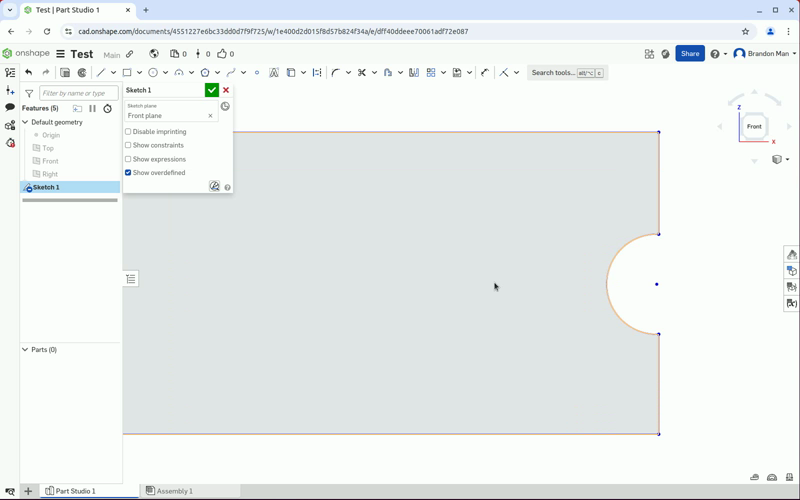
scroll(6)
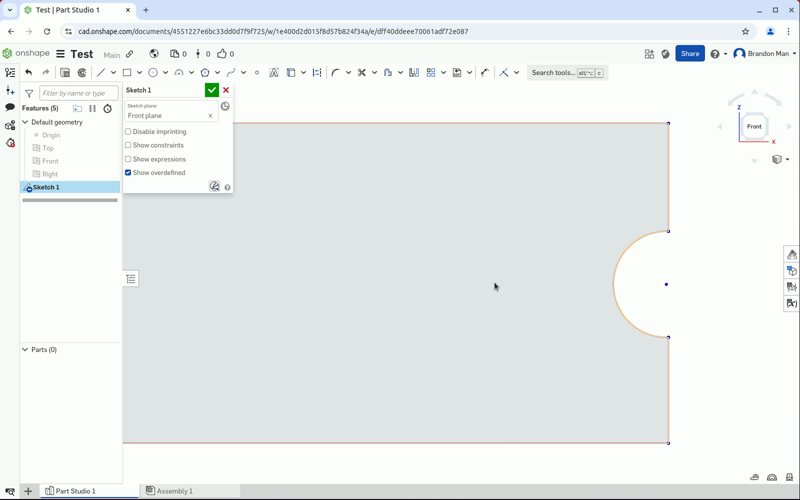
scroll(6)
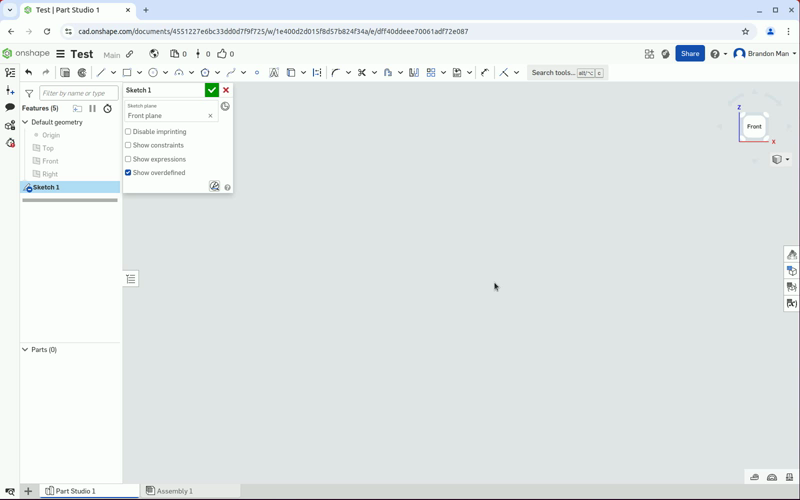
click(494, 282)
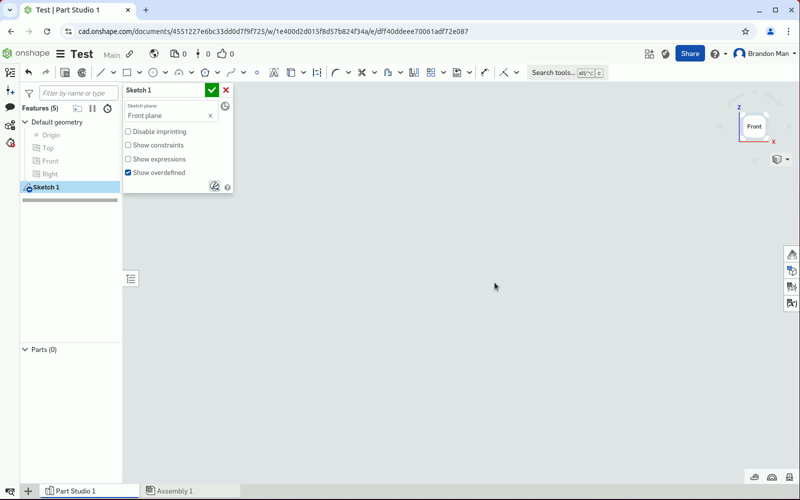
scroll(-6)
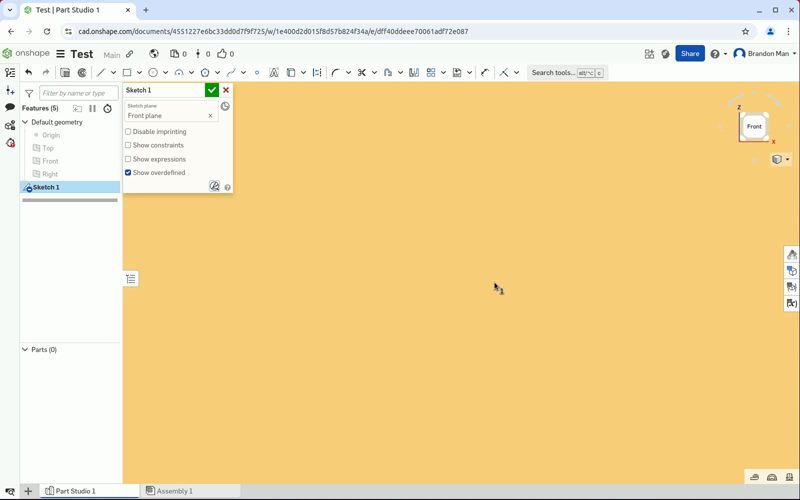
scroll(-6)
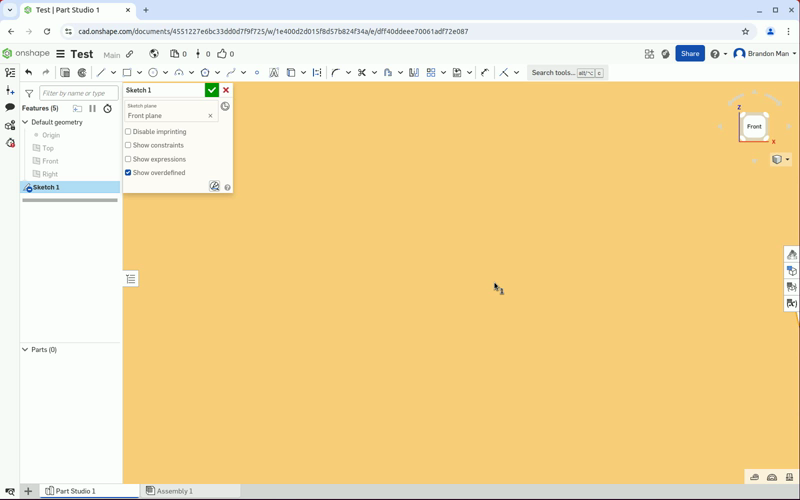
scroll(-6)
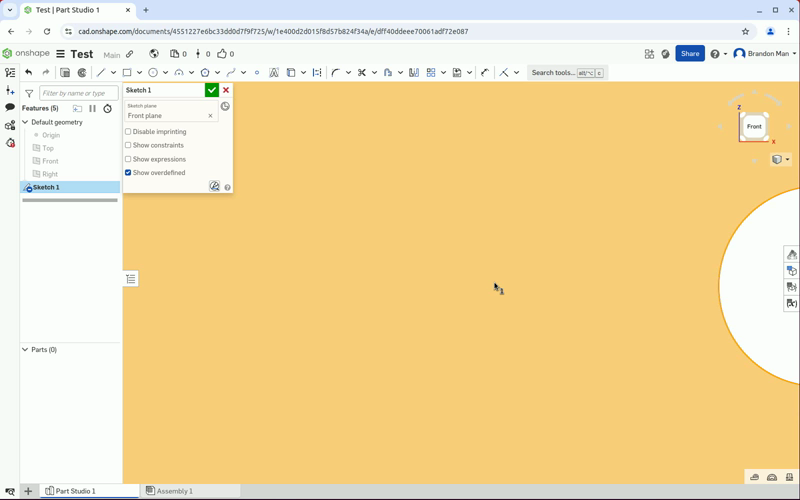
scroll(-6)
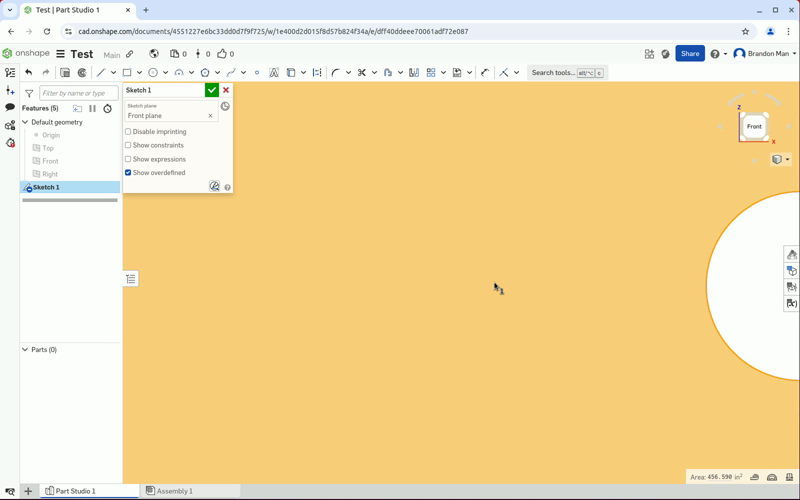
scroll(-6)
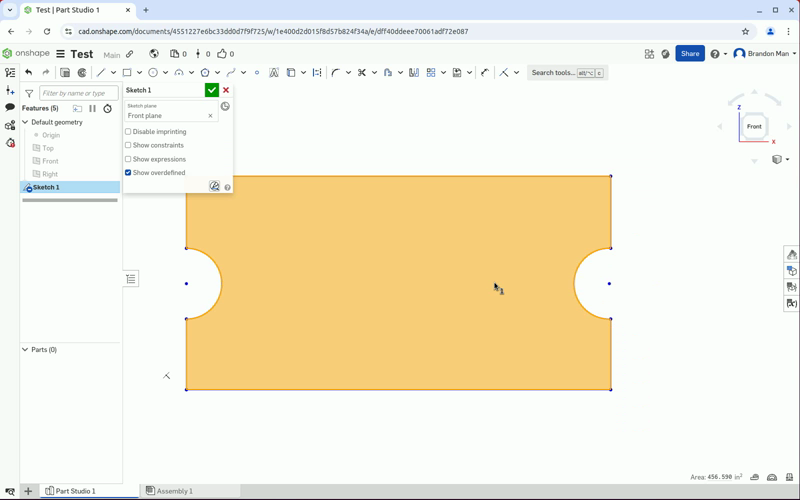
scroll(-6)
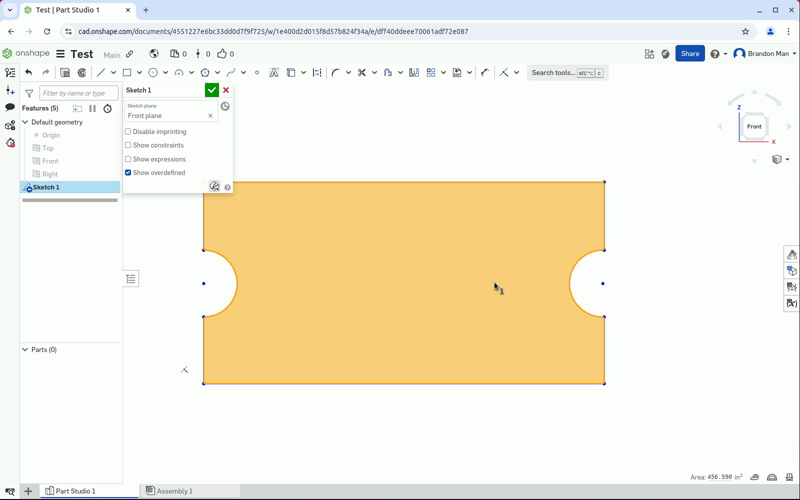
scroll(-6)
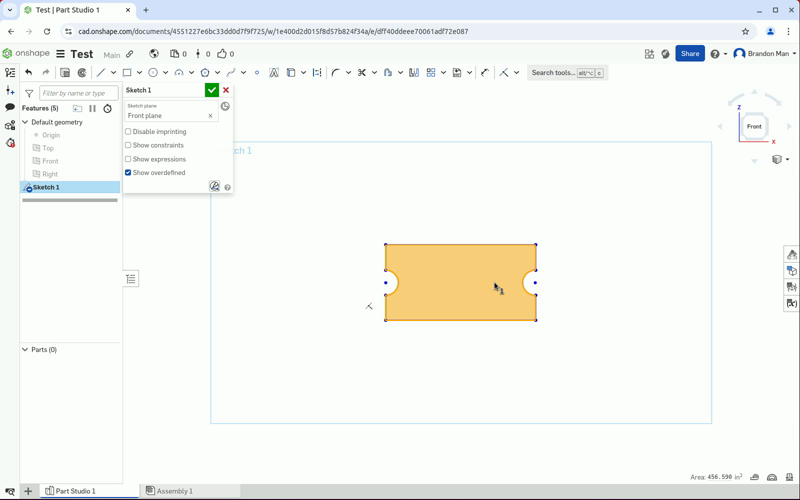
mouse_move(73, 352)
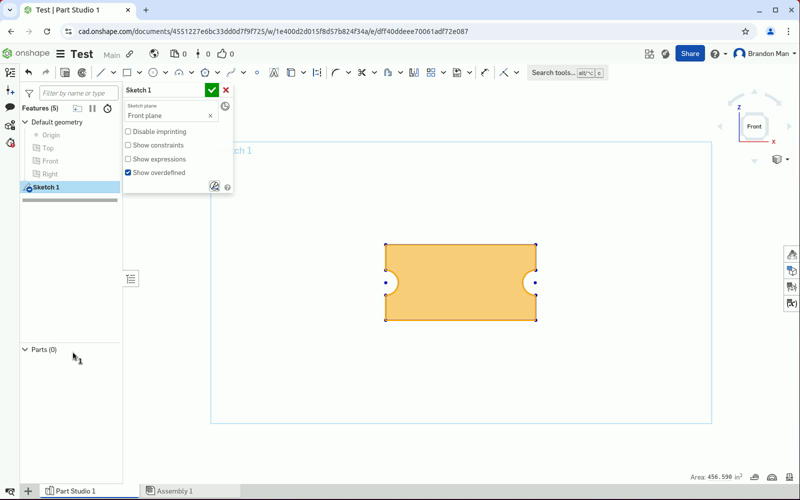
key(shift+y)
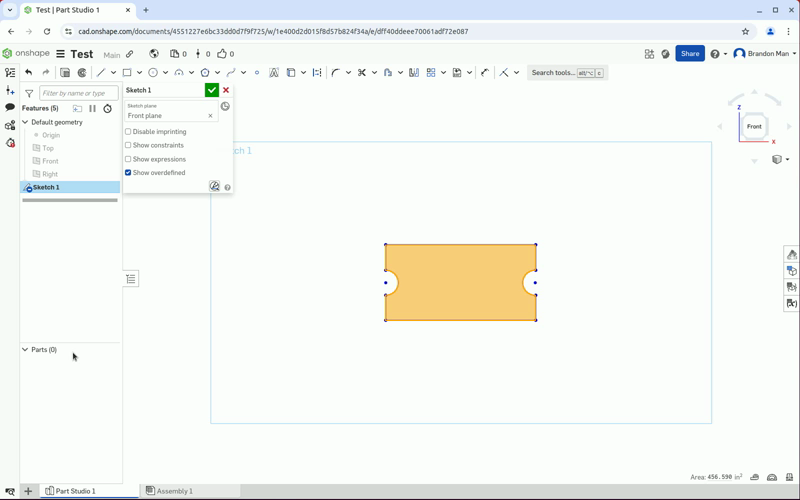
key(shift+e)
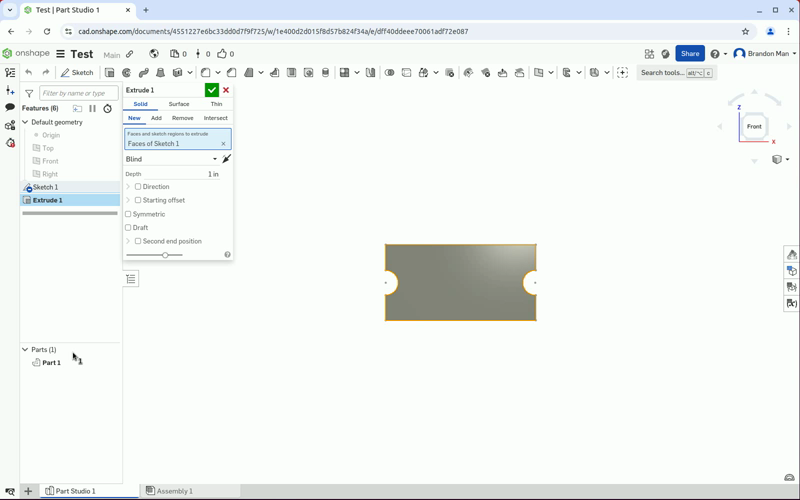
mouse_move(143, 106)
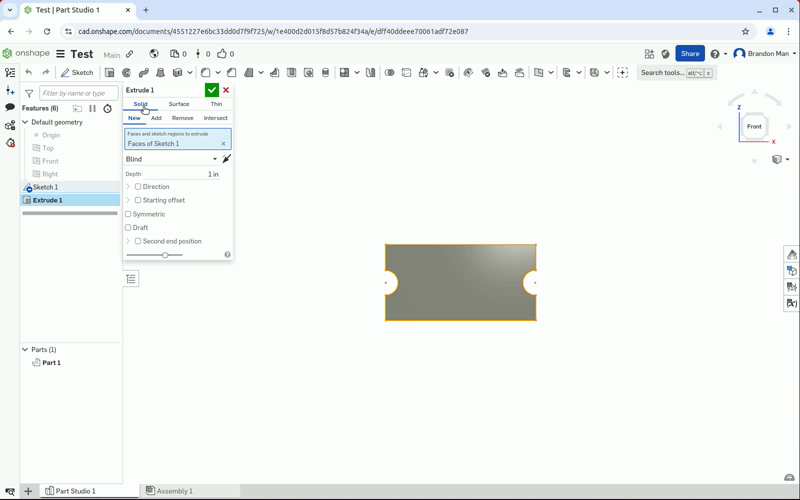
click(143, 106)
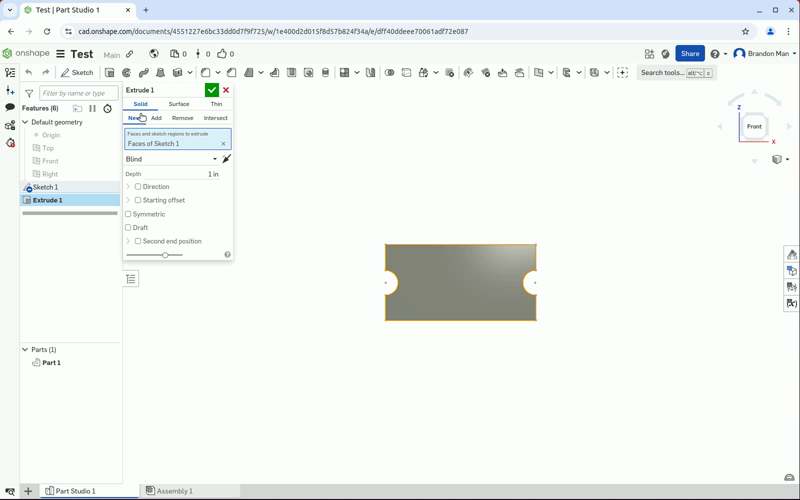
mouse_move(137, 120)
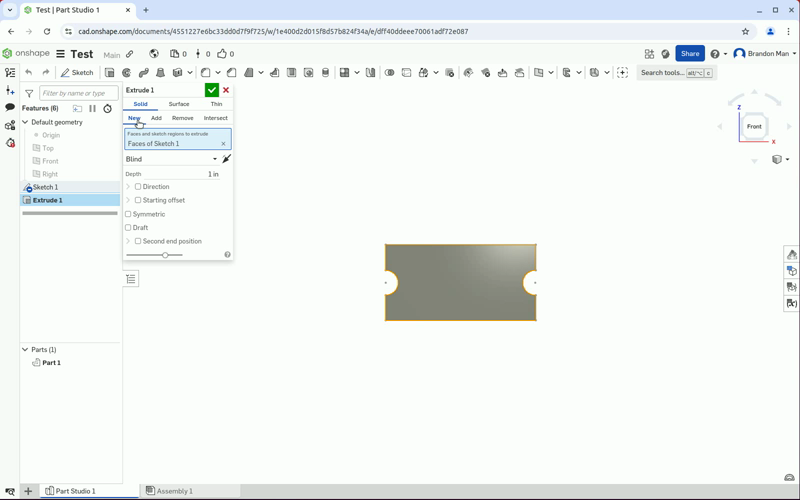
click(137, 120)
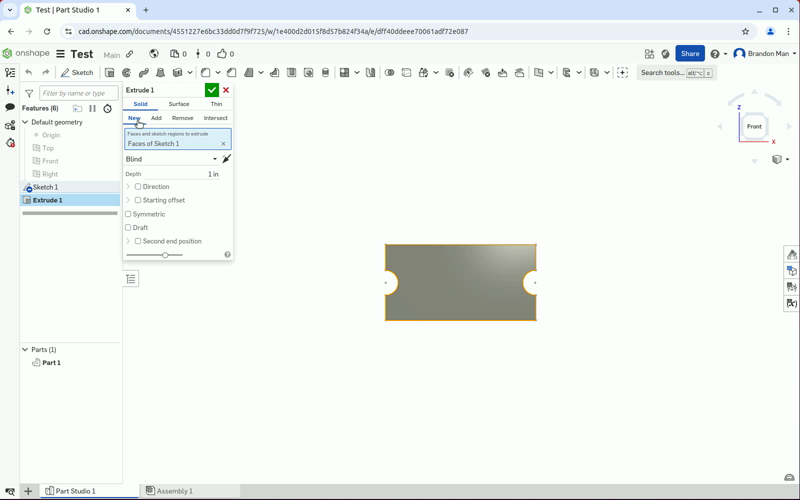
key(tab, 4)
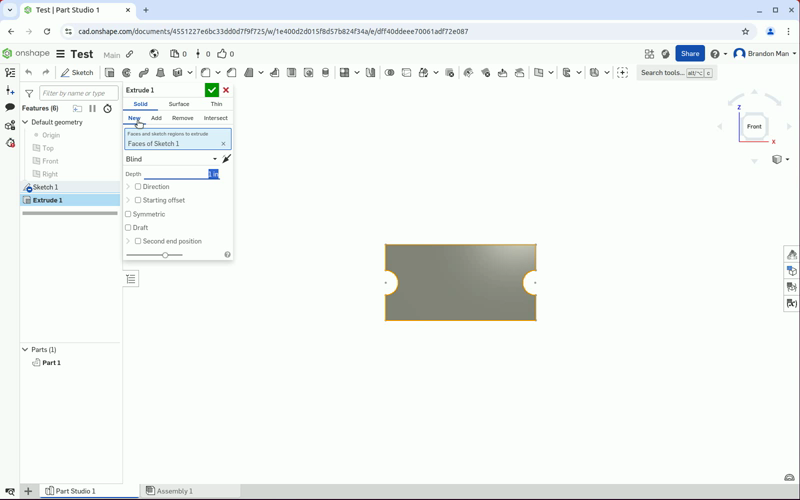
text(5.055)
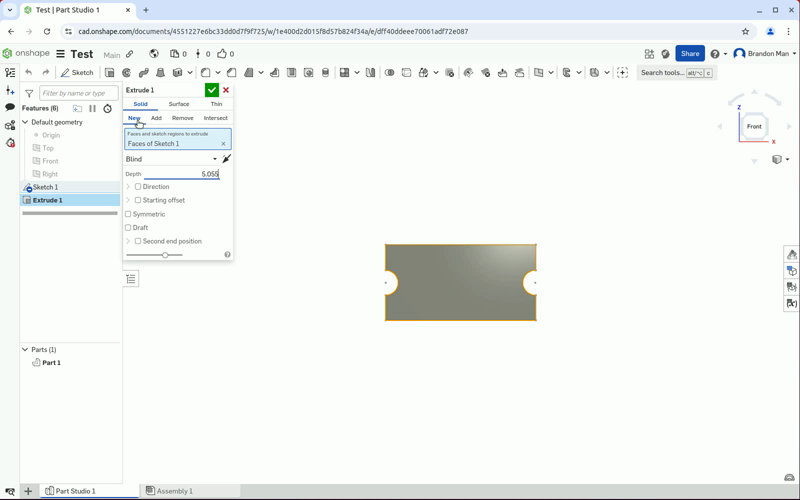
key(enter)
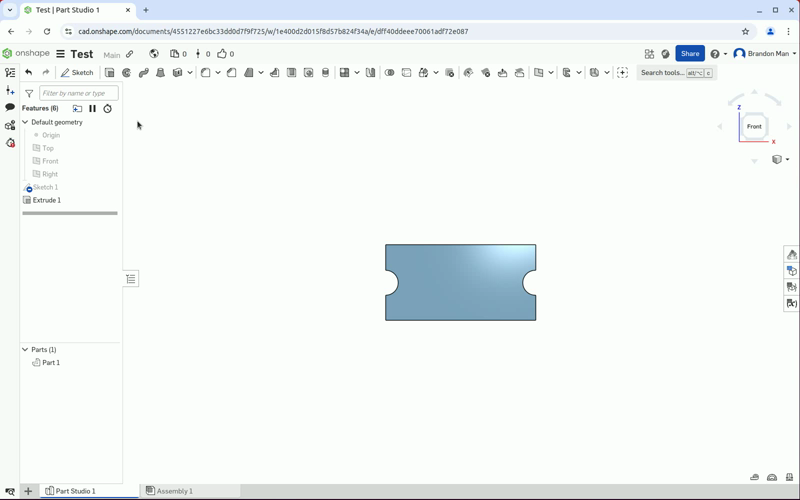
key(shift+h)
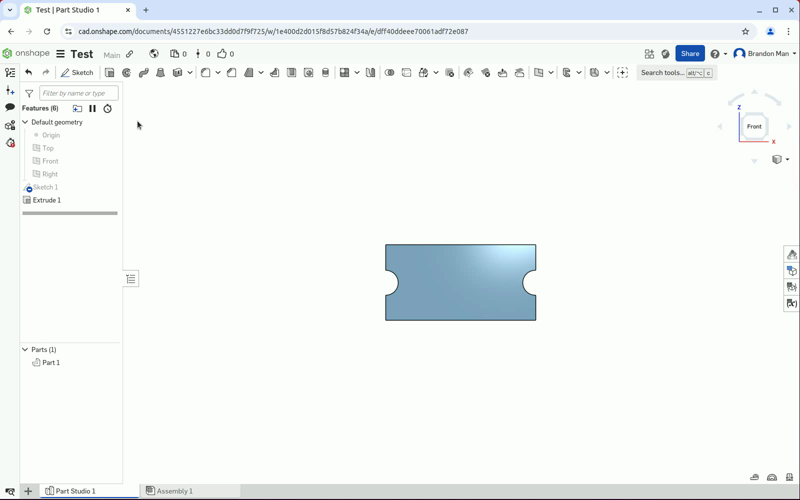
key(shift+h)
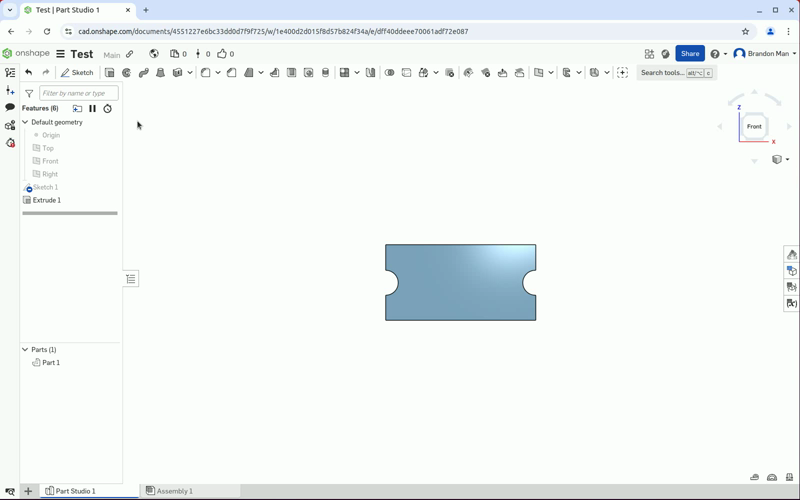
mouse_move(73, 189)
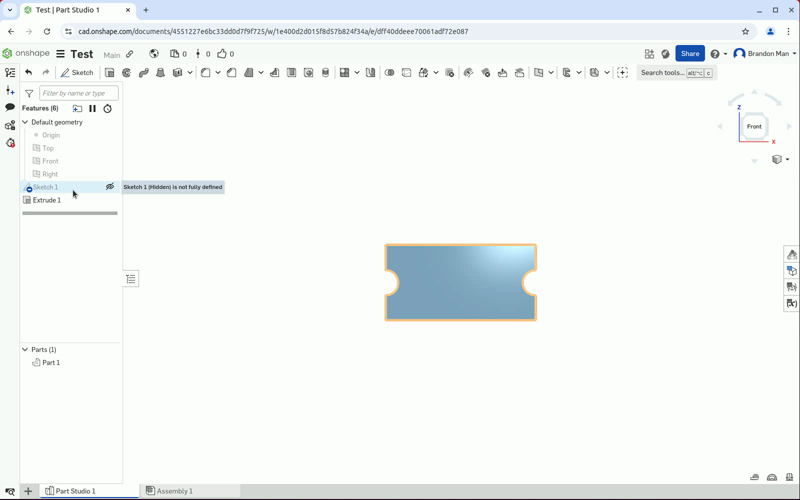
click(73, 189)
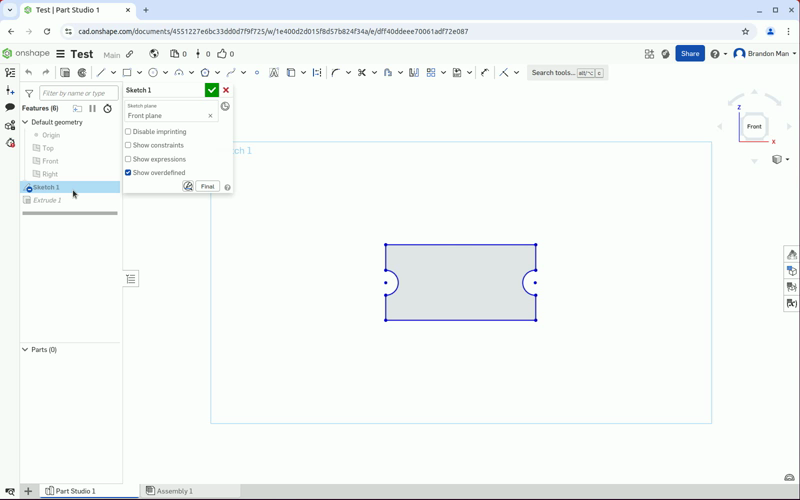
mouse_move(229, 92)
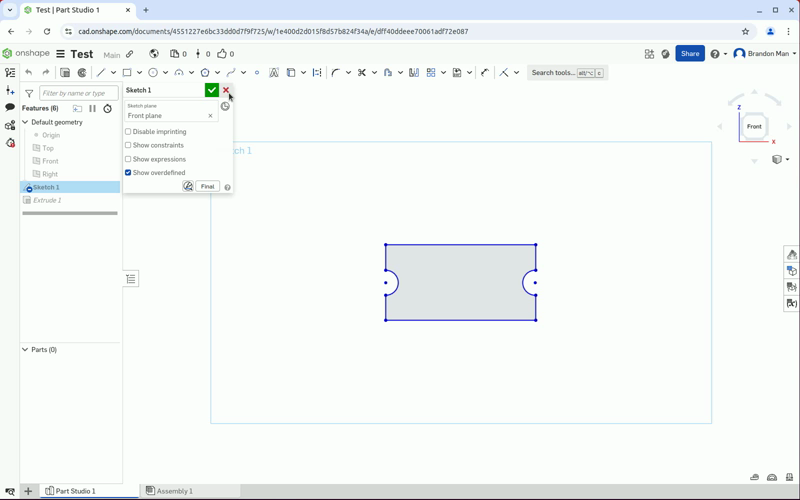
click(229, 92)
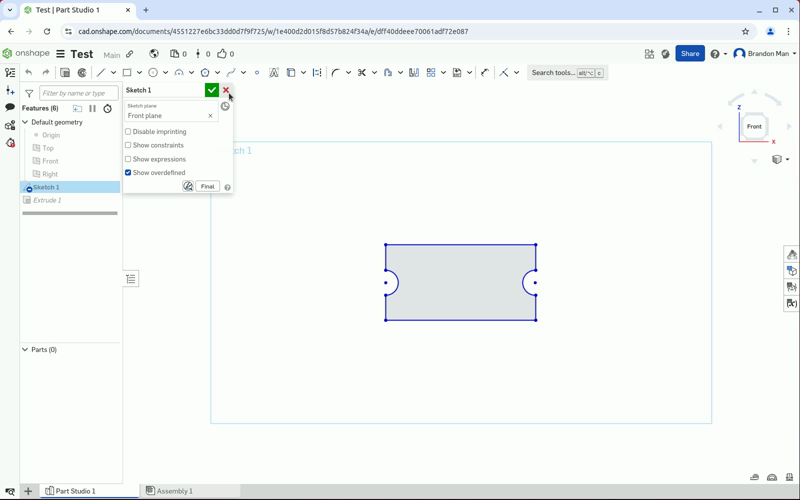
key(shift+s)
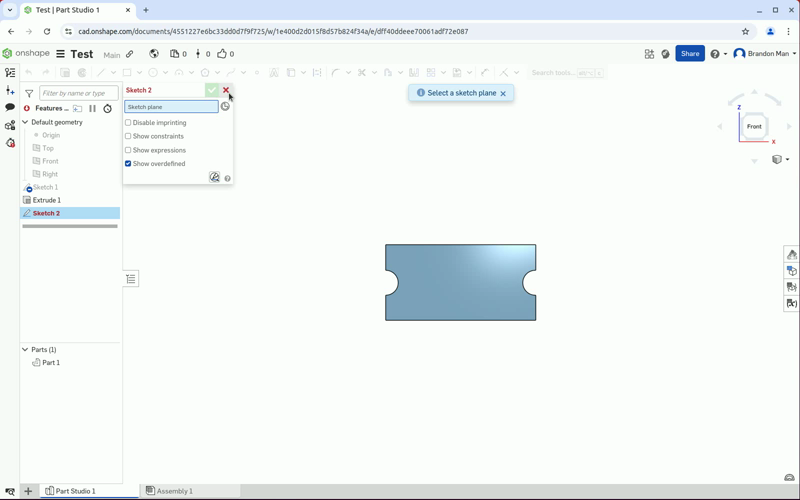
mouse_move(73, 163)
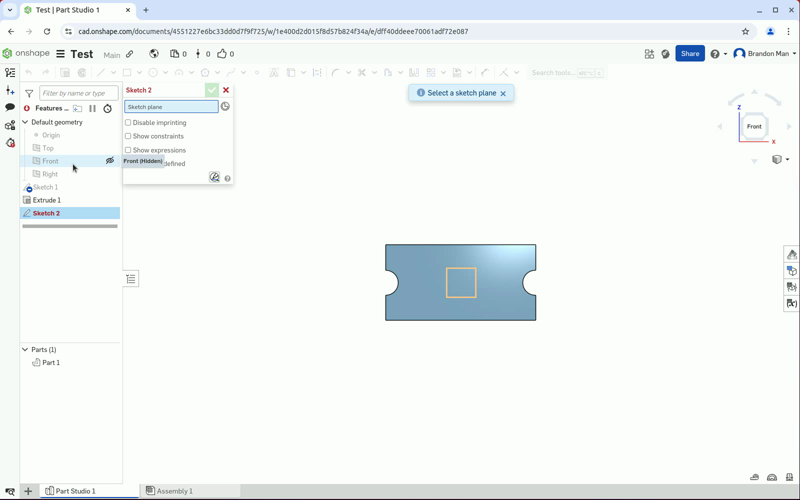
click(73, 163)
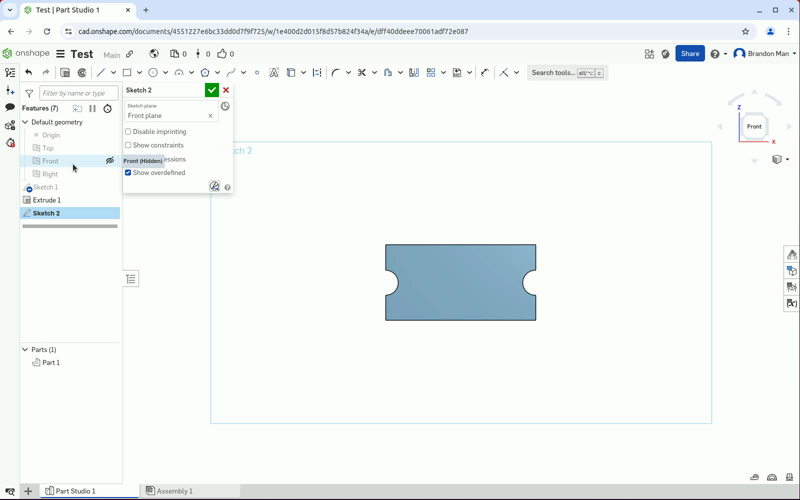
mouse_move(73, 352)
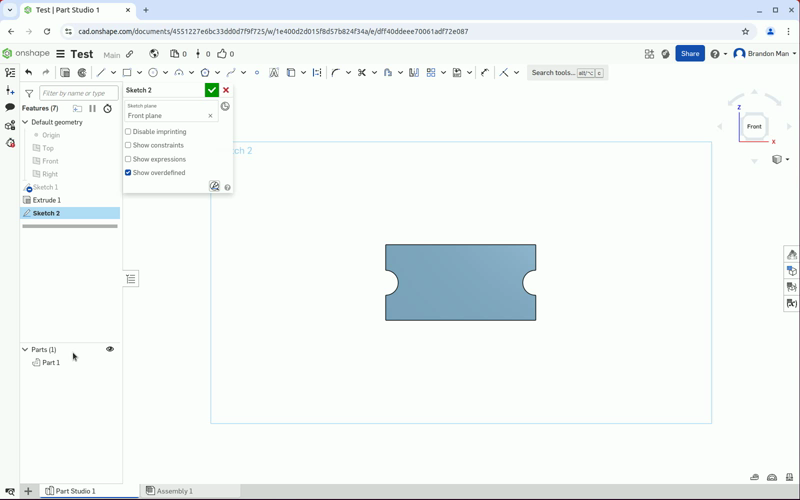
key(y)
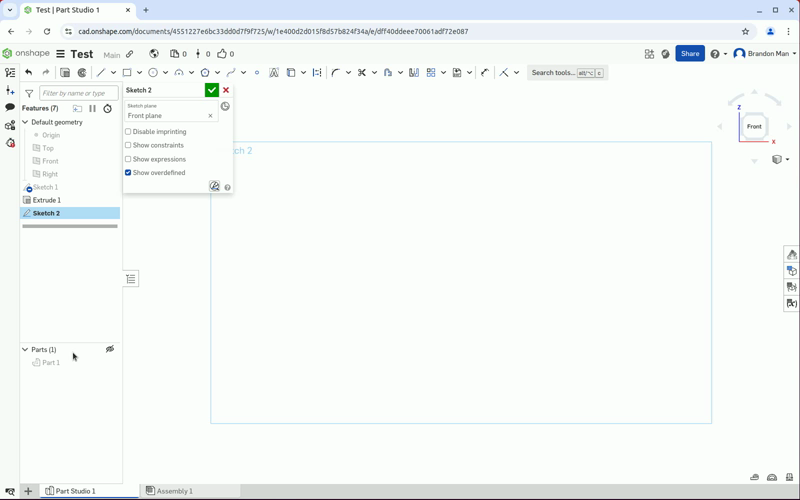
key(l)
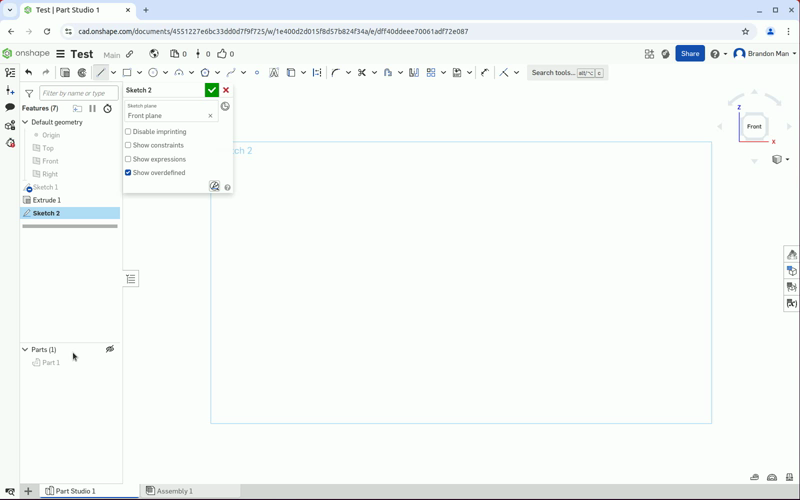
key_down(shift)
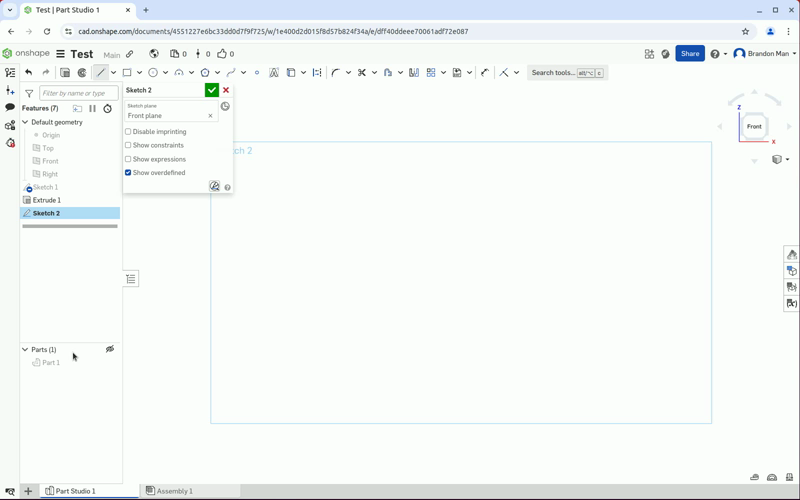
mouse_move(385, 320)
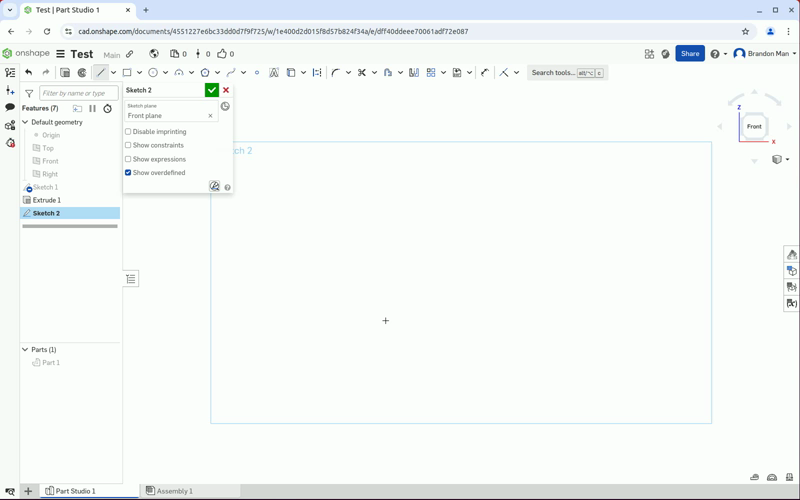
click(385, 320)
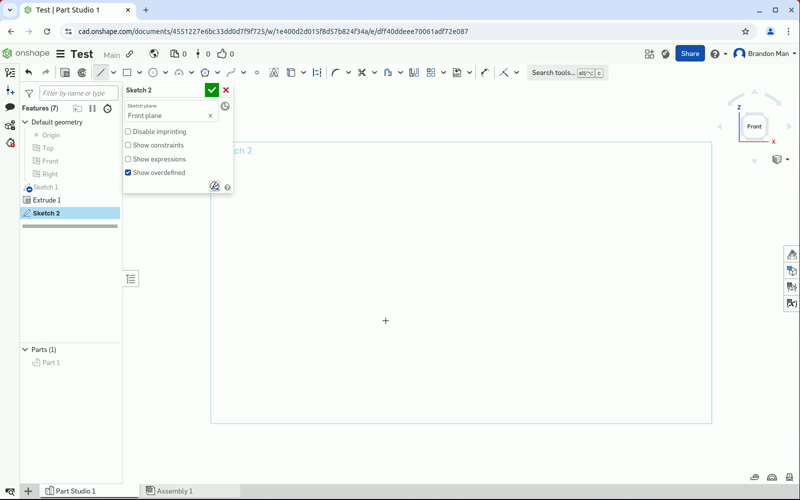
key_up(shift)
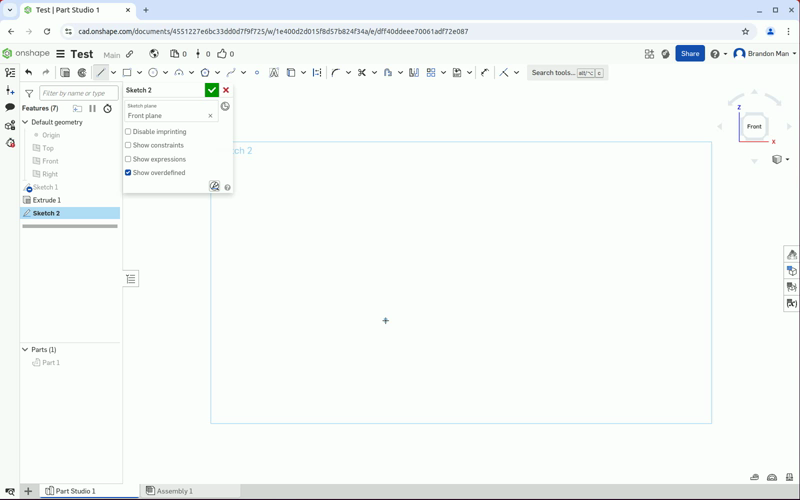
key_down(shift)
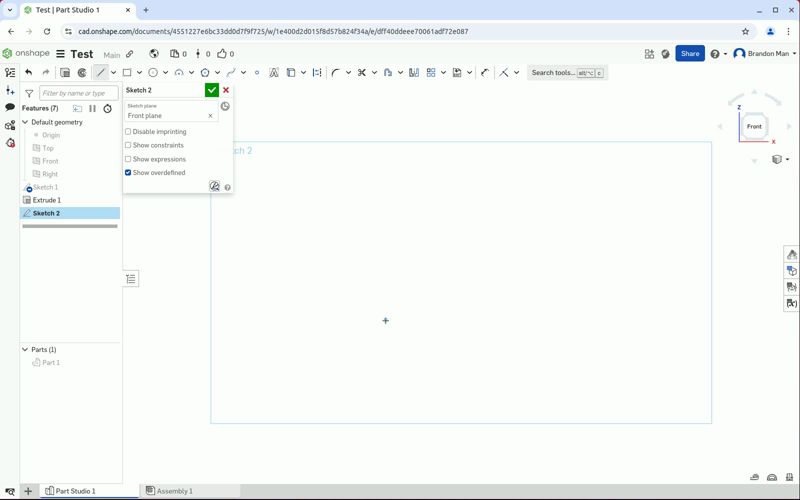
mouse_move(415, 320)
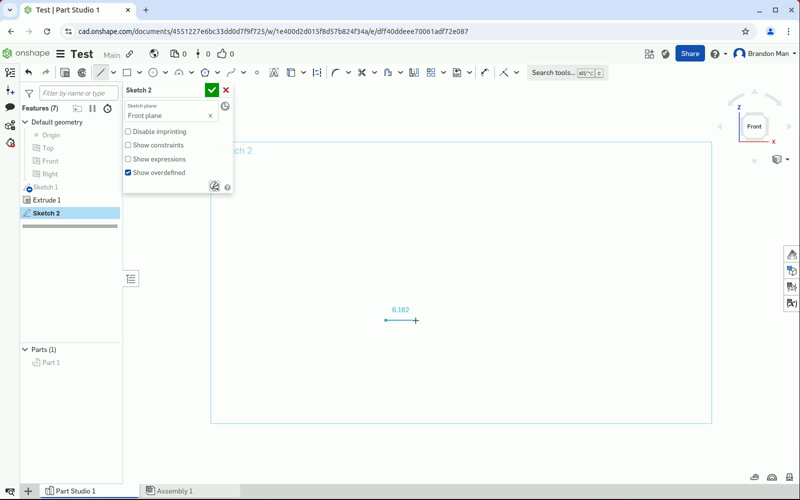
mouse_move(385, 294)
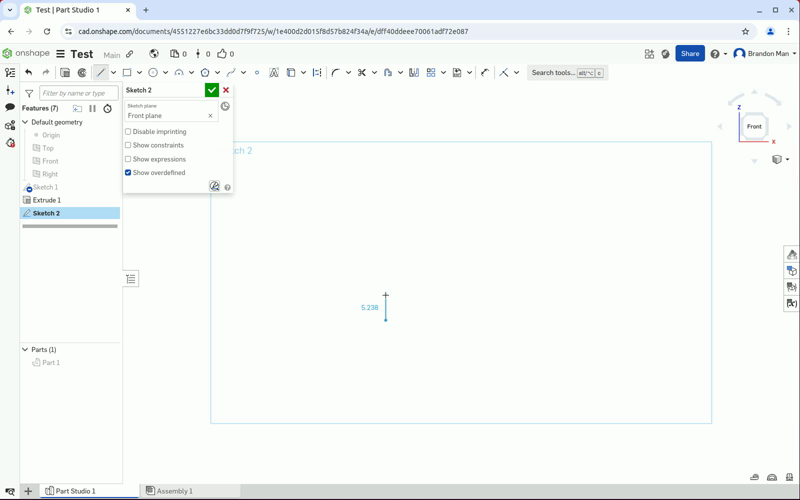
click(385, 294)
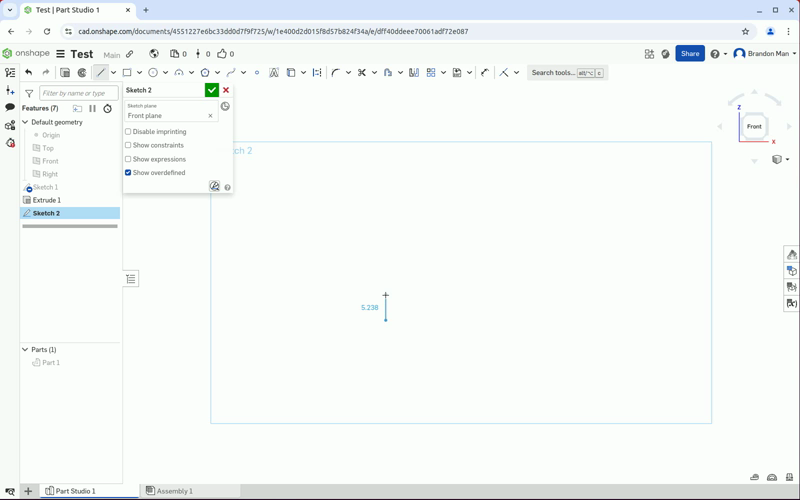
key_up(shift)
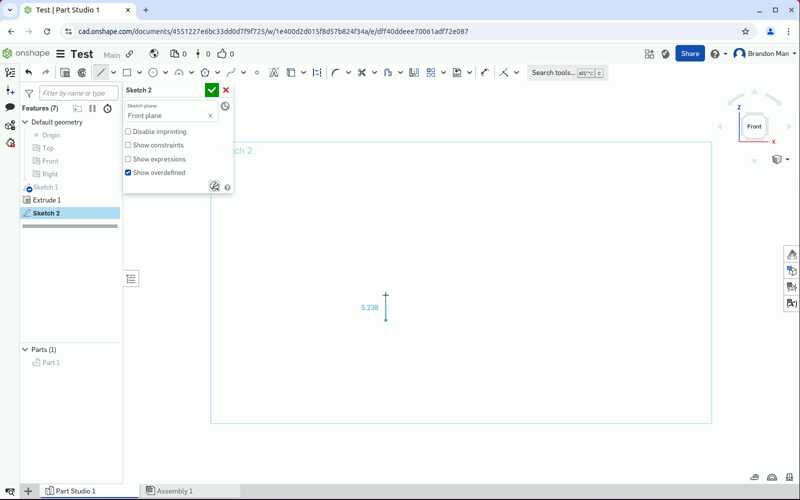
key(esc)
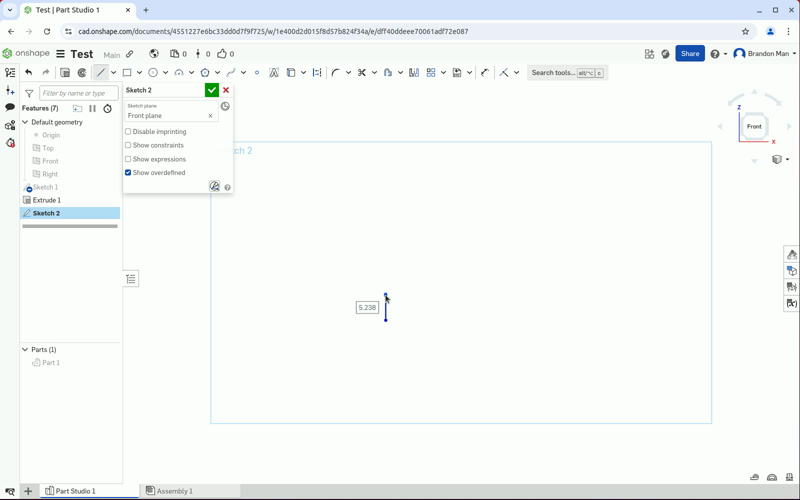
key(a)
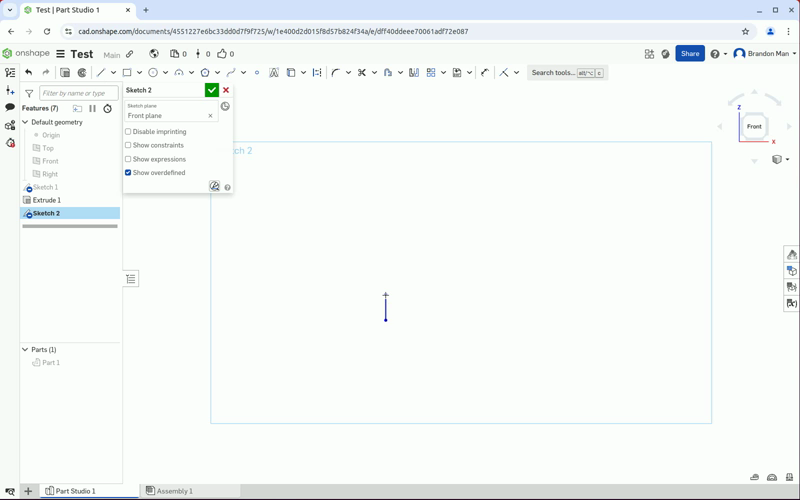
mouse_move(385, 294)
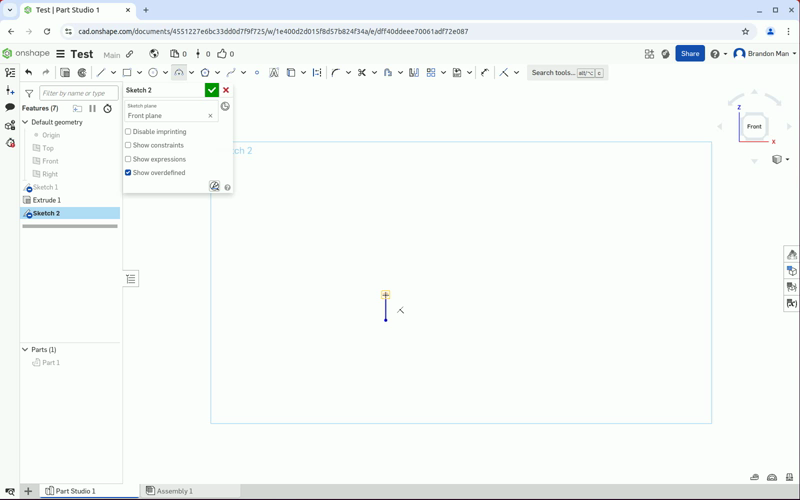
click(385, 294)
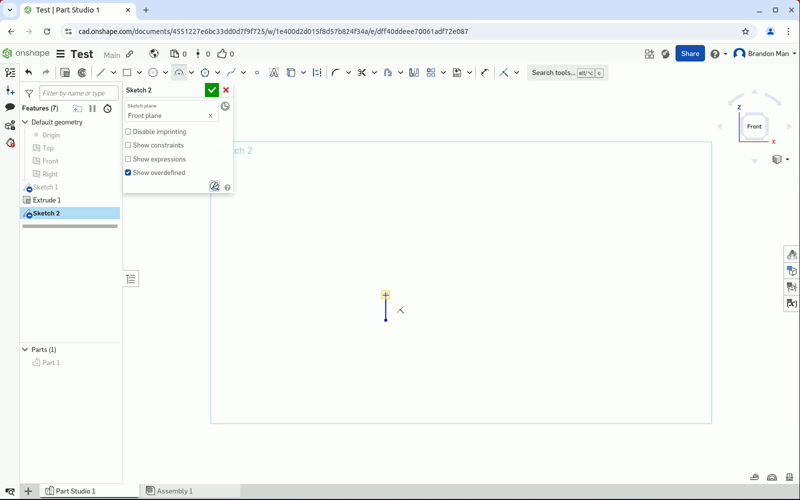
key_down(shift)
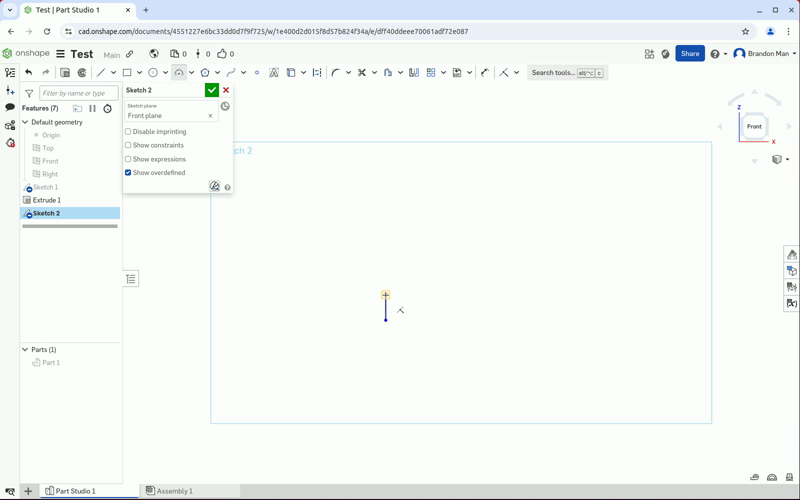
mouse_move(385, 270)
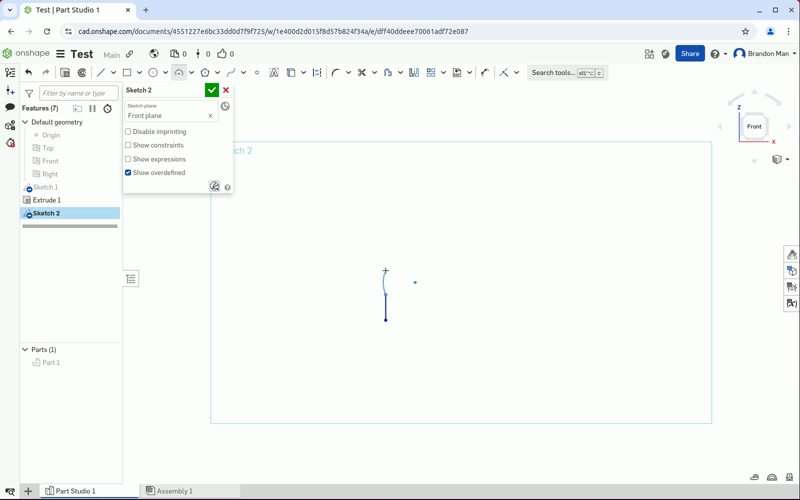
click(385, 270)
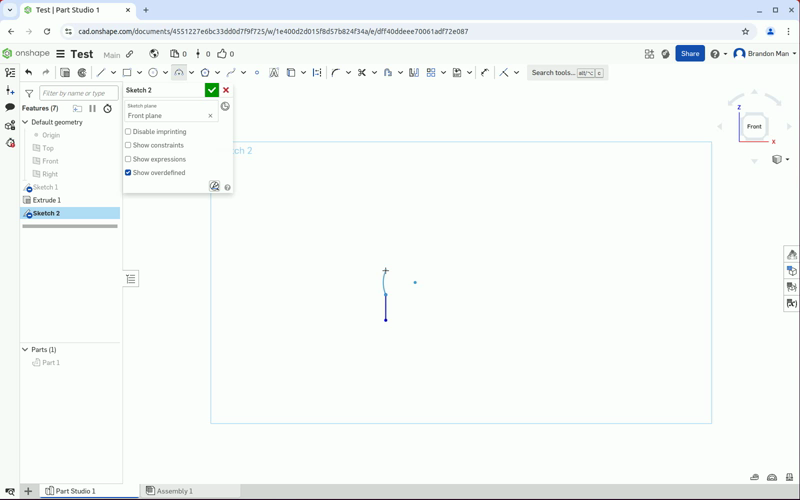
mouse_move(373, 282)
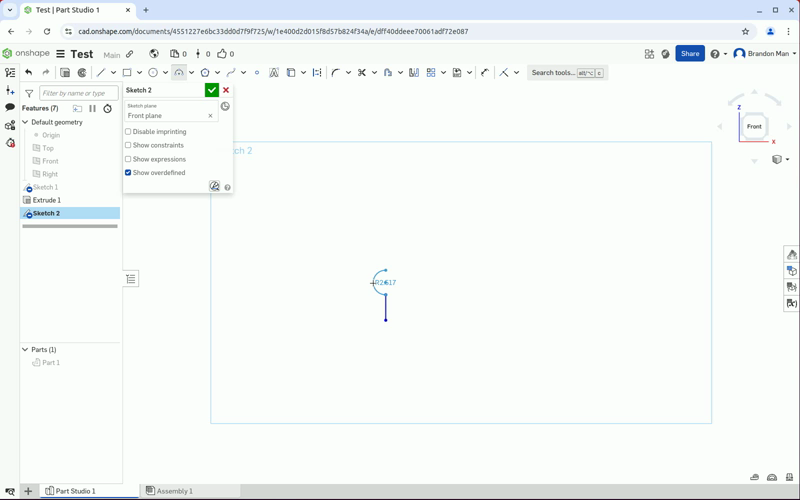
click(373, 282)
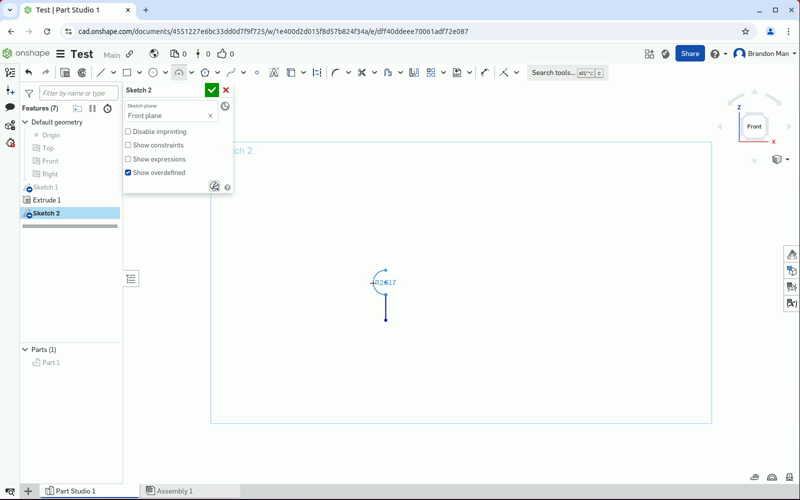
key_up(shift)
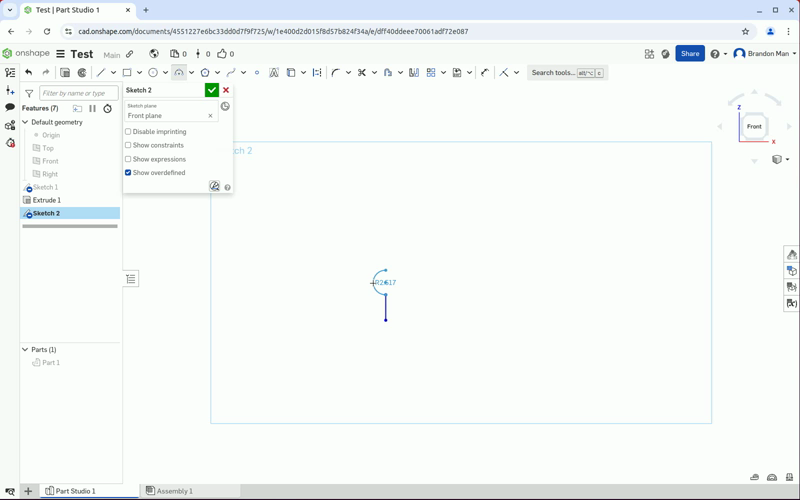
key(esc)
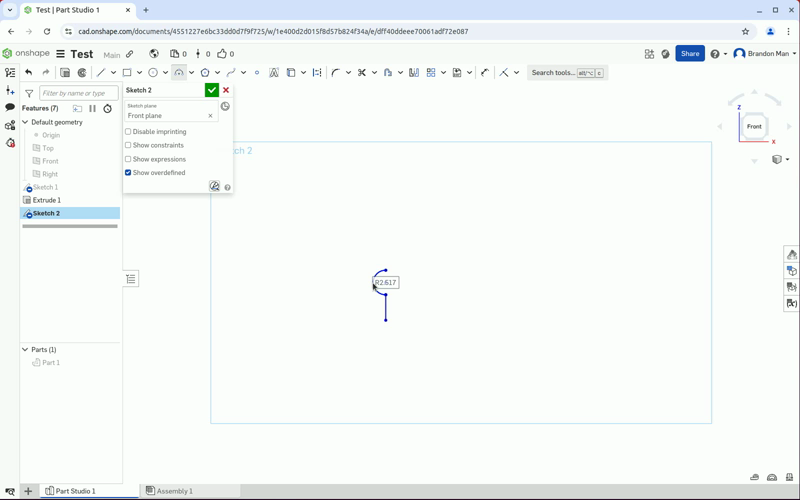
key(l)
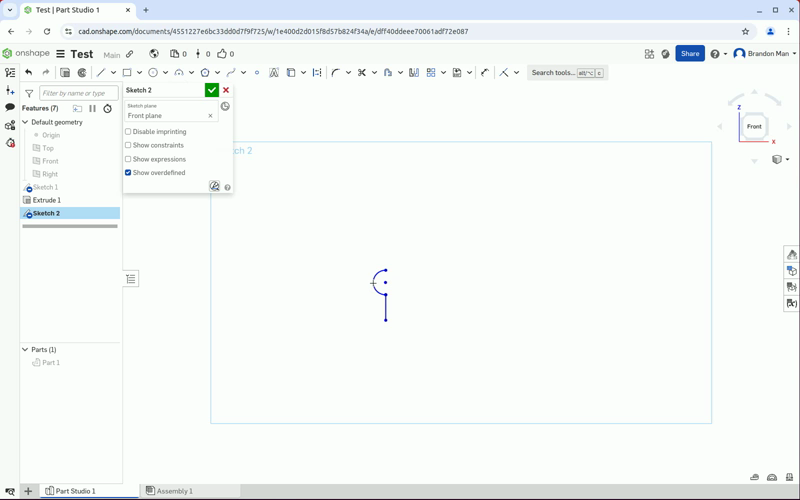
mouse_move(385, 270)
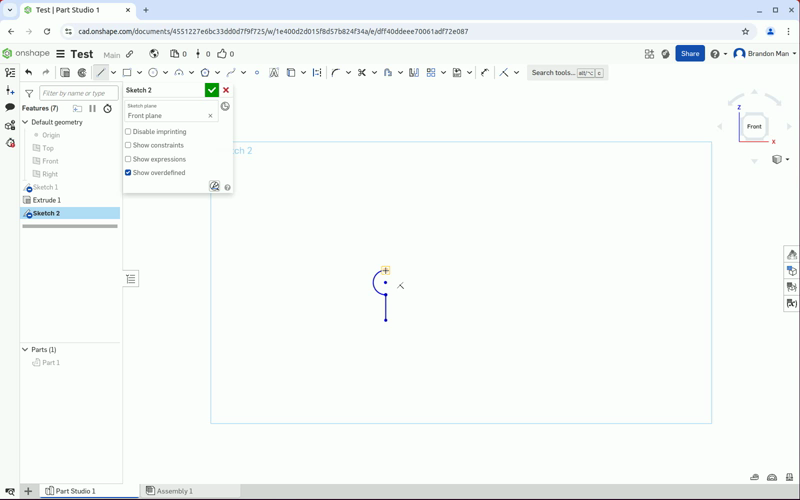
click(385, 270)
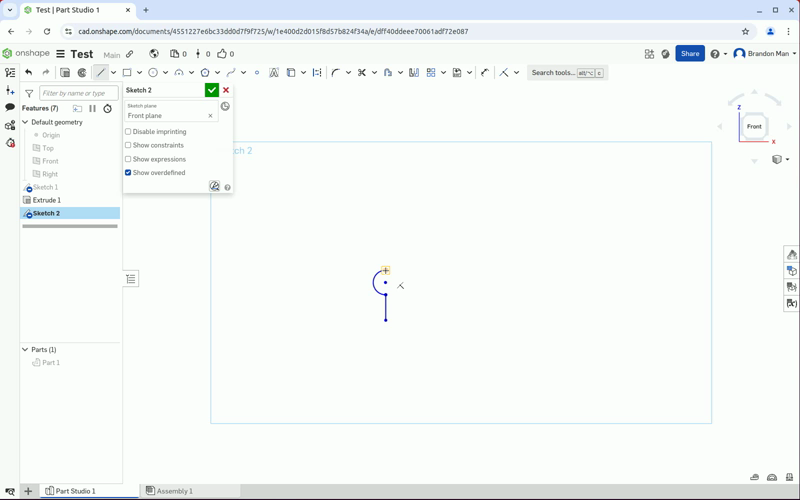
key_down(shift)
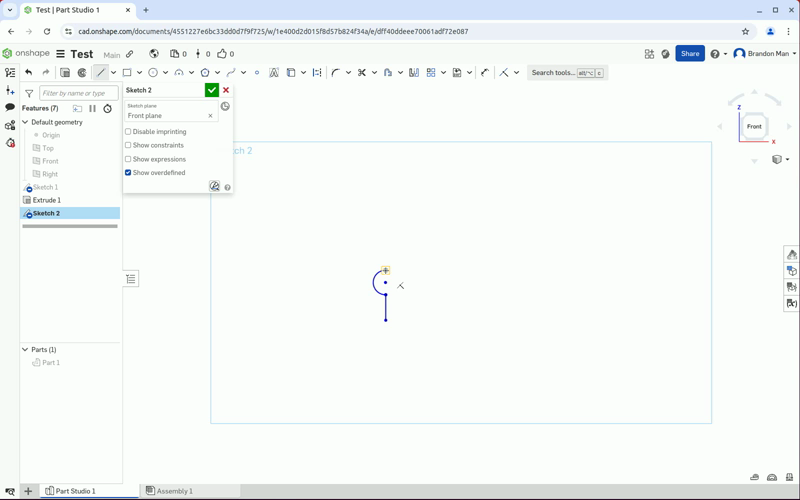
mouse_move(415, 270)
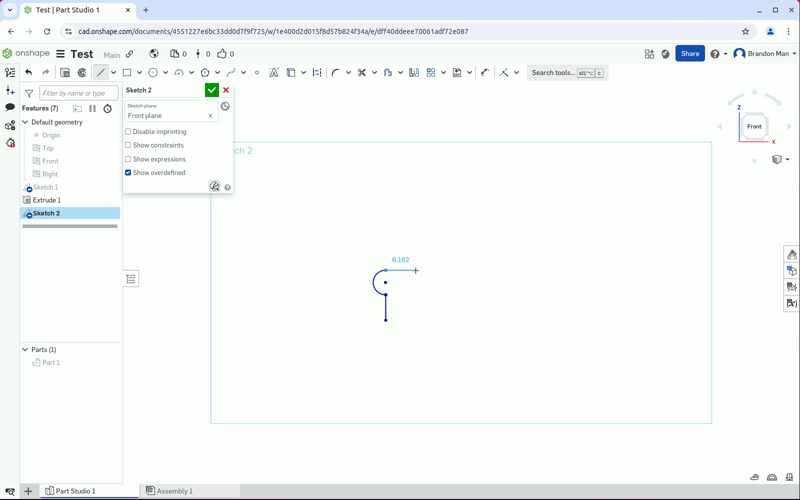
mouse_move(385, 245)
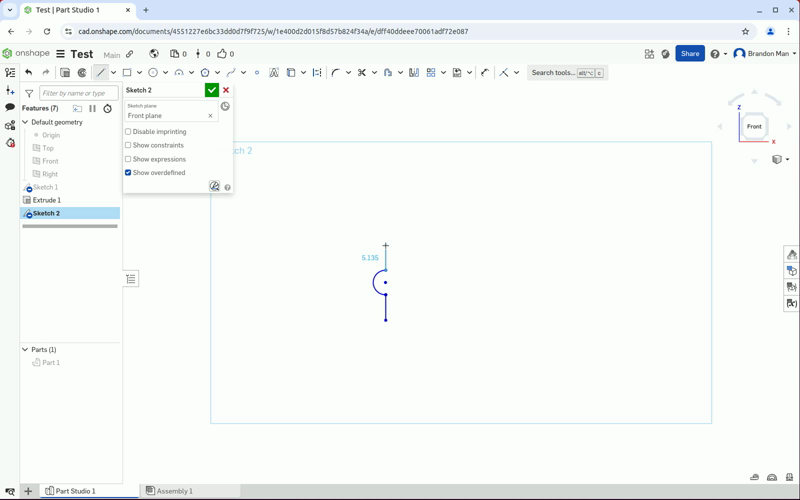
click(385, 245)
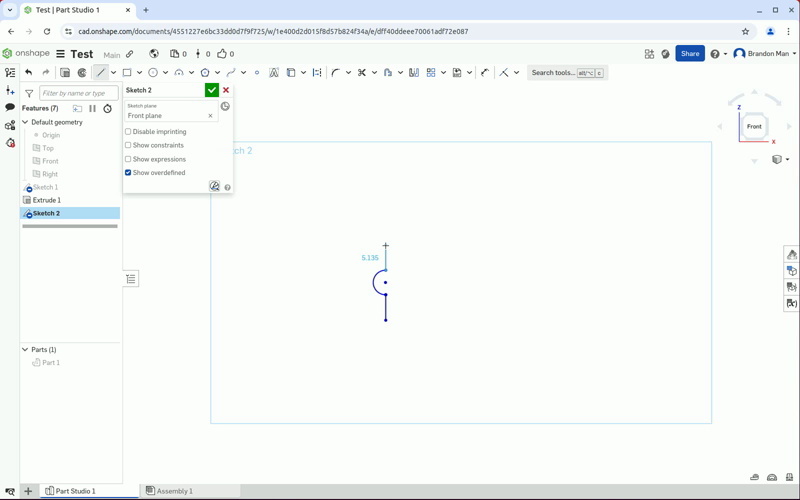
key_up(shift)
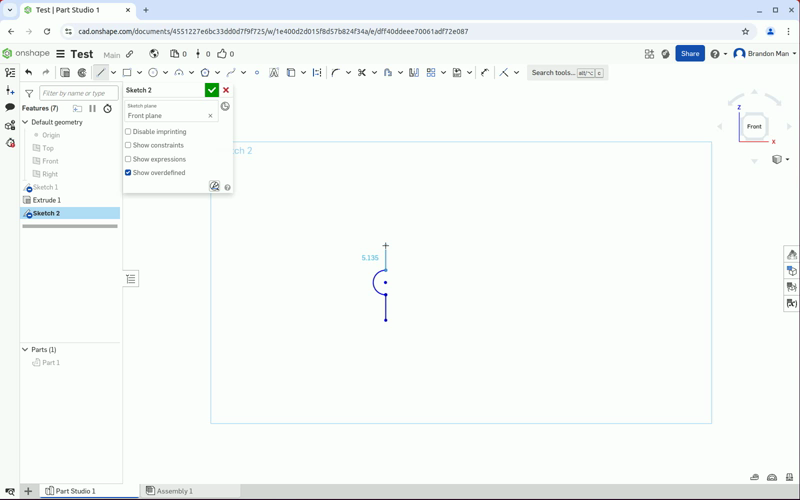
key(esc)
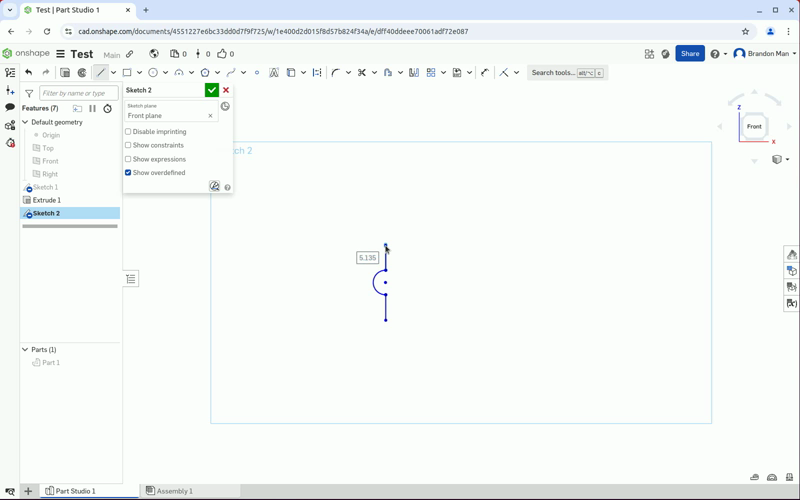
key(a)
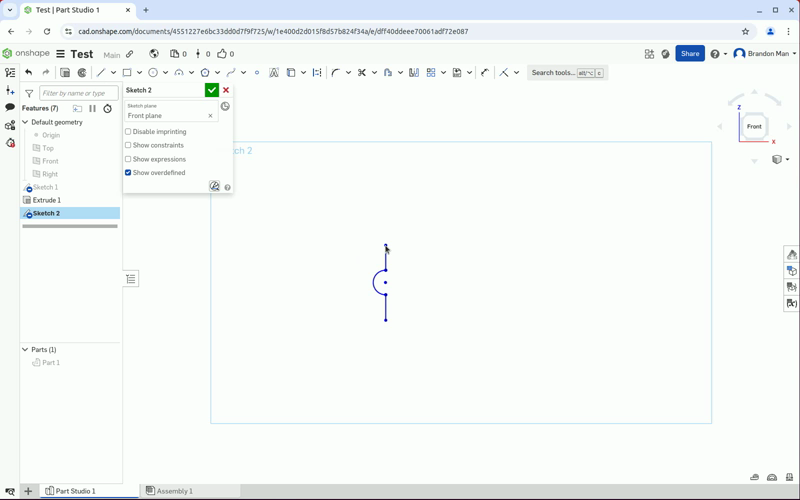
mouse_move(385, 245)
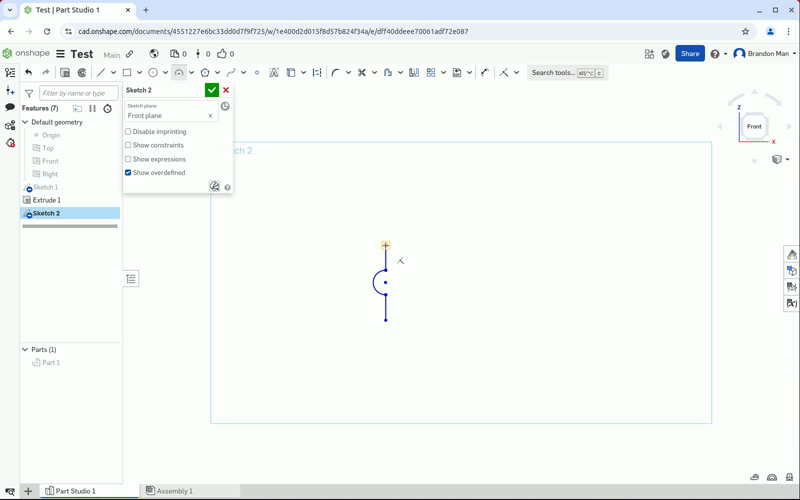
click(385, 245)
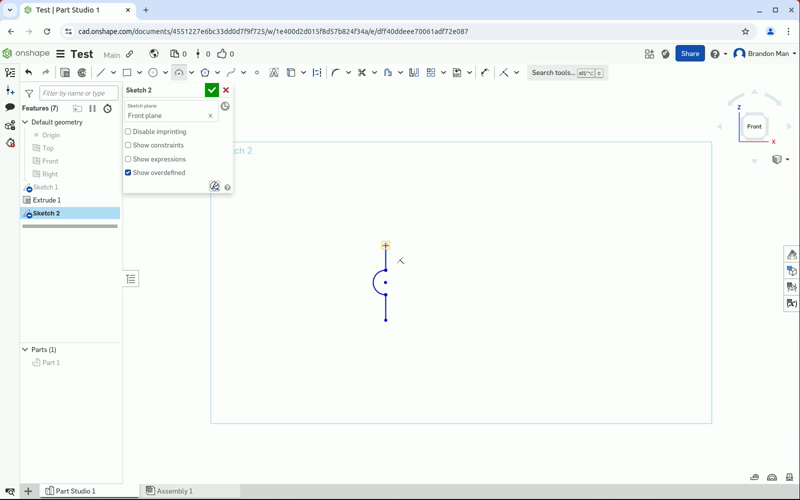
mouse_move(385, 320)
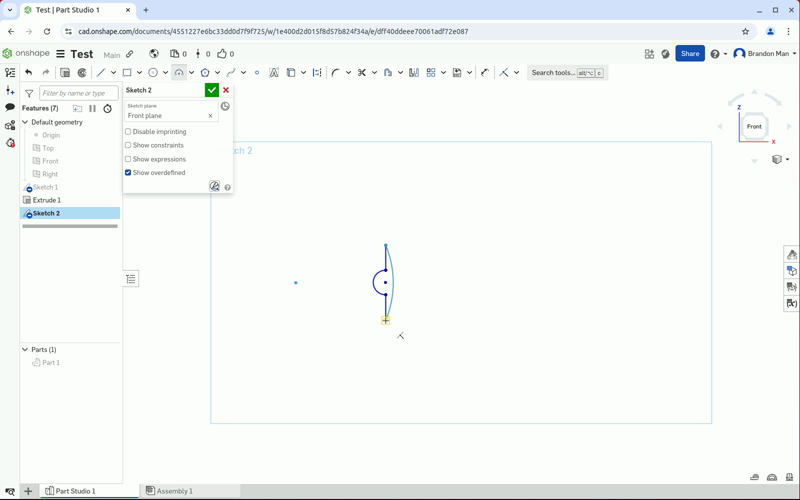
click(385, 320)
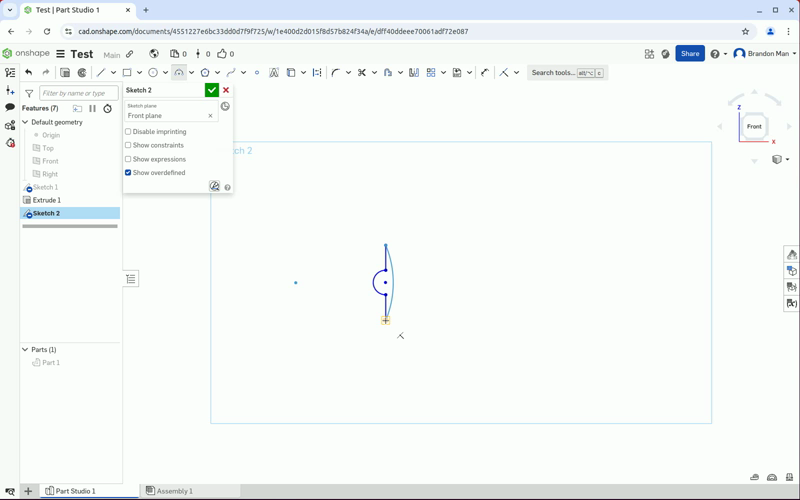
key_down(shift)
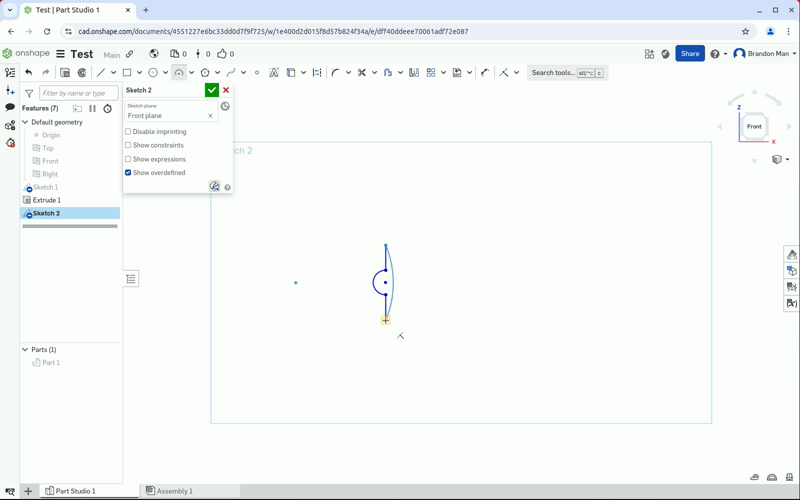
mouse_move(347, 282)
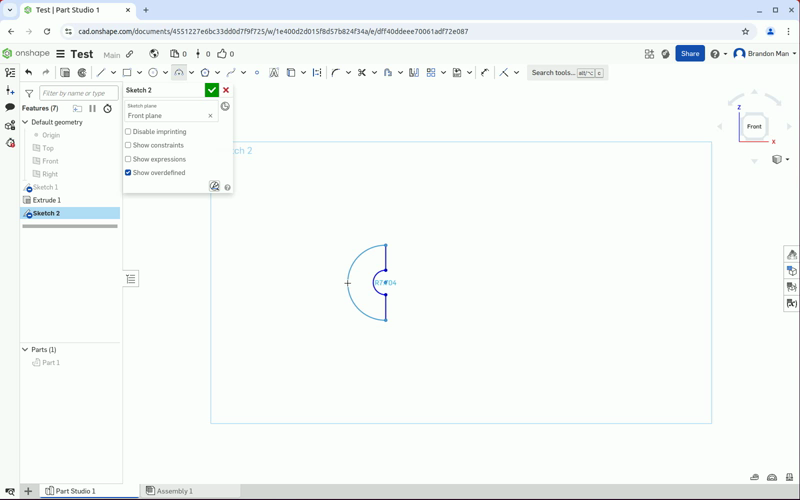
click(347, 282)
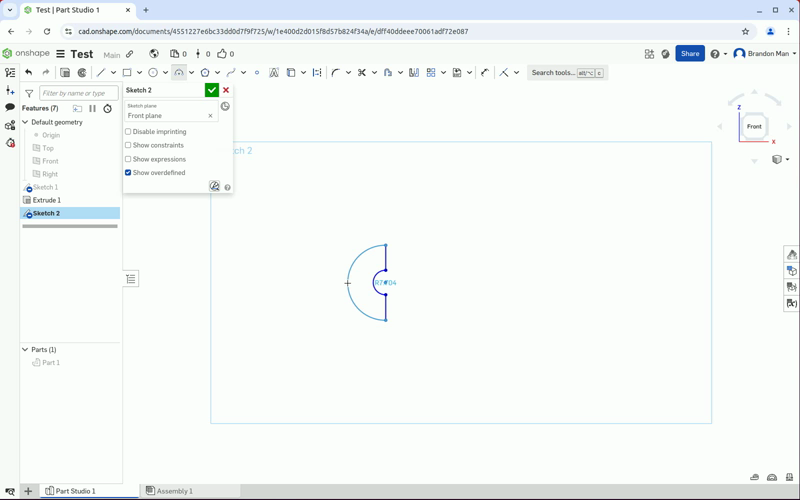
key_up(shift)
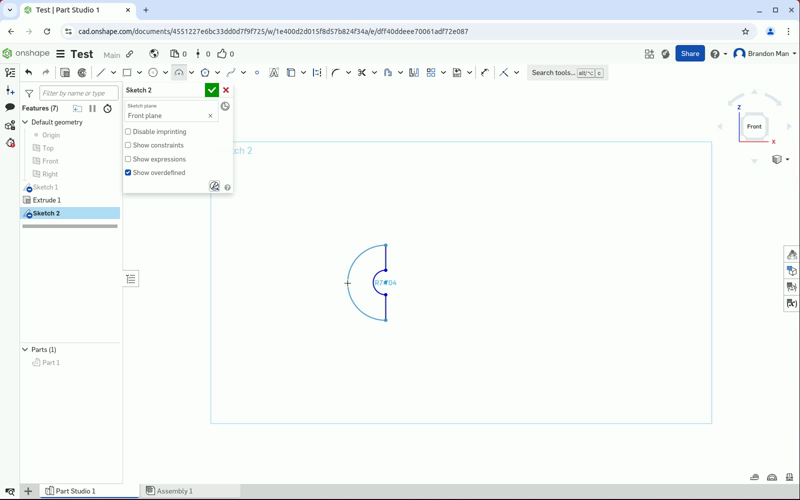
key(esc)
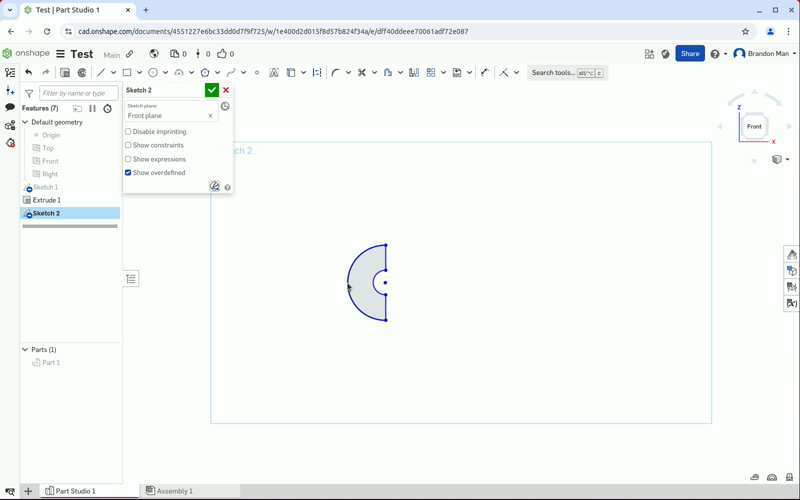
mouse_move(352, 285)
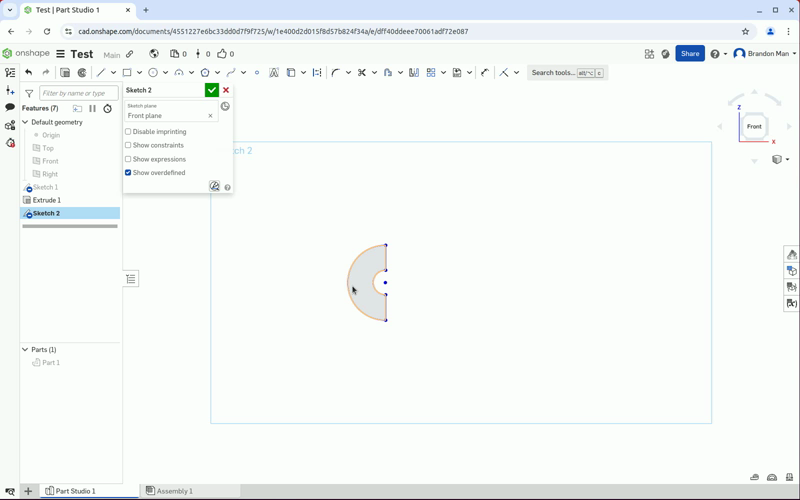
scroll(6)
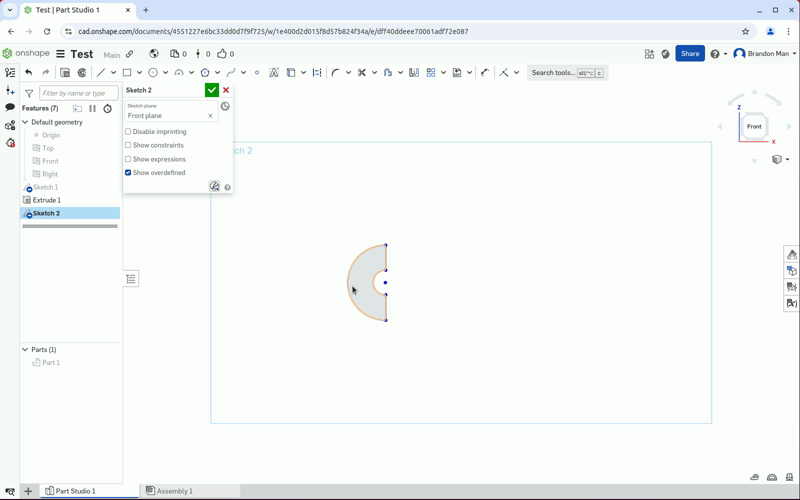
scroll(6)
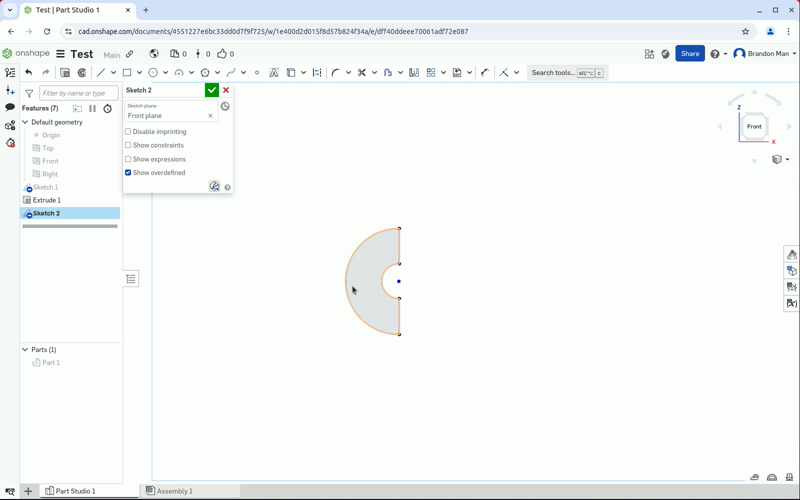
scroll(6)
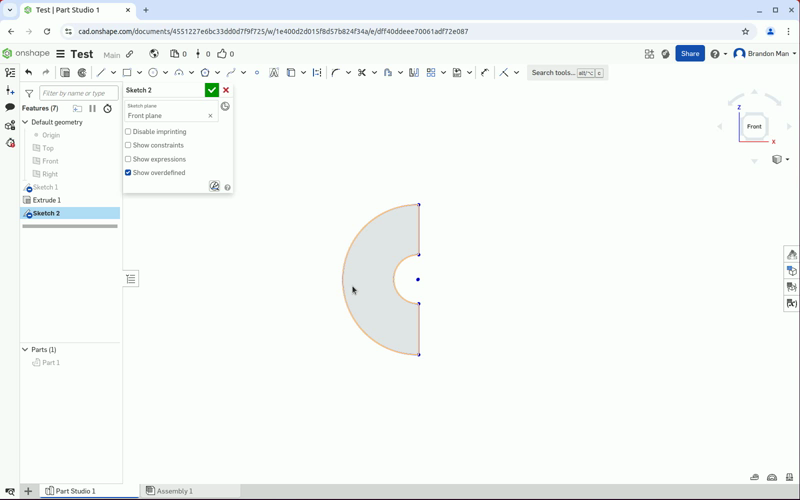
scroll(6)
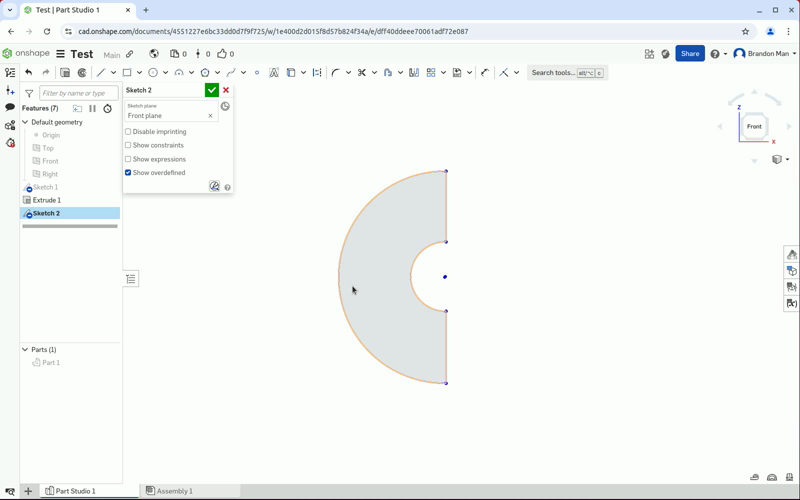
scroll(6)
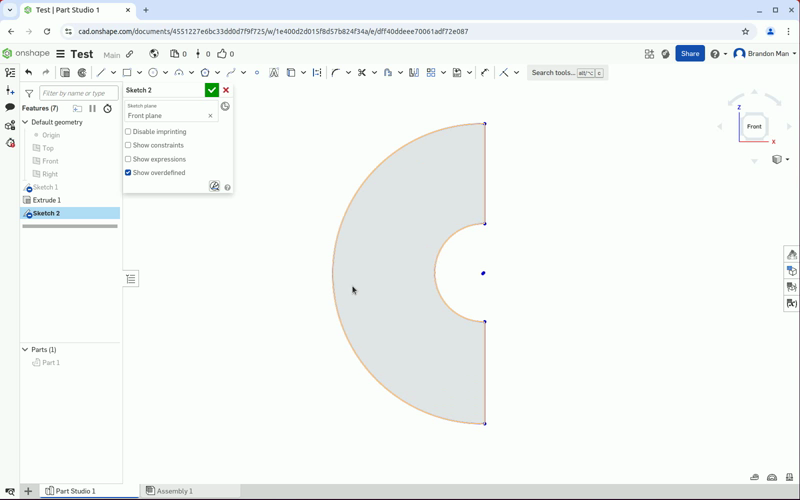
scroll(6)
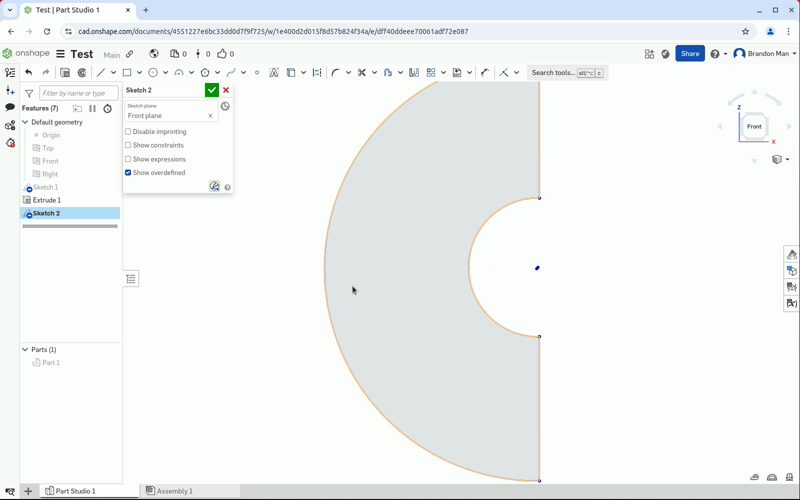
scroll(6)
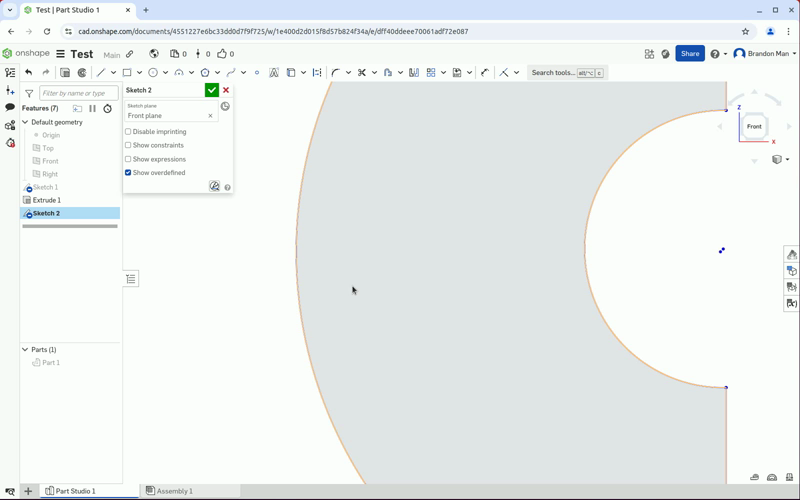
click(352, 285)
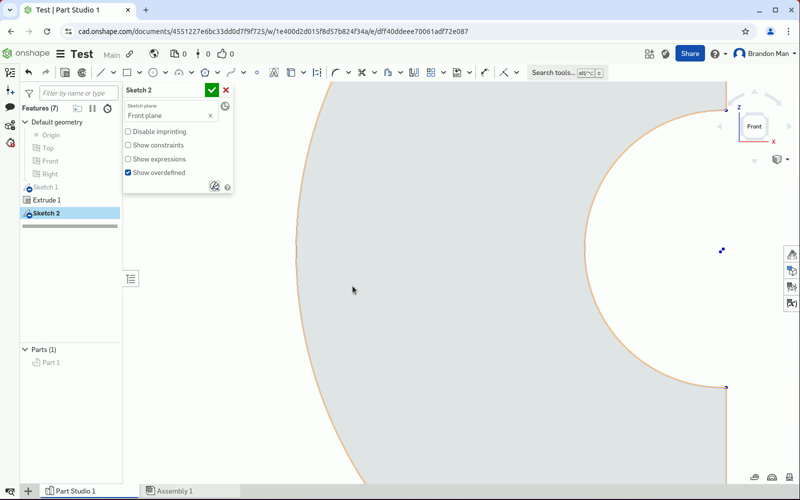
scroll(-6)
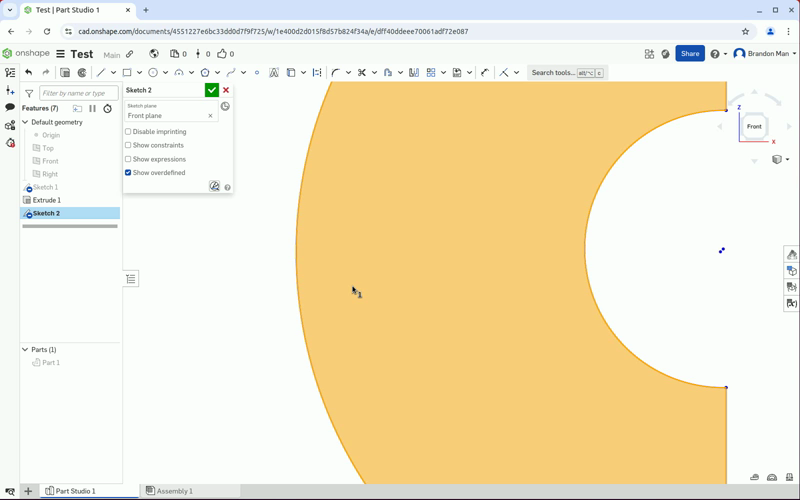
scroll(-6)
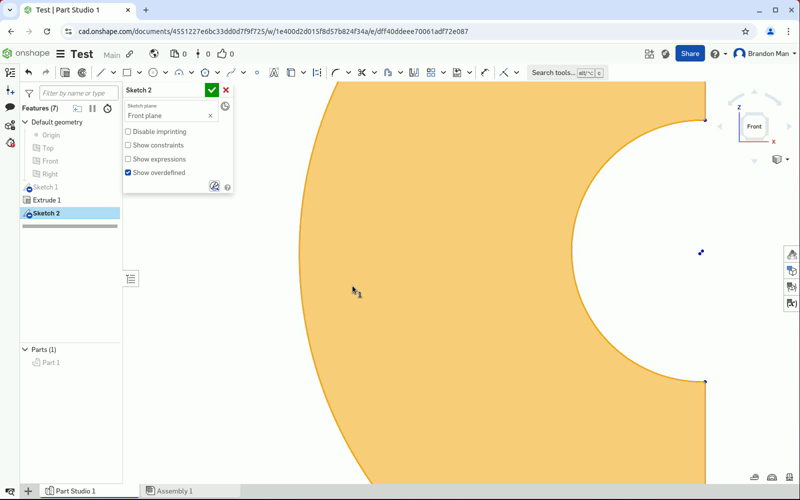
scroll(-6)
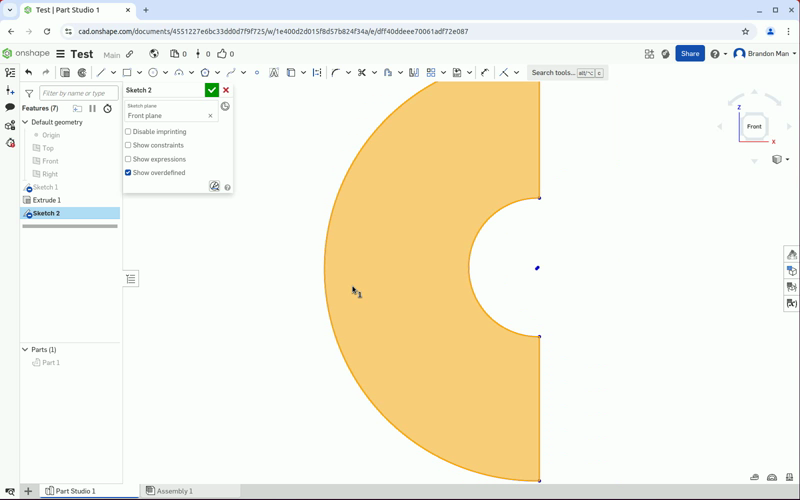
scroll(-6)
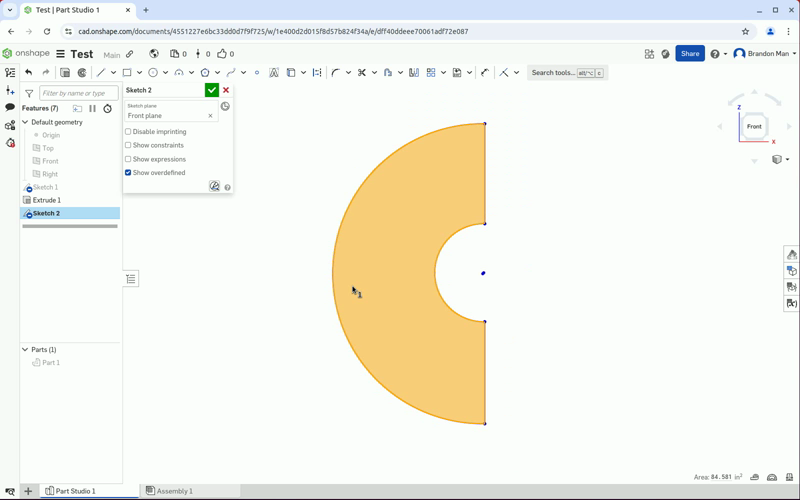
scroll(-6)
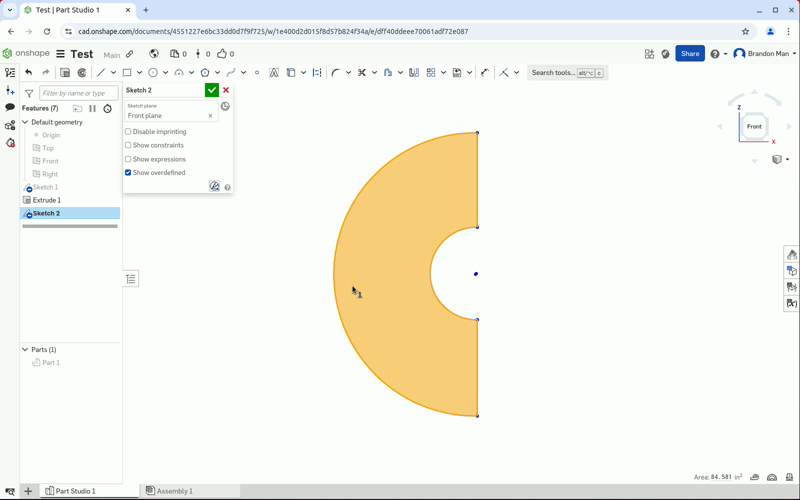
scroll(-6)
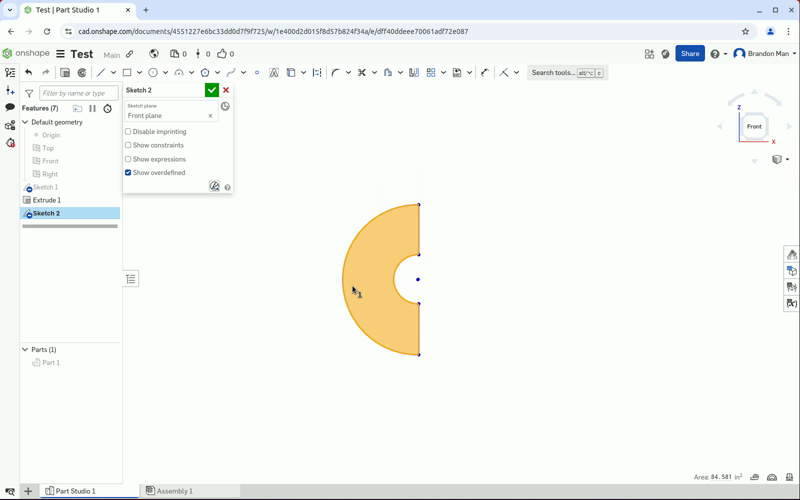
scroll(-6)
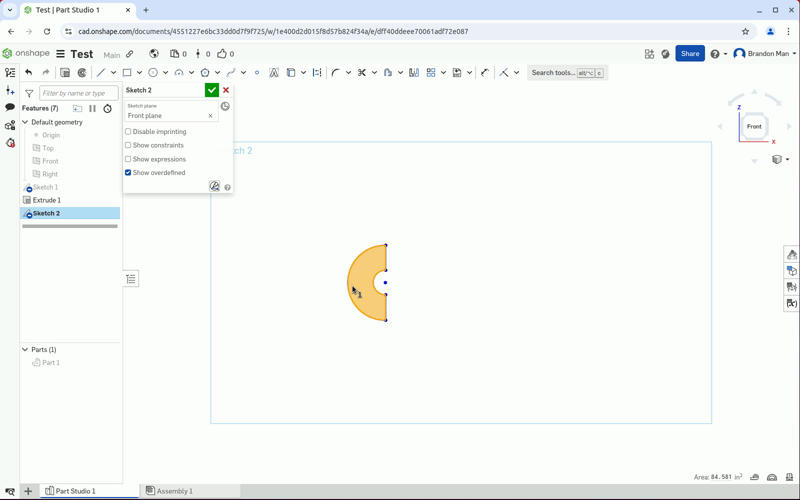
mouse_move(73, 352)
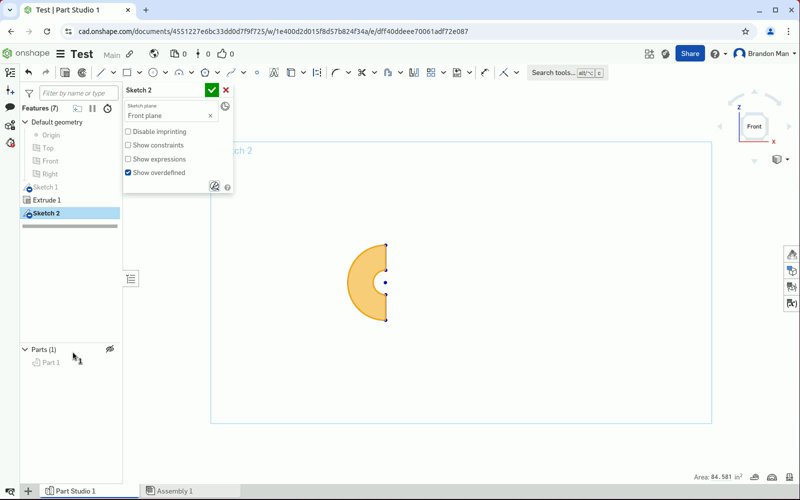
key(shift+y)
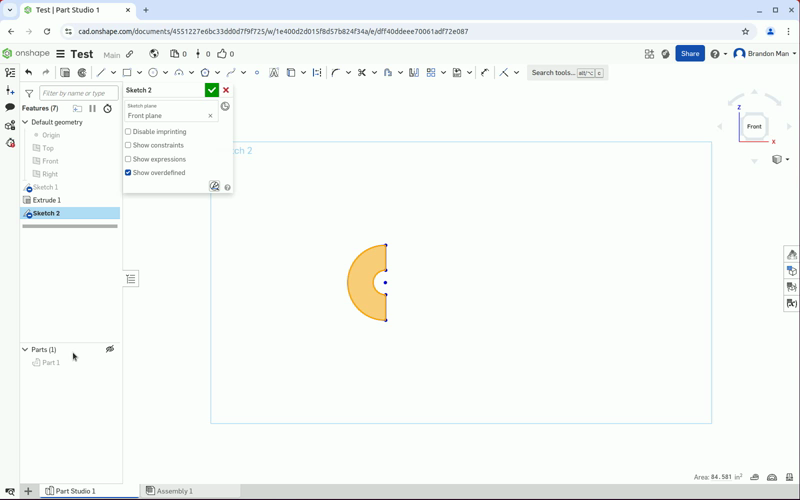
key(shift+e)
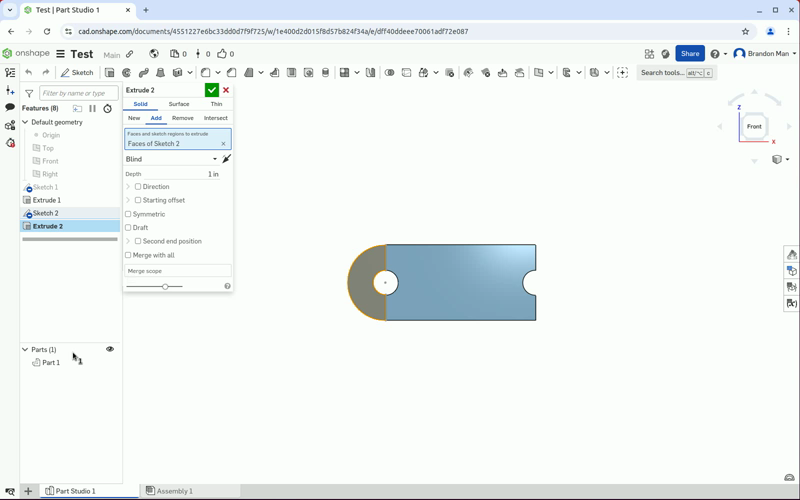
mouse_move(143, 106)
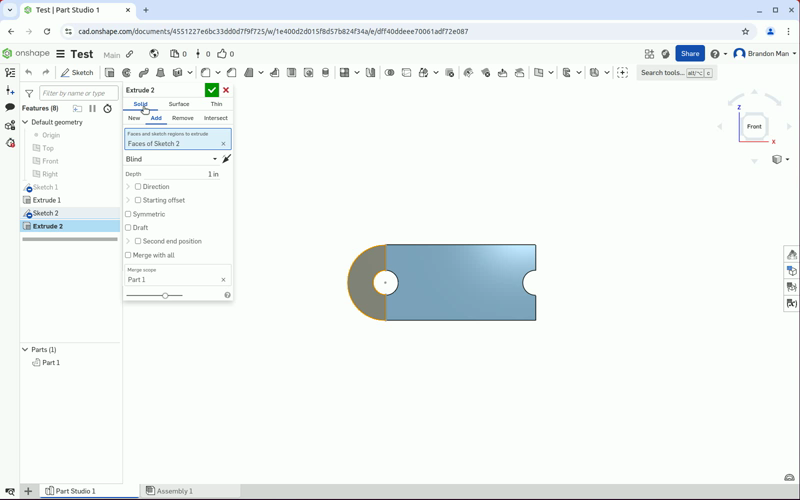
click(143, 106)
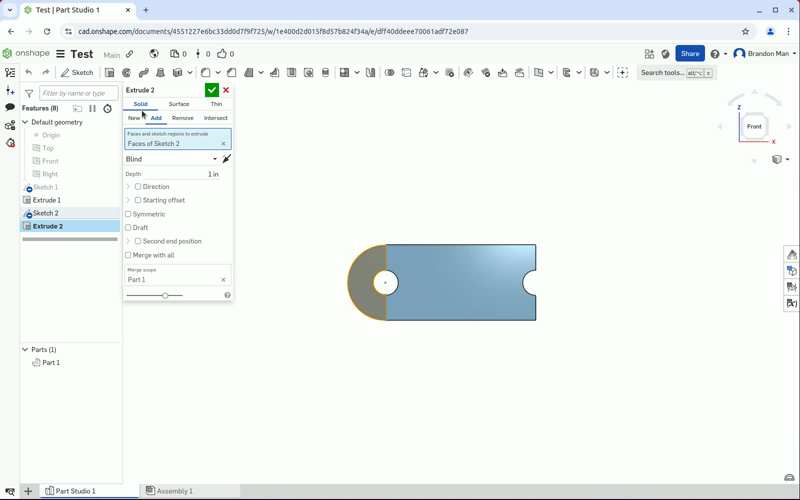
mouse_move(137, 120)
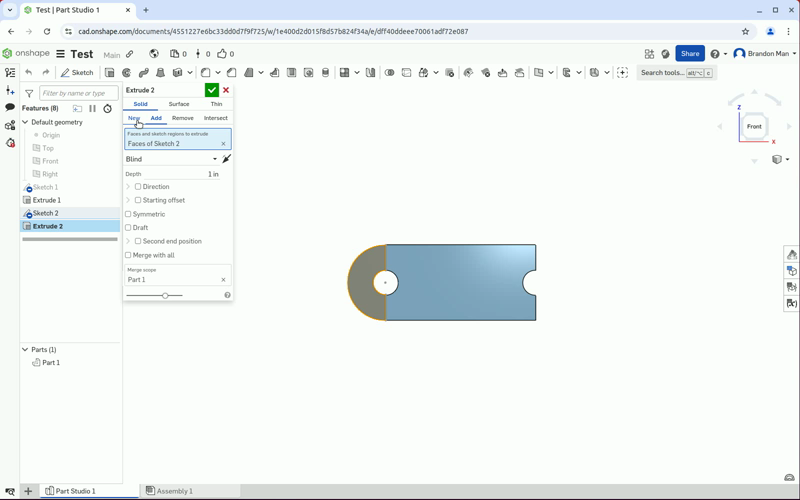
click(137, 120)
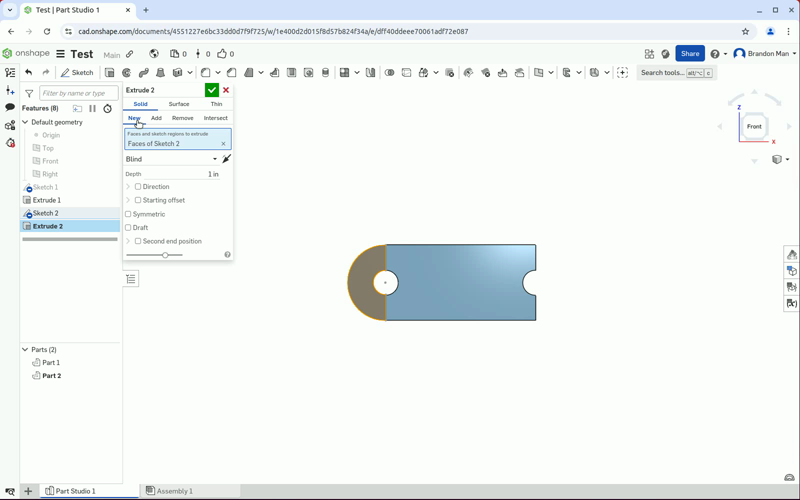
key(tab, 4)
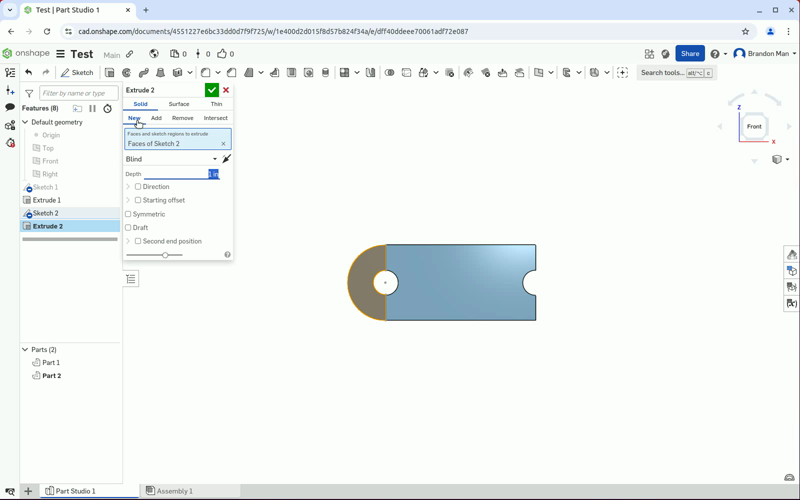
text(5.055)
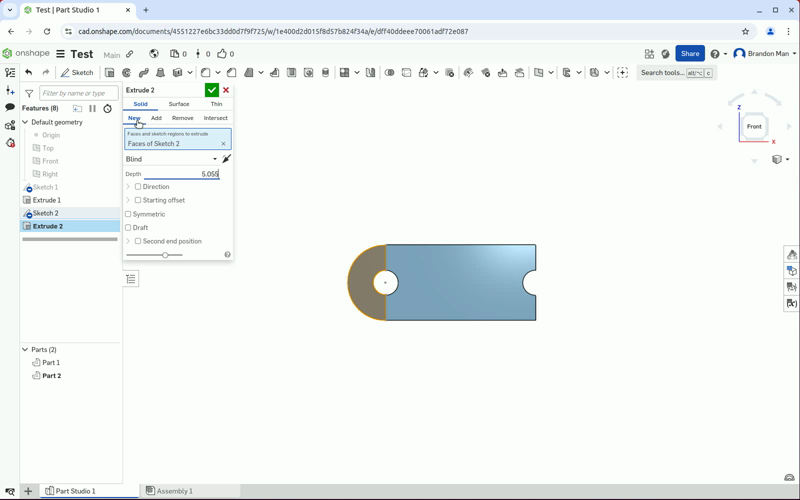
key(enter)
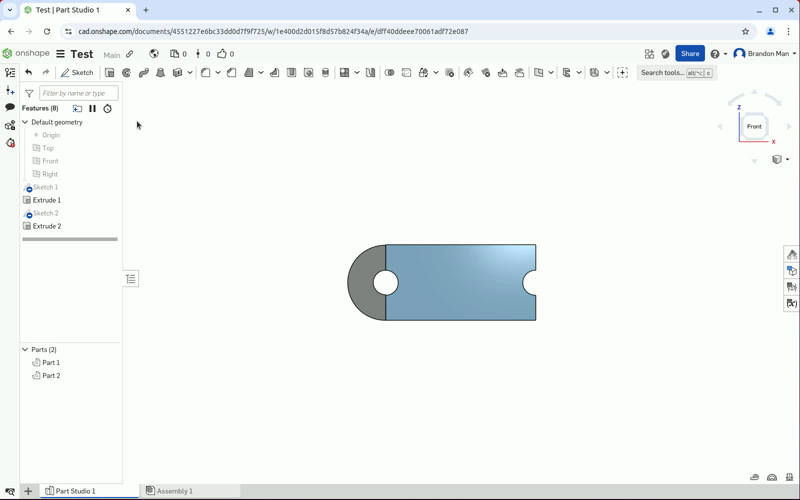
key(shift+h)
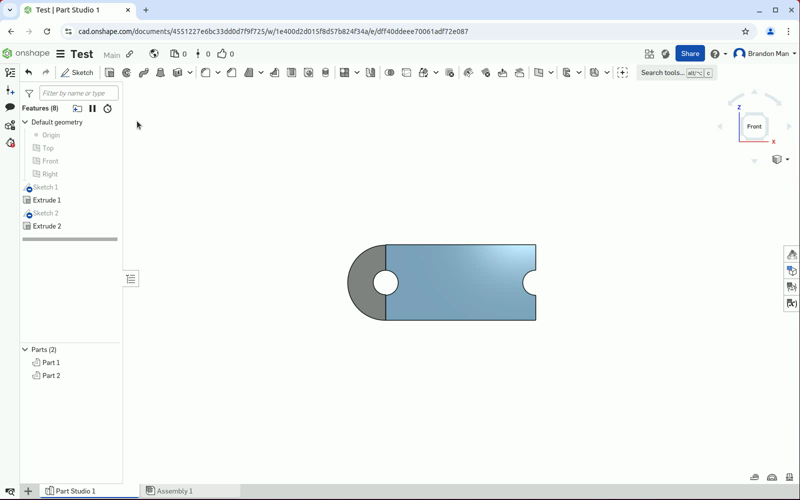
key(shift+h)
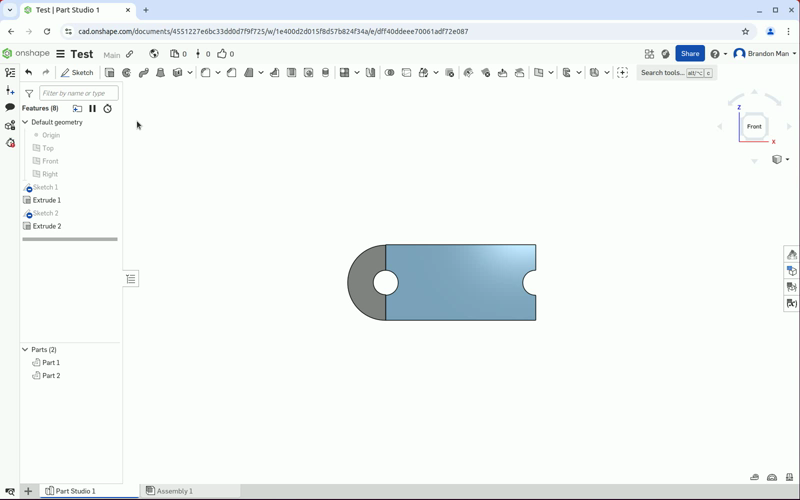
mouse_move(73, 189)
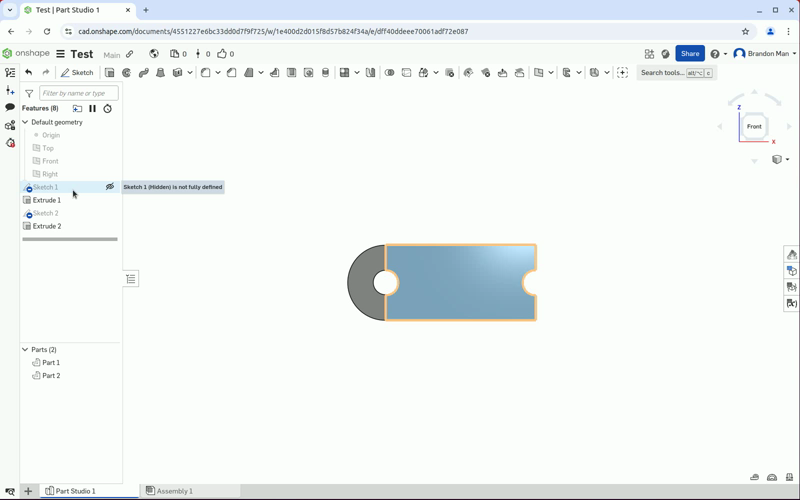
click(73, 189)
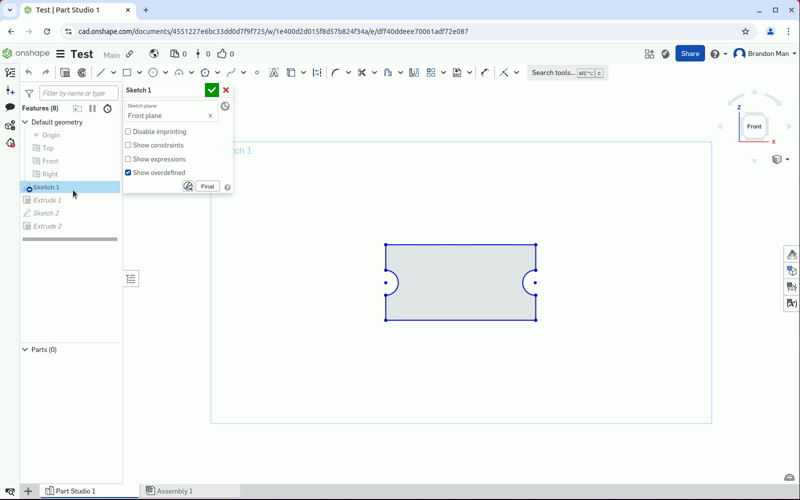
mouse_move(229, 92)
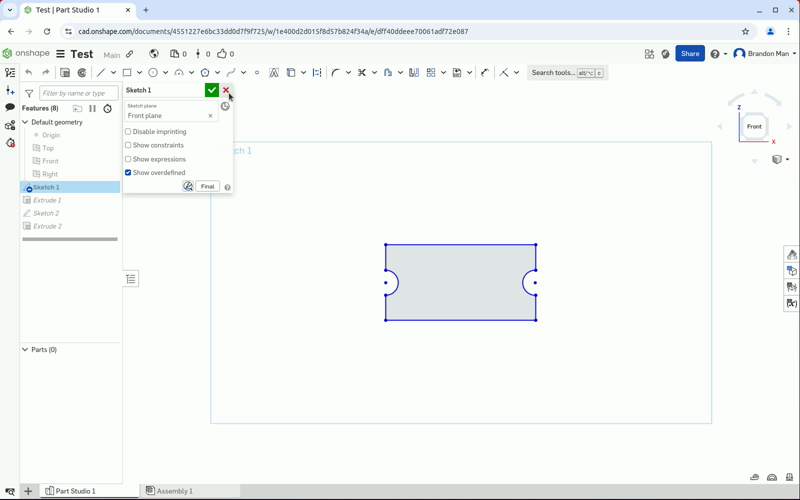
click(229, 92)
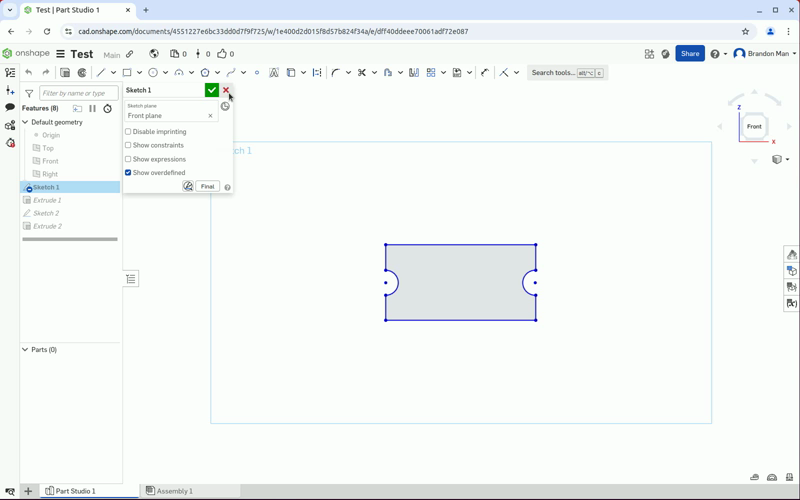
key(shift+s)
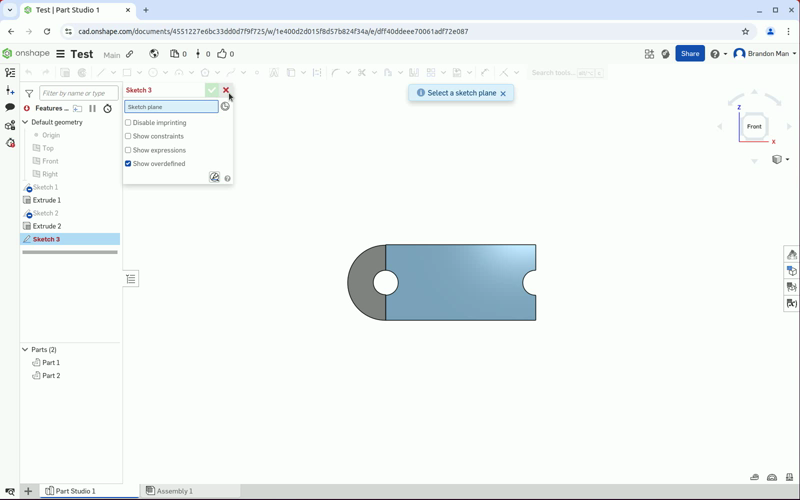
mouse_move(73, 163)
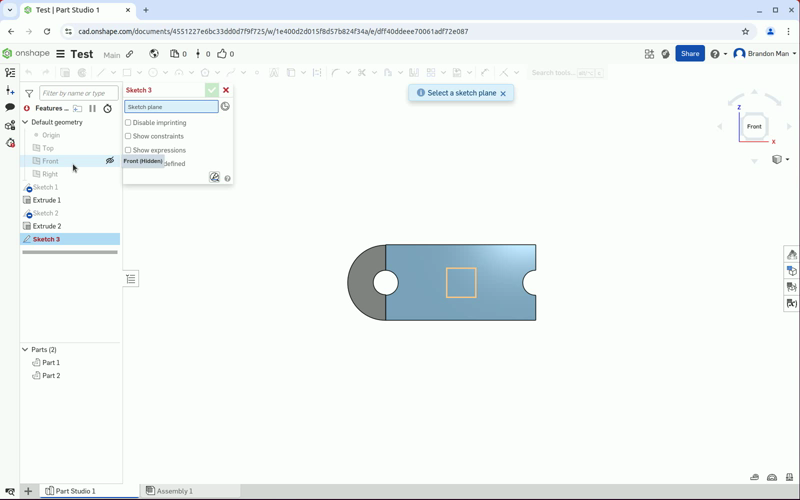
click(73, 163)
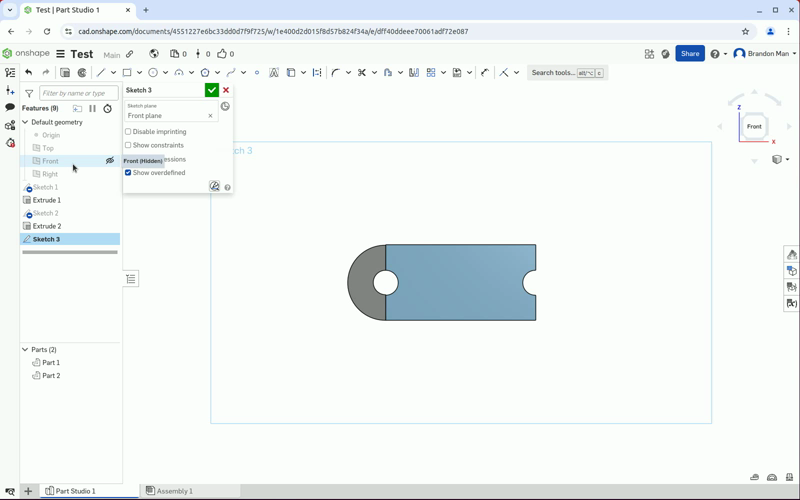
mouse_move(73, 352)
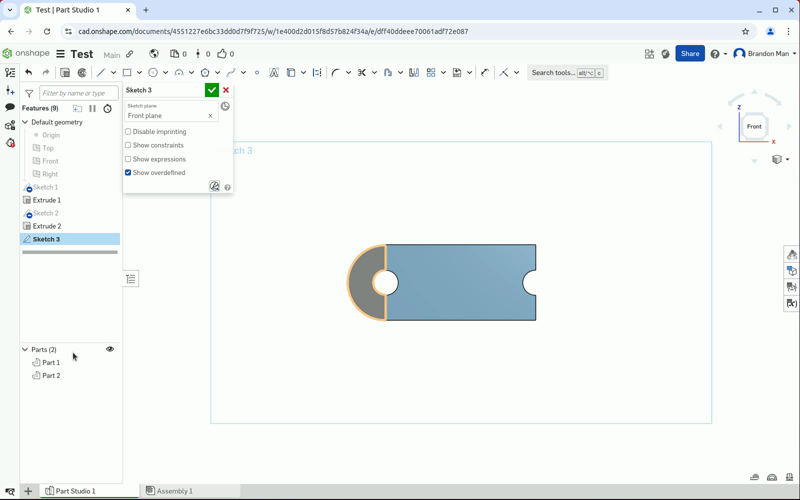
key(y)
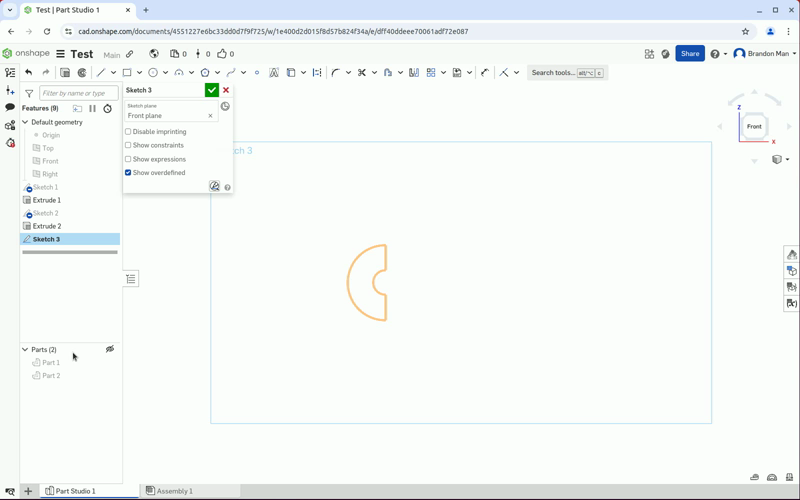
key(a)
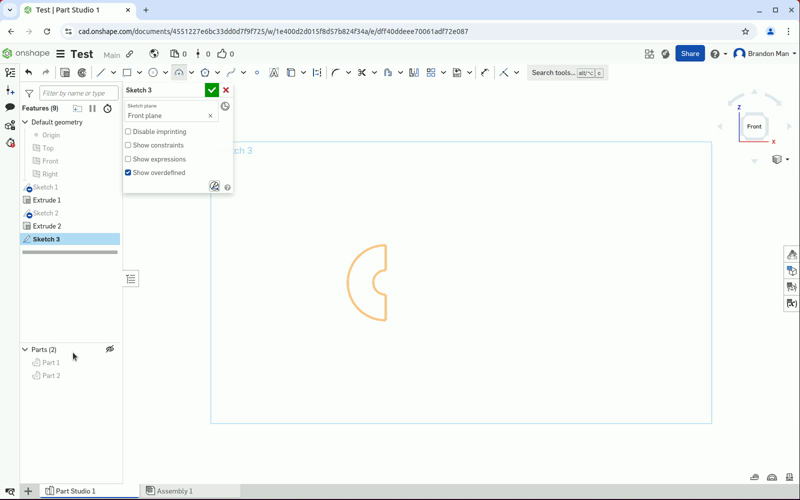
key_down(shift)
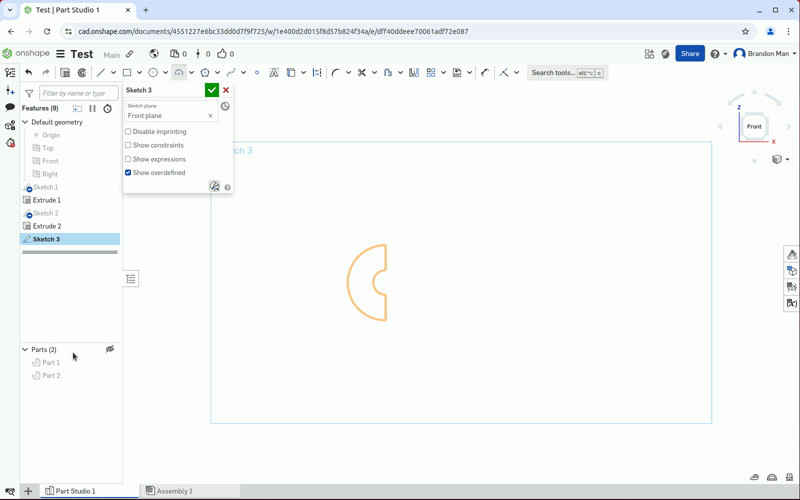
mouse_move(535, 320)
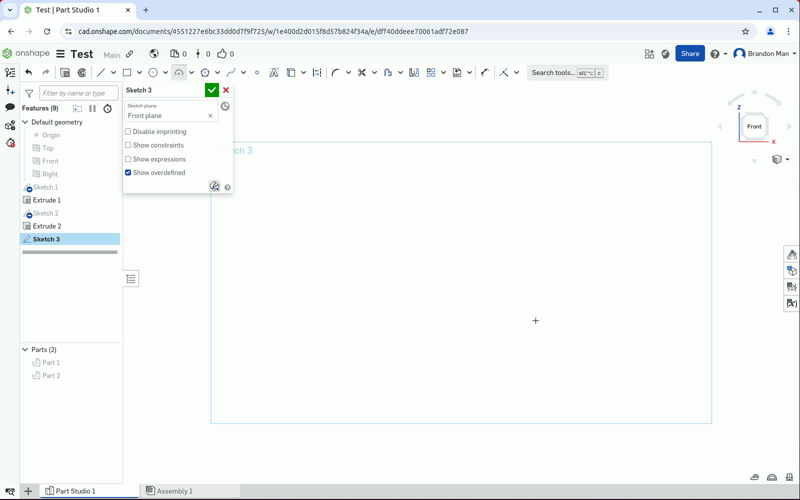
click(535, 320)
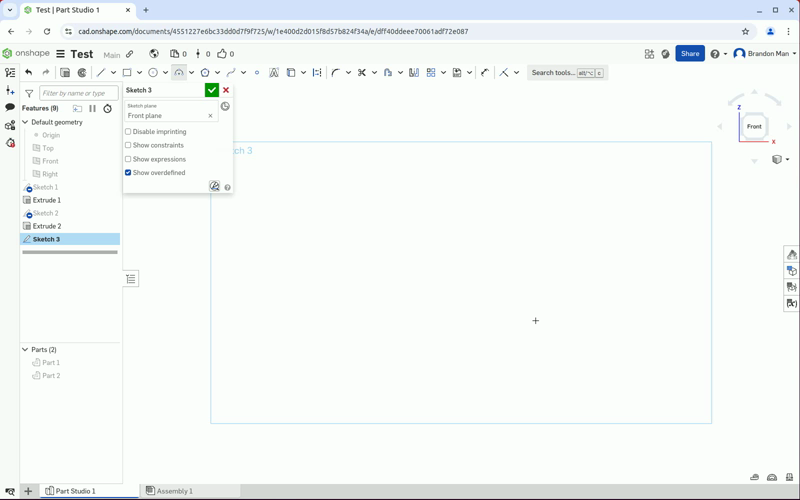
key_up(shift)
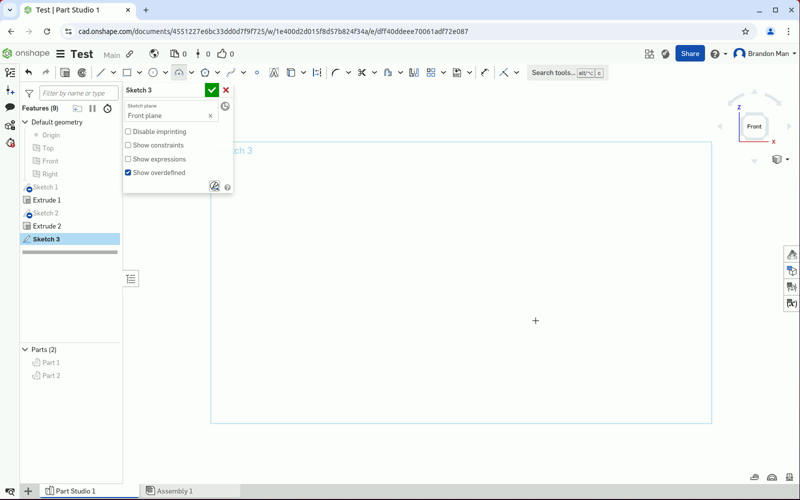
key_down(shift)
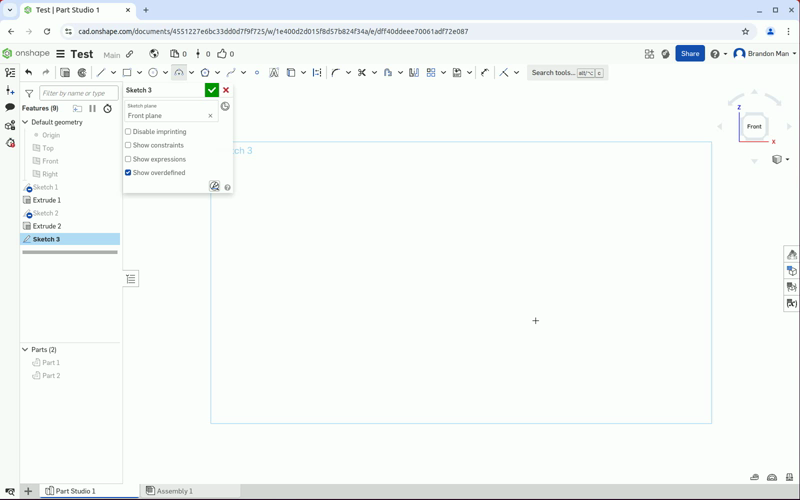
mouse_move(535, 245)
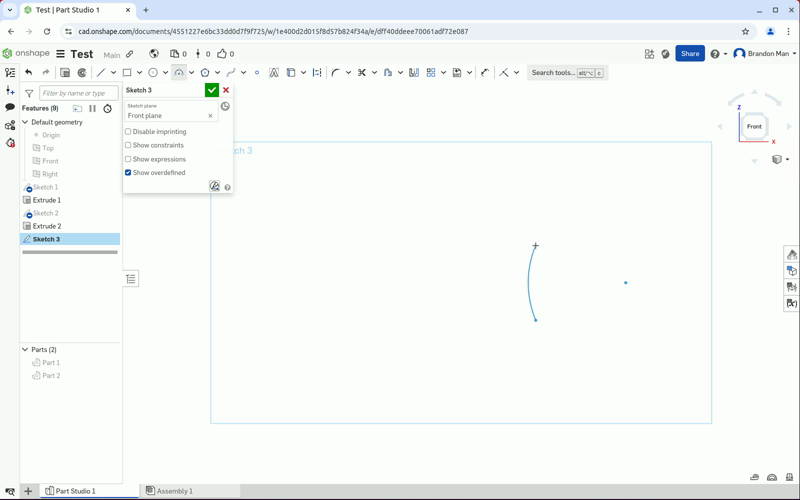
click(535, 245)
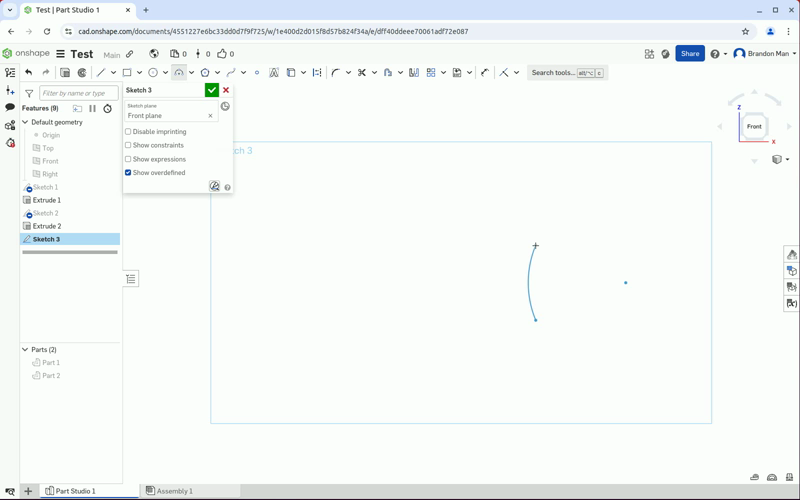
mouse_move(573, 282)
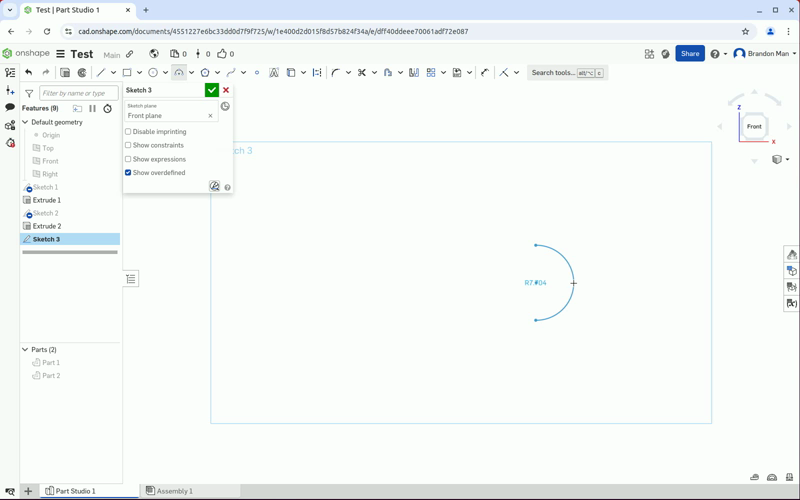
click(573, 282)
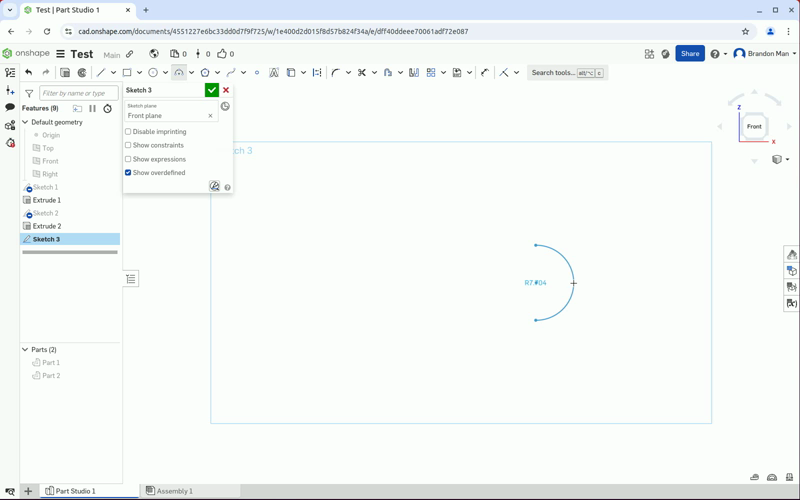
key_up(shift)
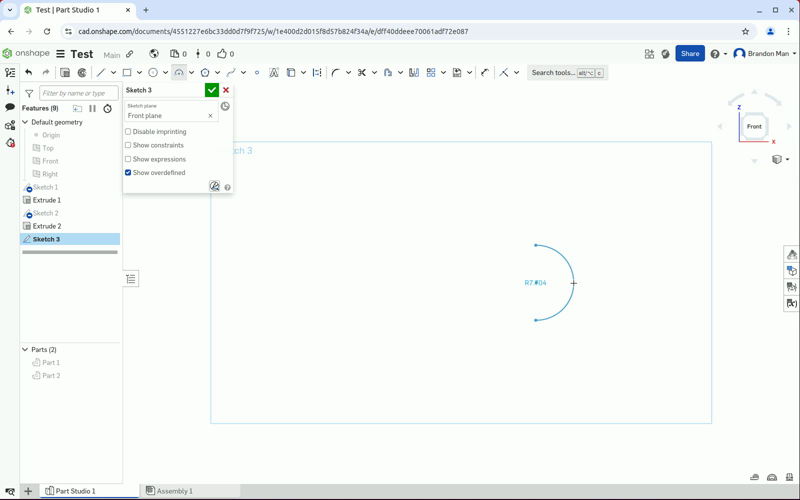
key(esc)
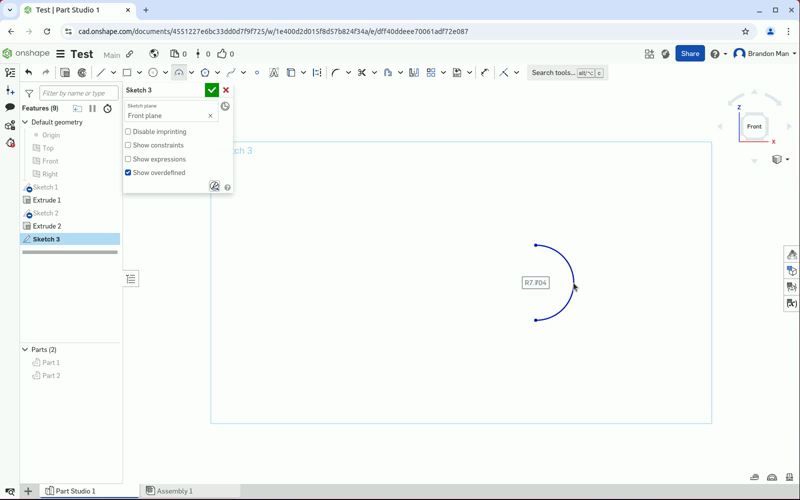
key(l)
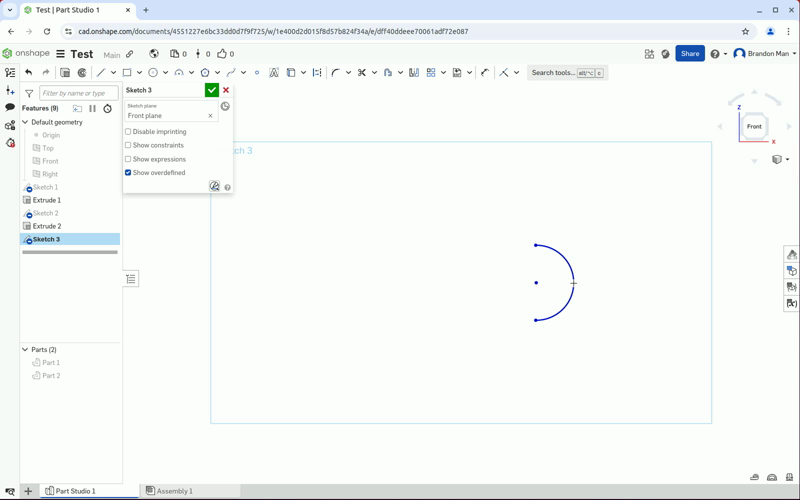
mouse_move(535, 245)
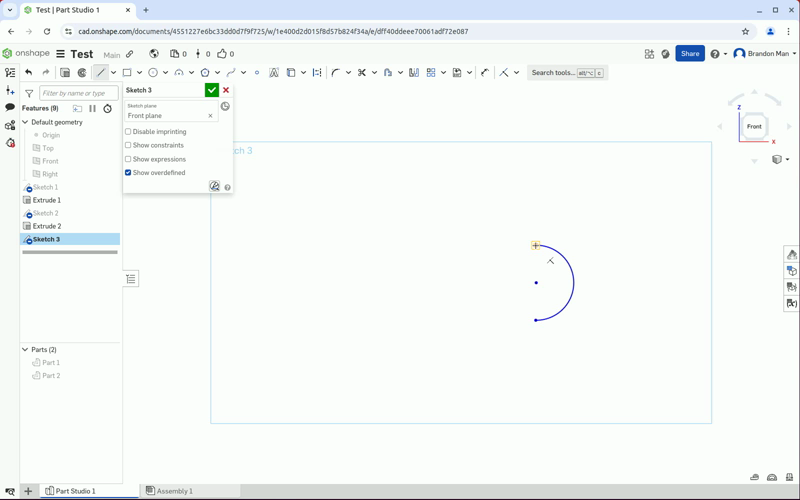
click(535, 245)
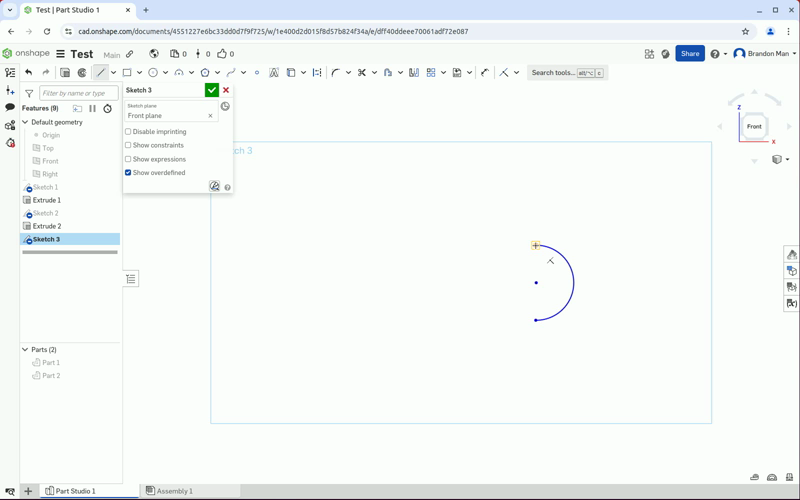
key_down(shift)
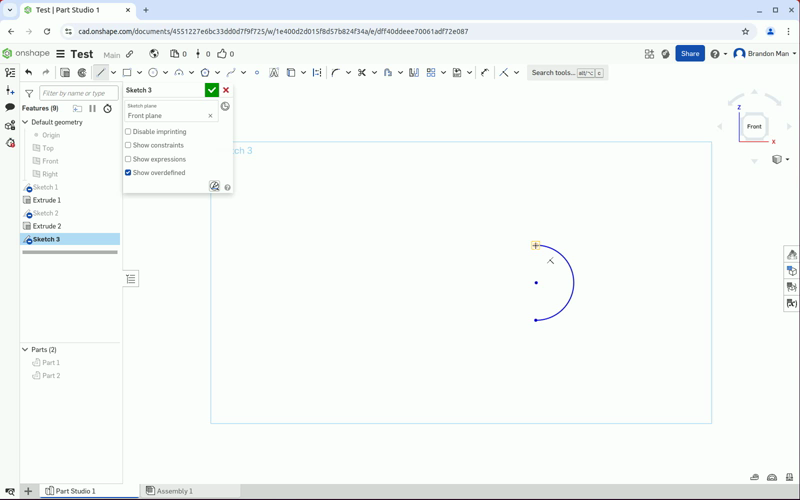
mouse_move(565, 245)
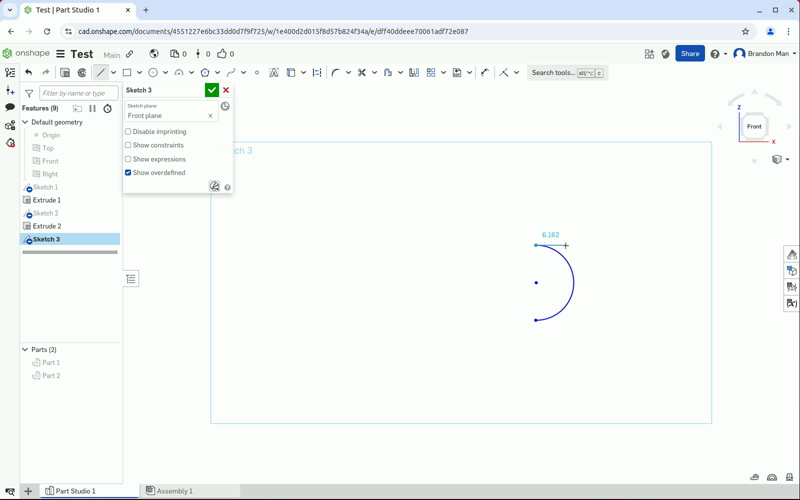
mouse_move(535, 270)
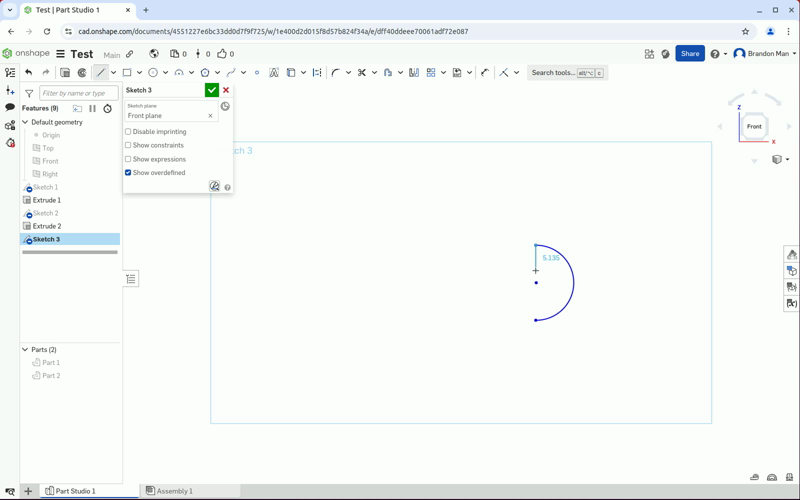
click(535, 270)
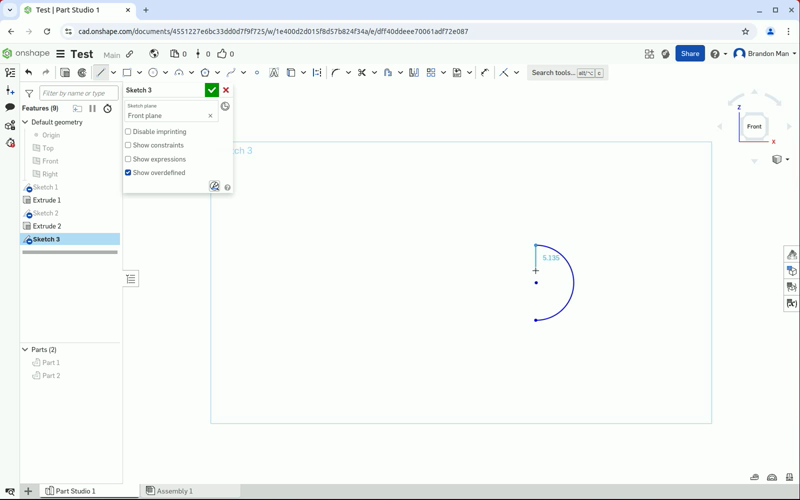
key_up(shift)
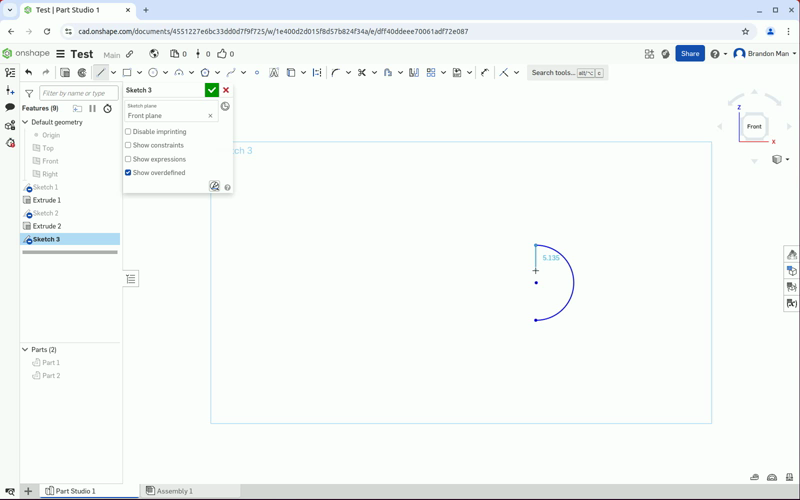
key(esc)
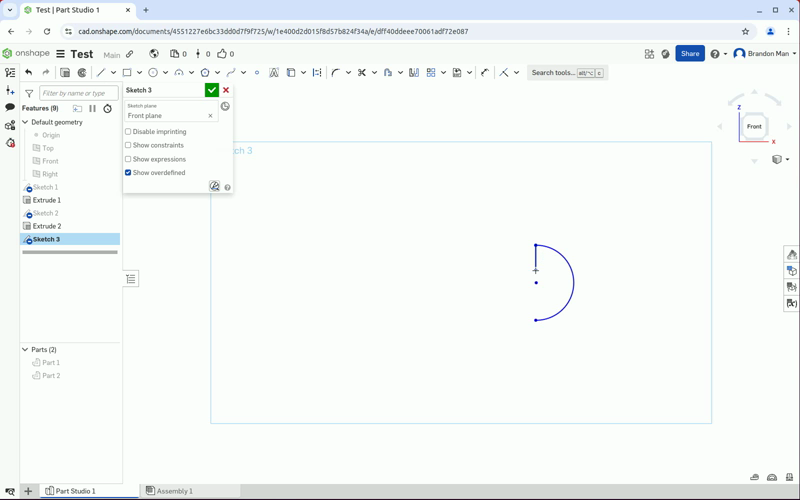
key(a)
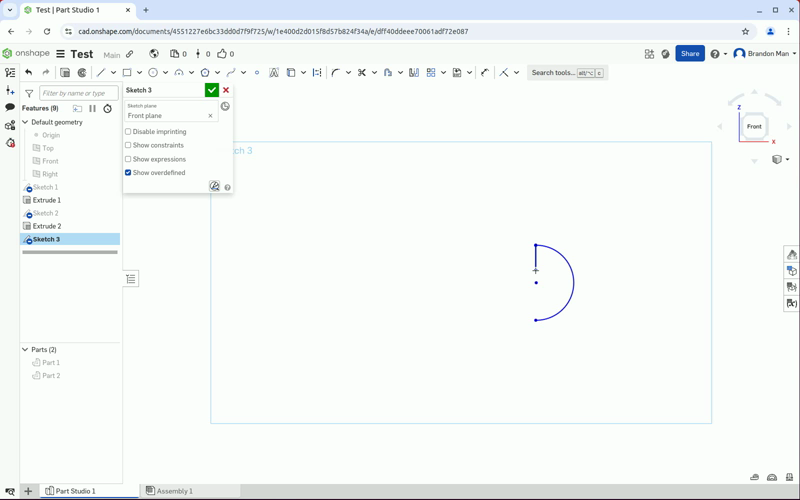
mouse_move(535, 270)
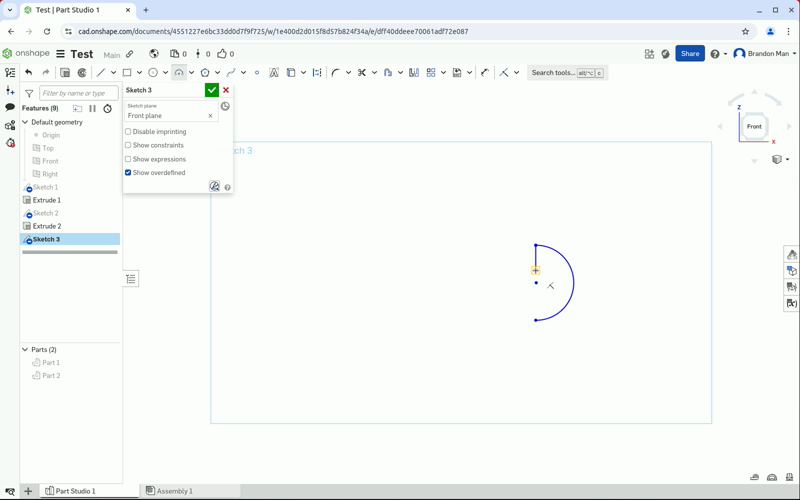
click(535, 270)
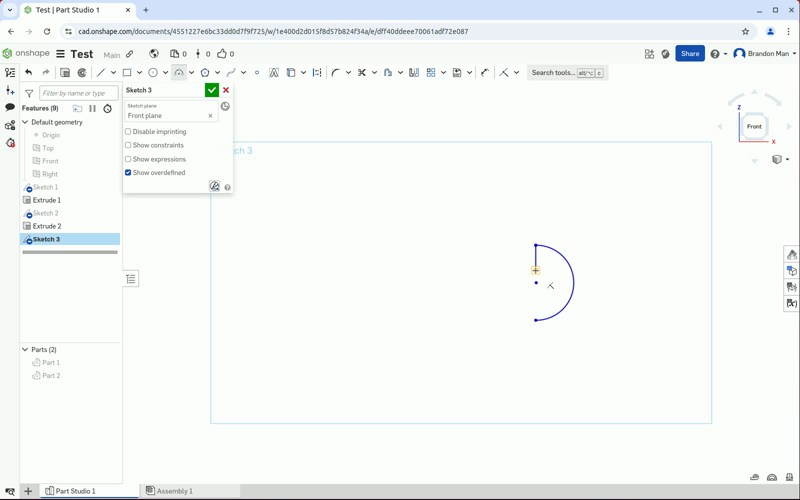
key_down(shift)
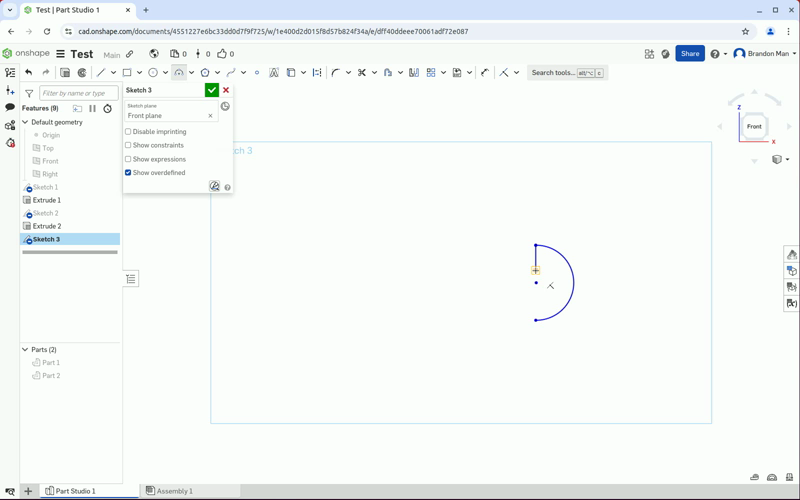
mouse_move(535, 294)
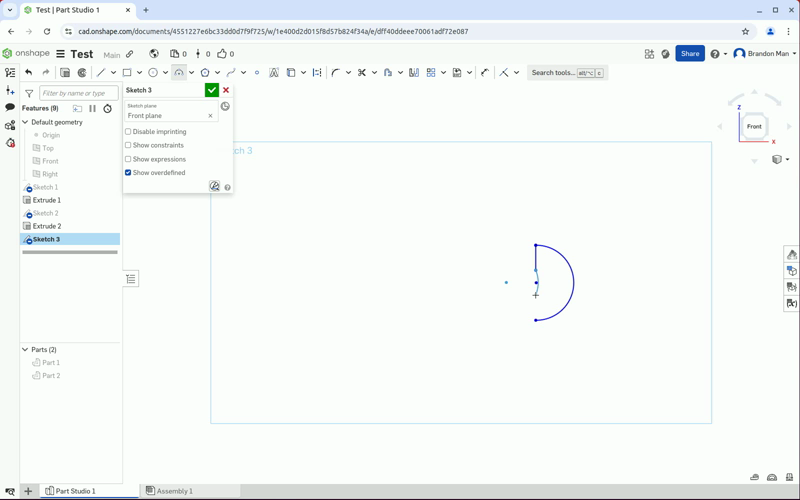
click(535, 294)
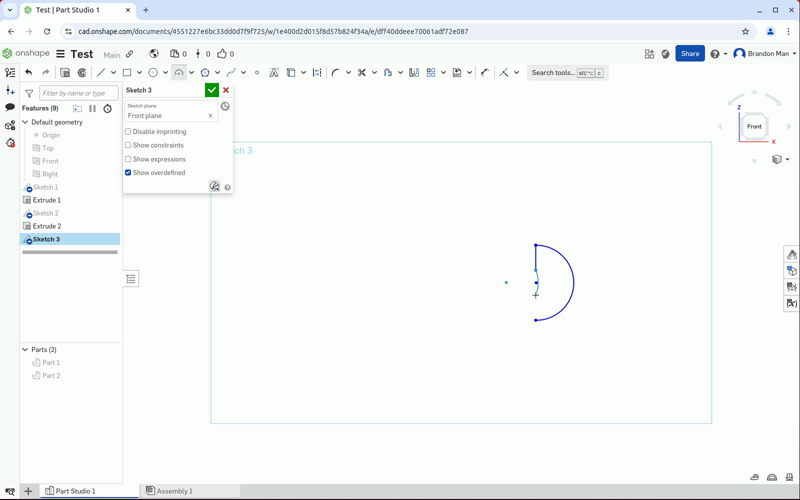
mouse_move(548, 282)
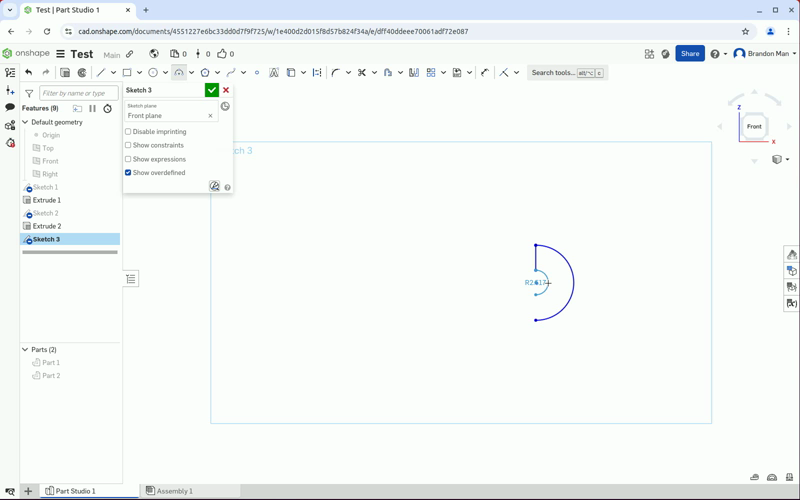
click(548, 282)
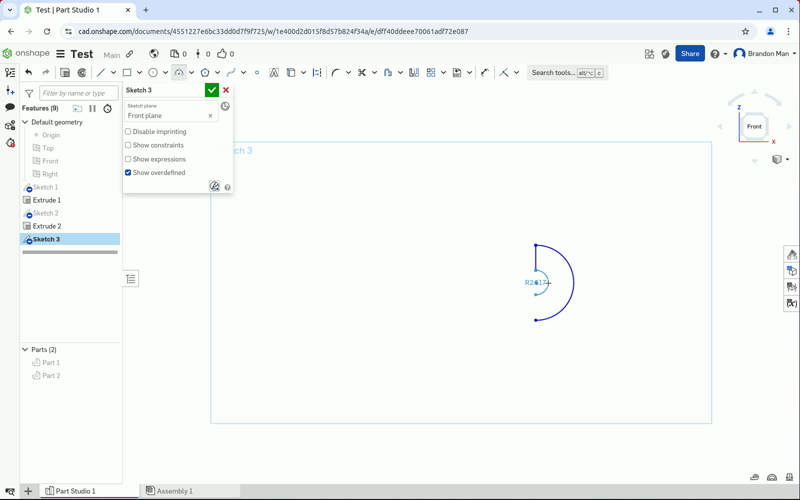
key_up(shift)
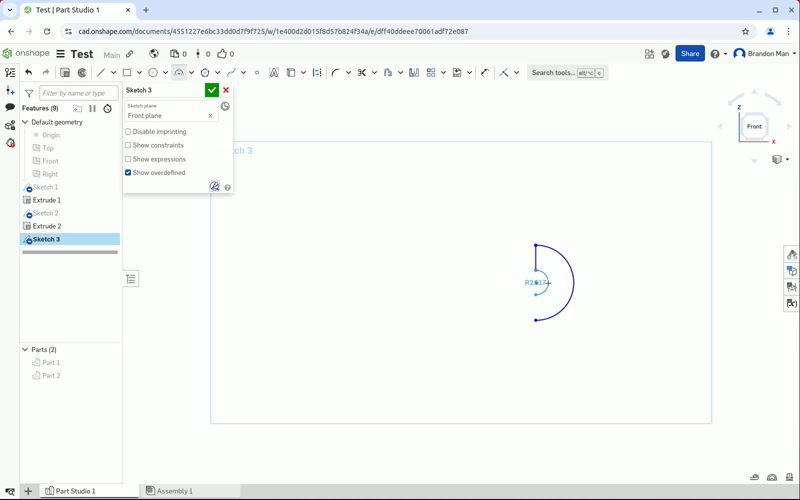
key(esc)
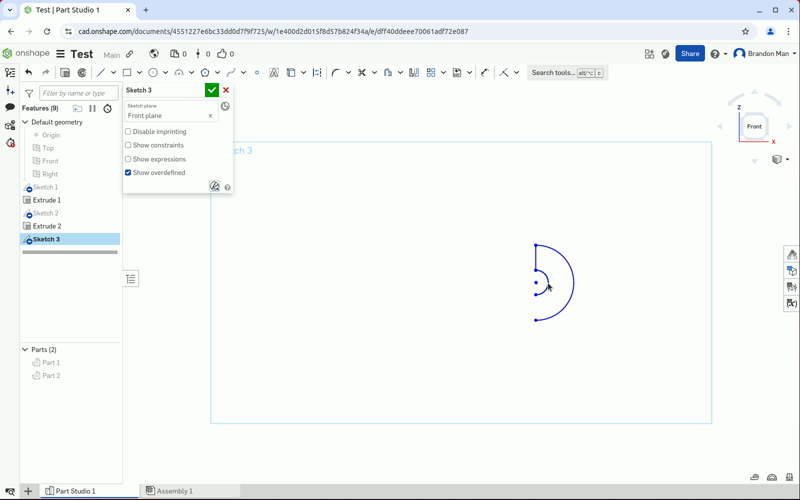
key(l)
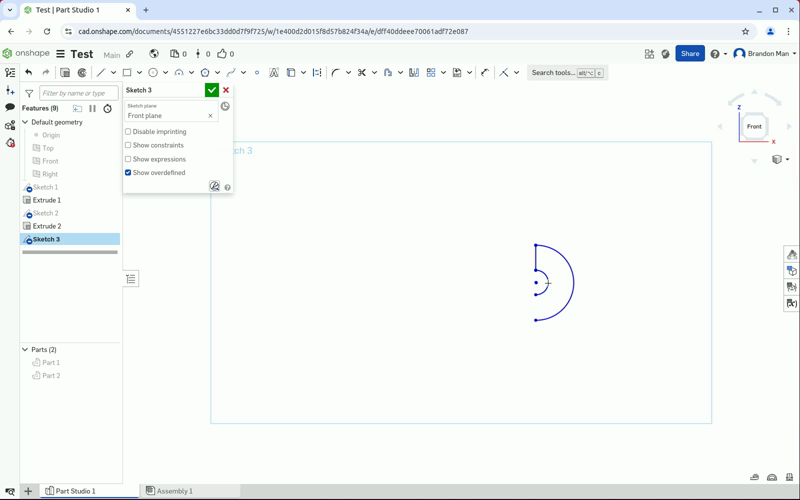
mouse_move(535, 294)
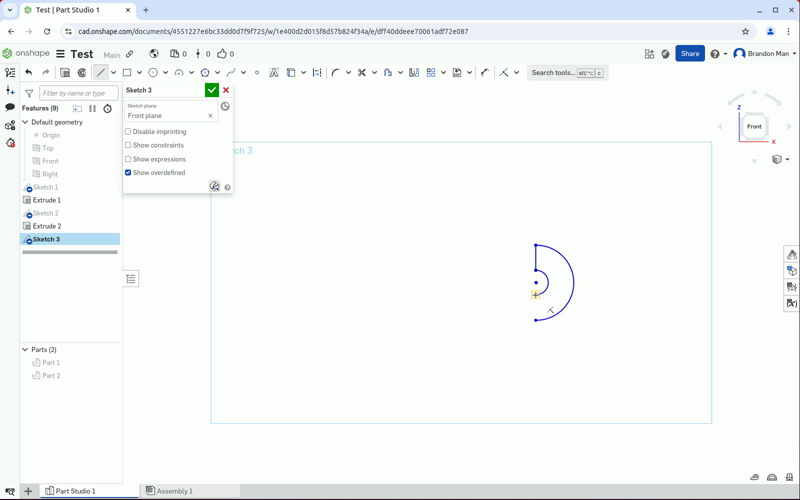
click(535, 294)
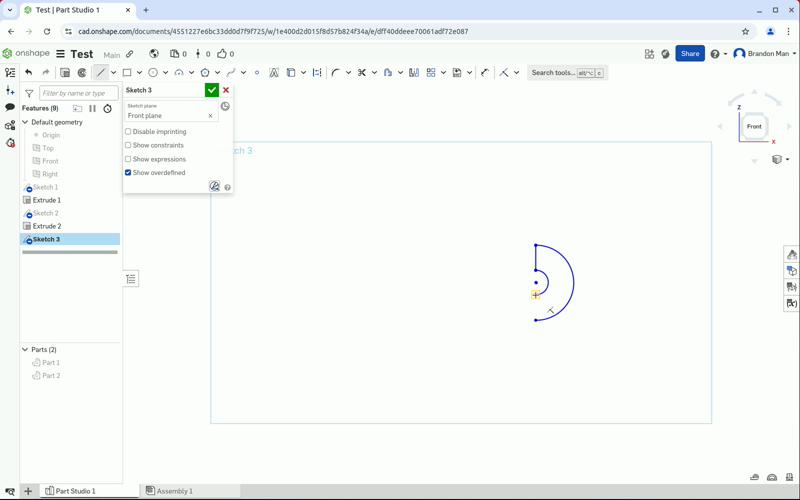
mouse_move(565, 294)
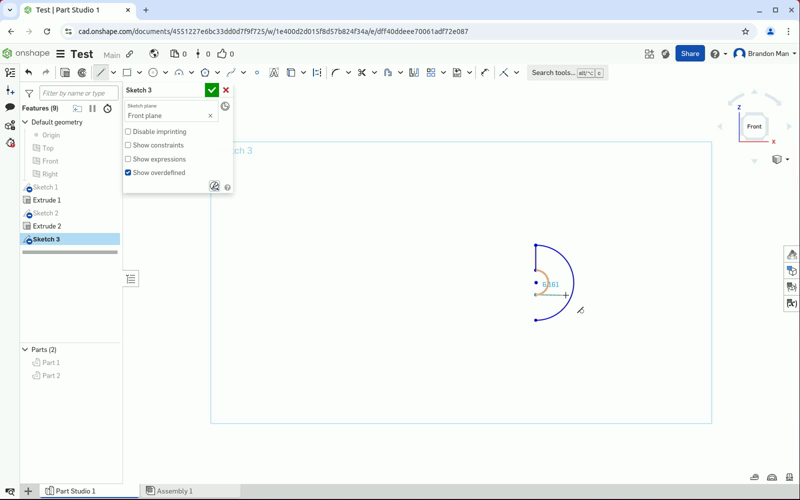
key_down(shift)
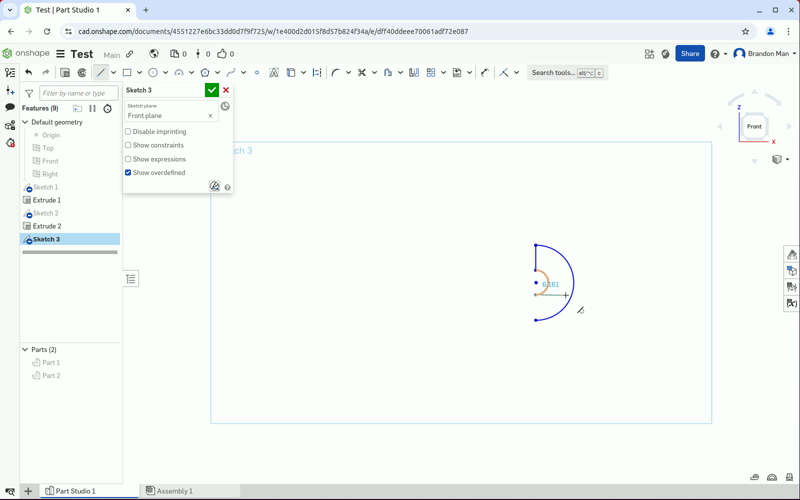
mouse_move(535, 320)
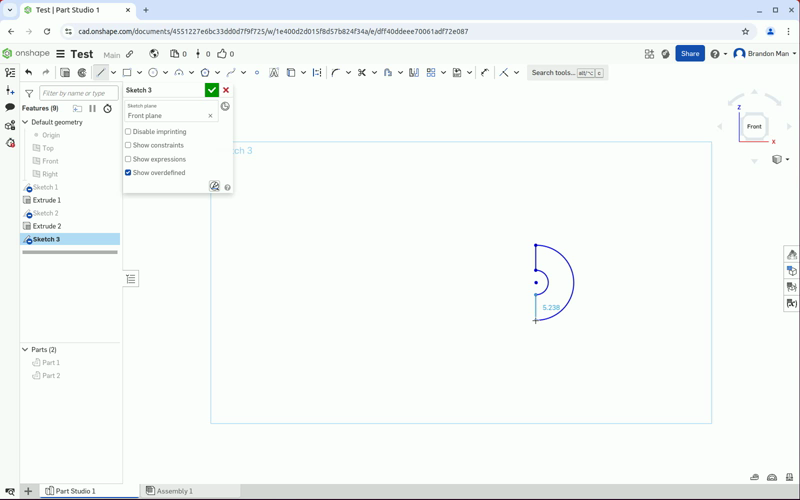
key_up(shift)
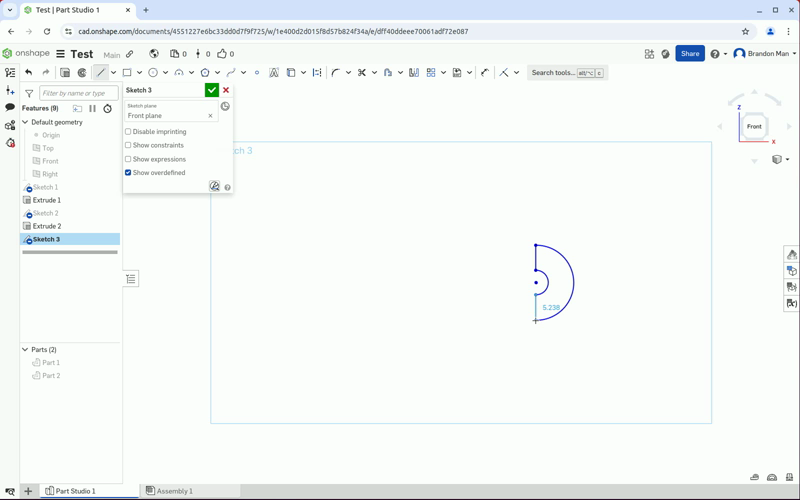
click(535, 320)
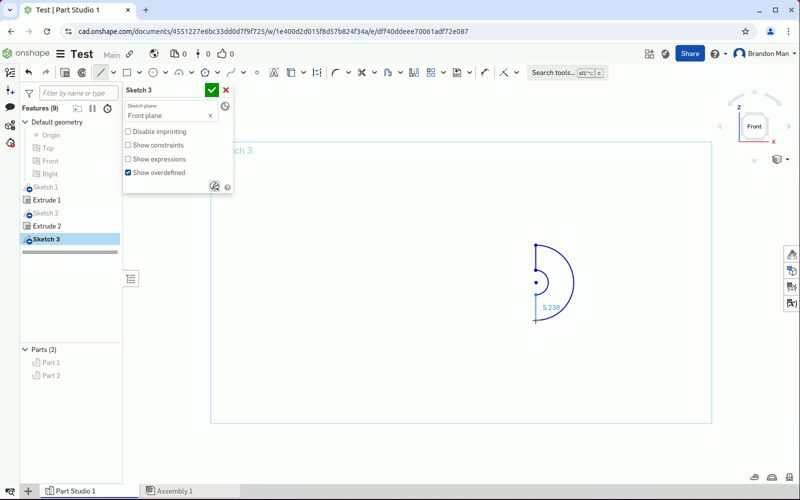
key(esc)
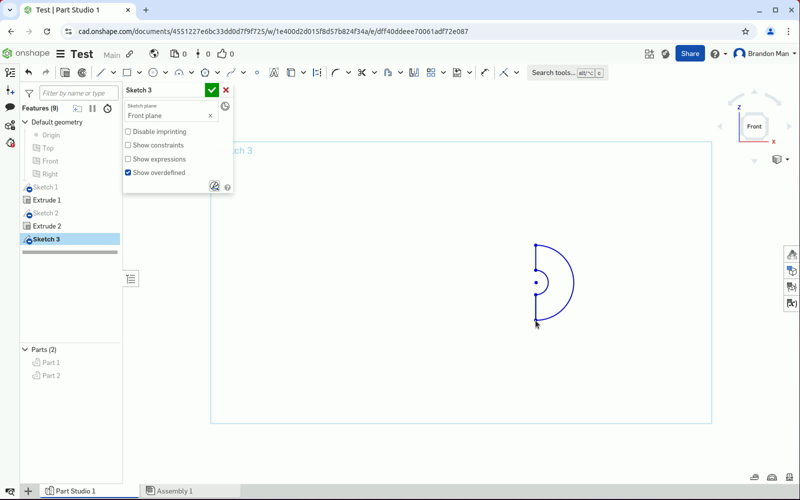
mouse_move(555, 290)
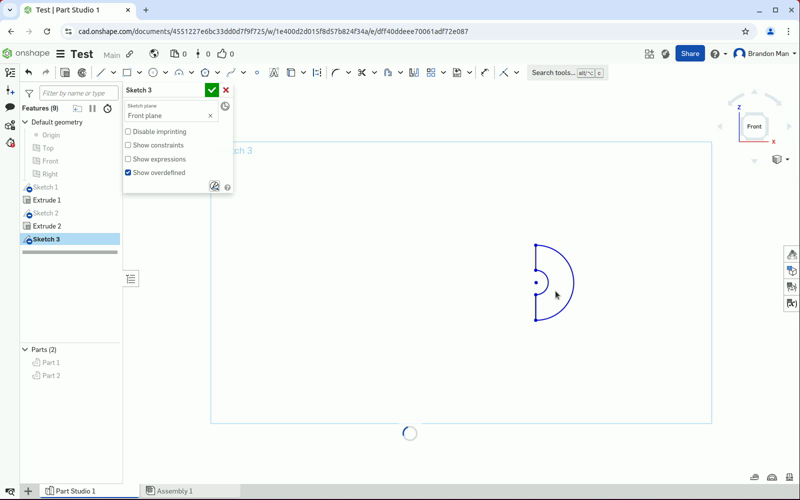
scroll(6)
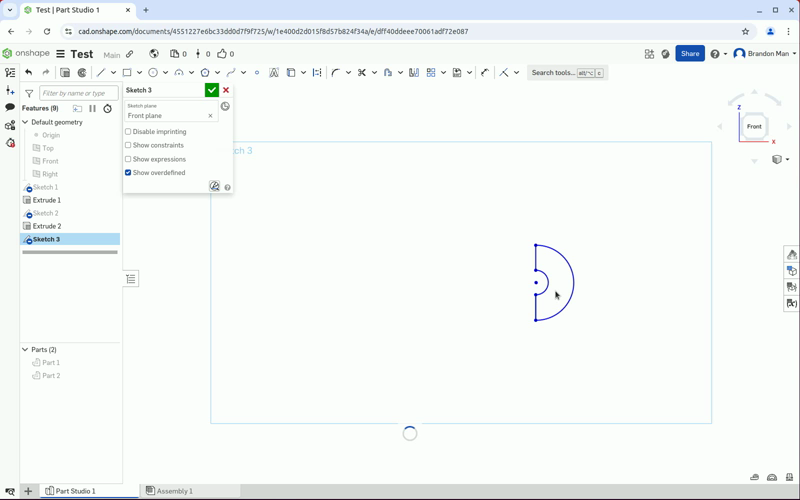
scroll(6)
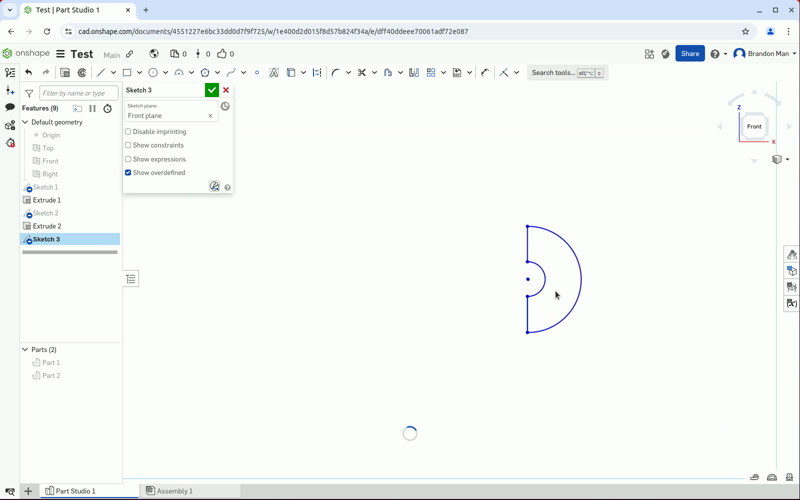
scroll(6)
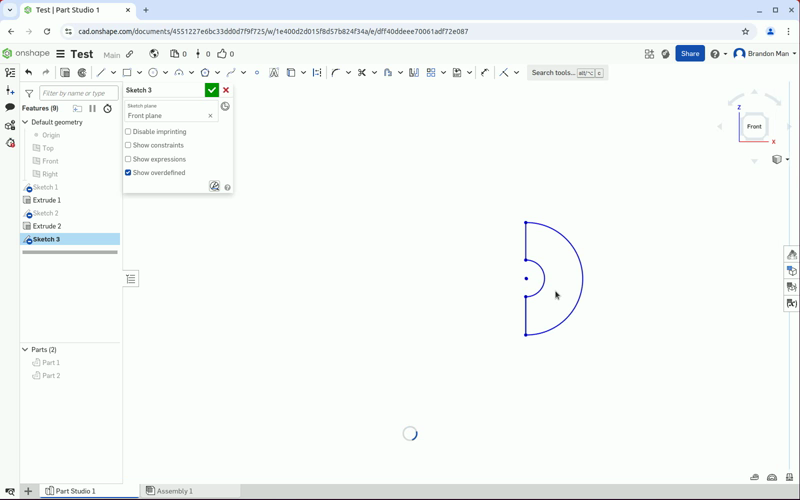
scroll(6)
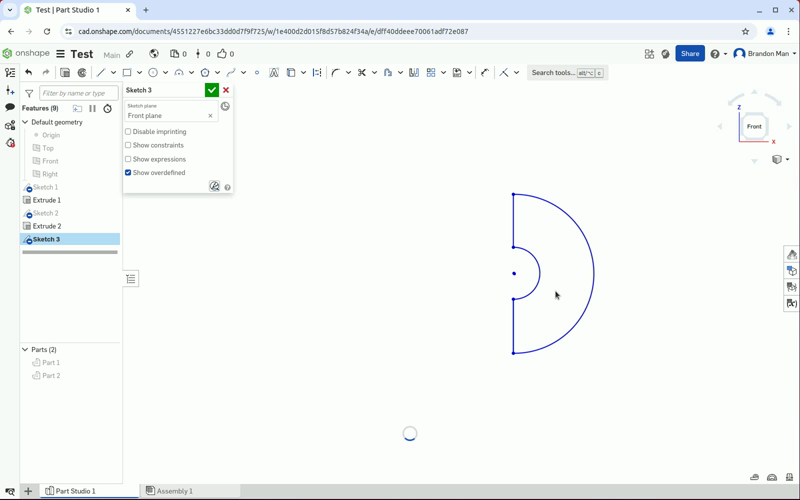
scroll(6)
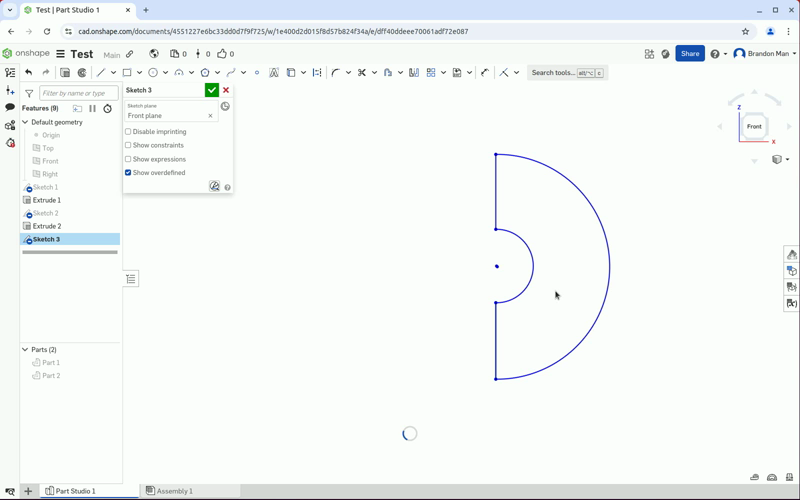
scroll(6)
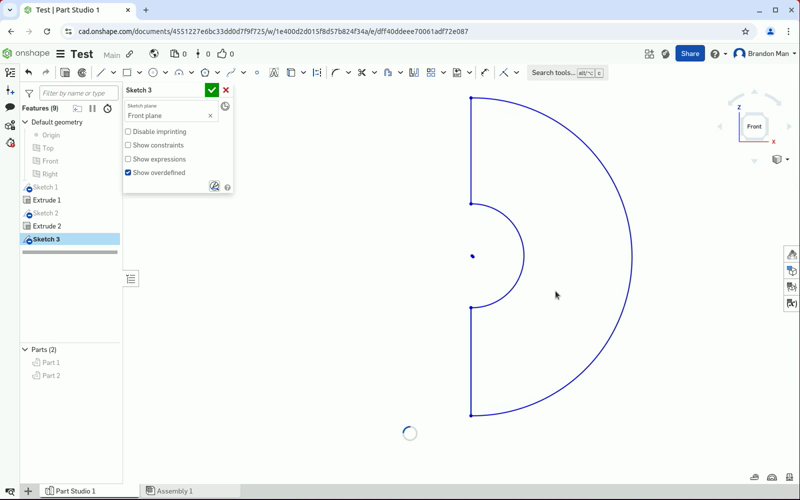
scroll(6)
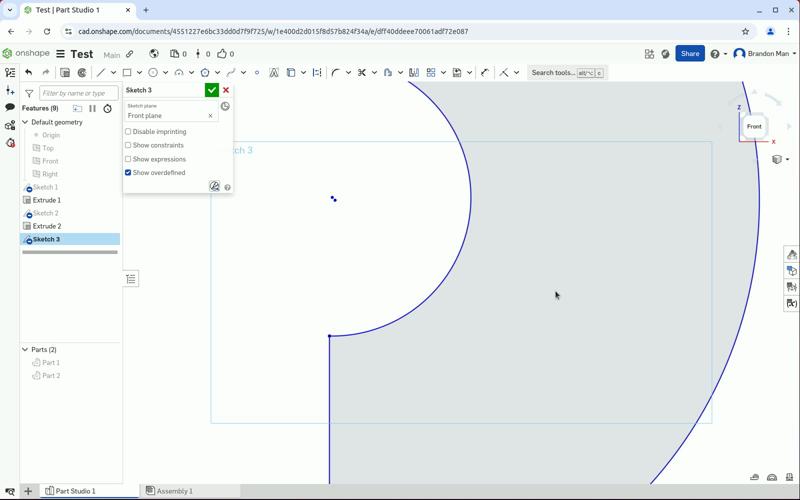
click(555, 290)
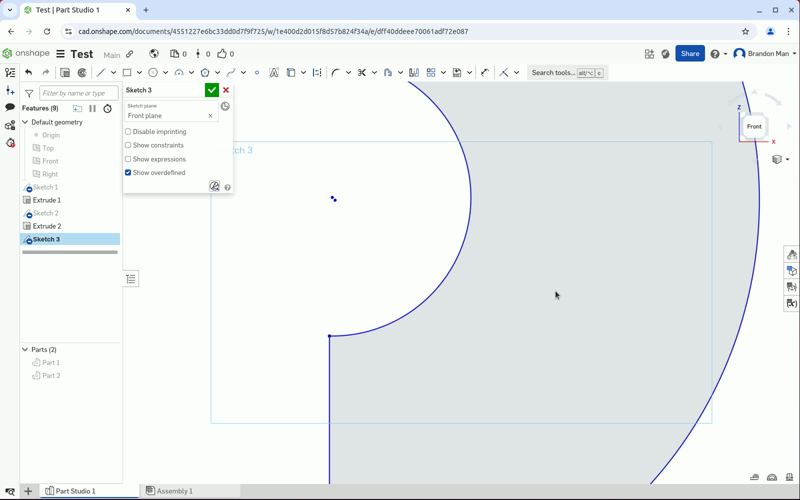
scroll(-6)
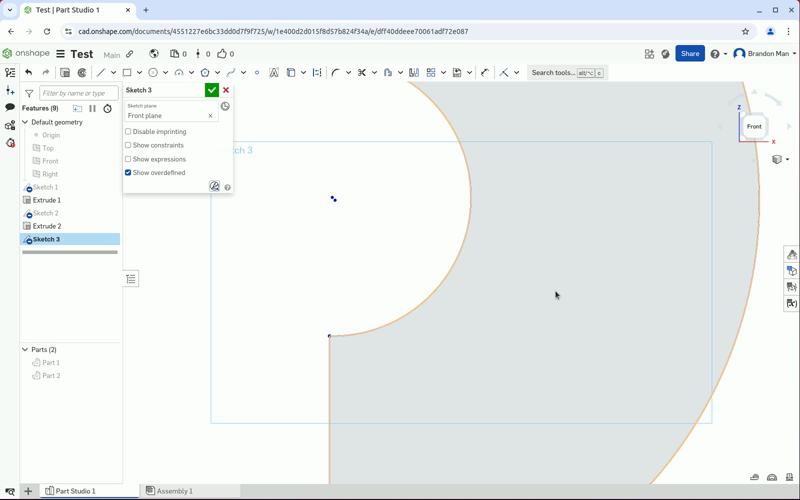
scroll(-6)
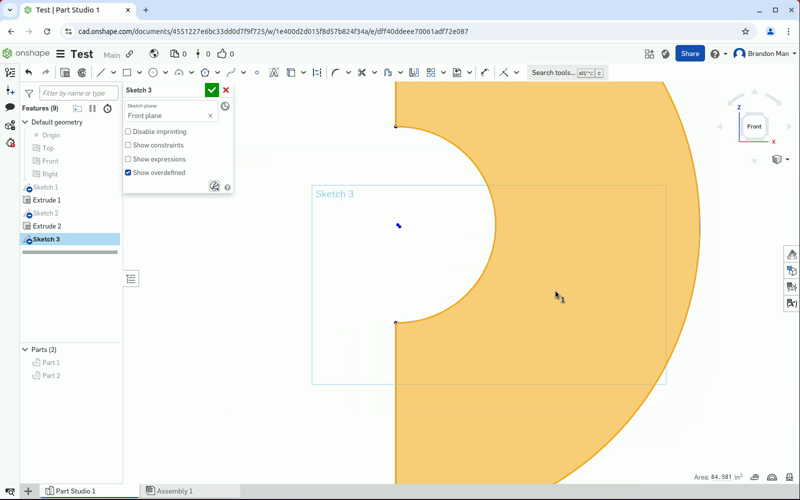
scroll(-6)
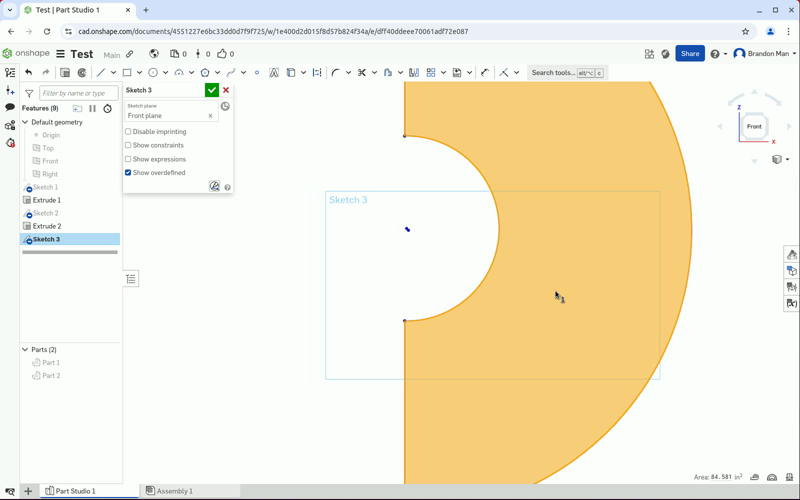
scroll(-6)
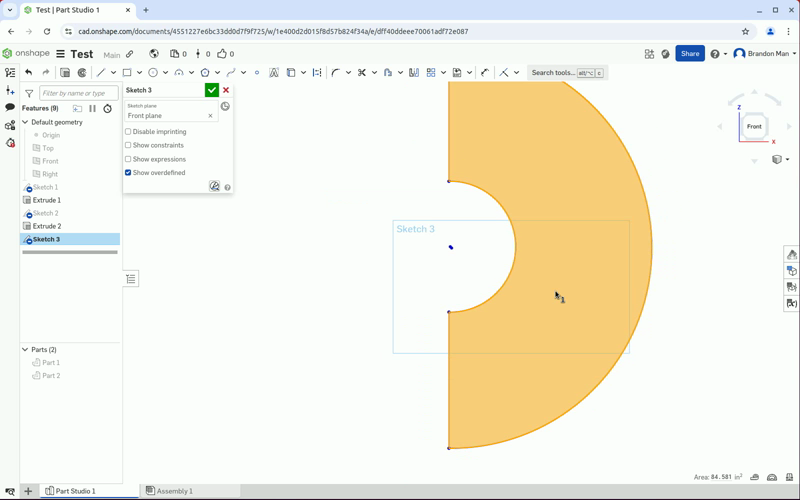
scroll(-6)
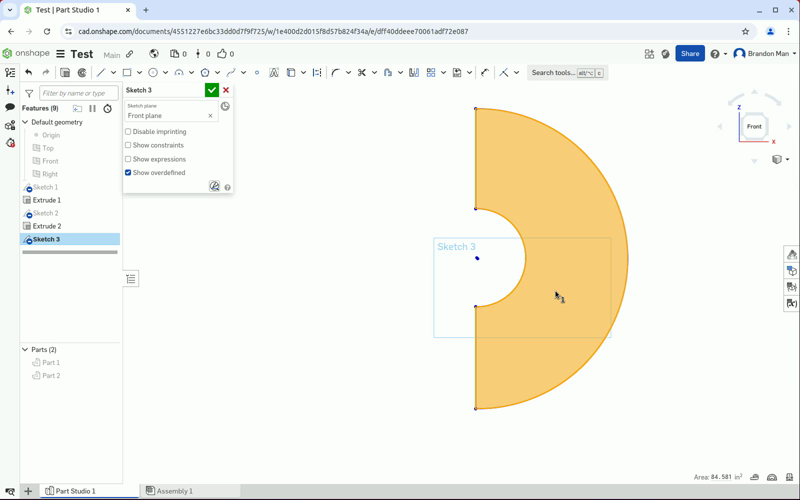
scroll(-6)
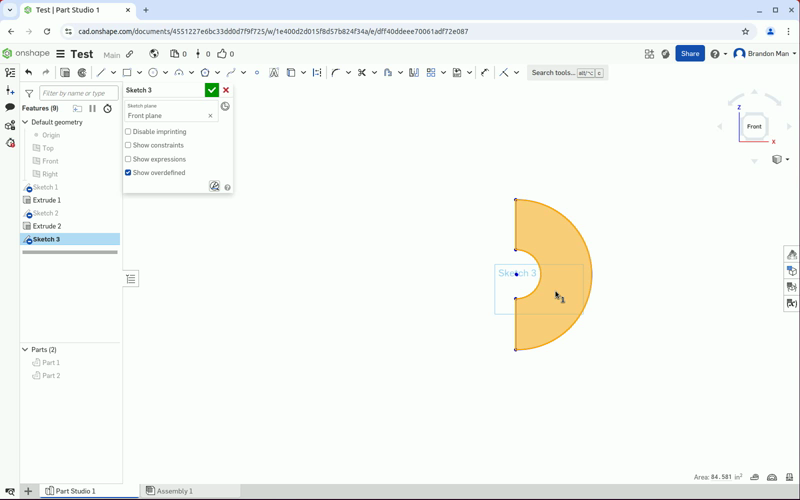
scroll(-6)
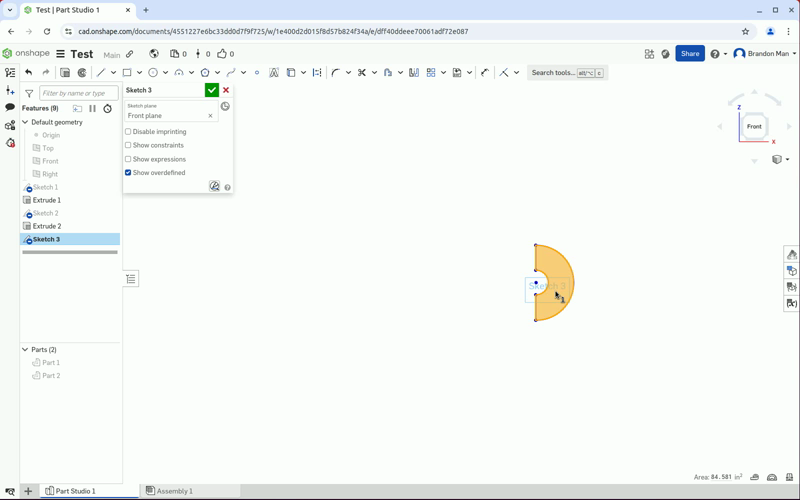
mouse_move(73, 352)
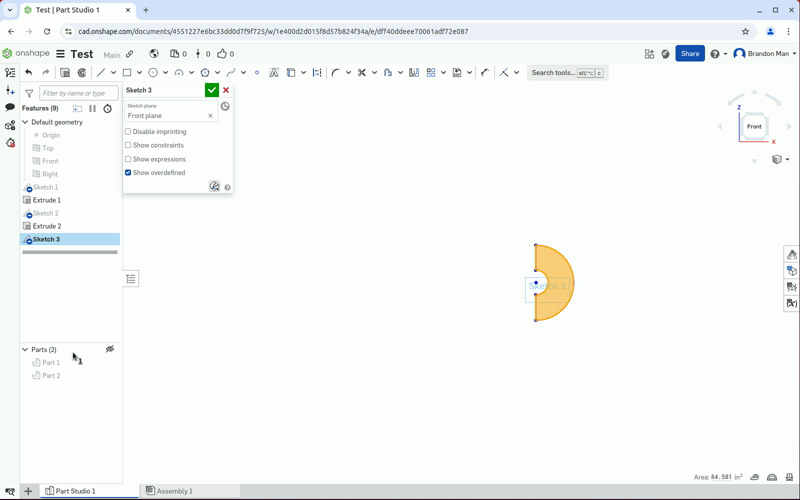
key(shift+y)
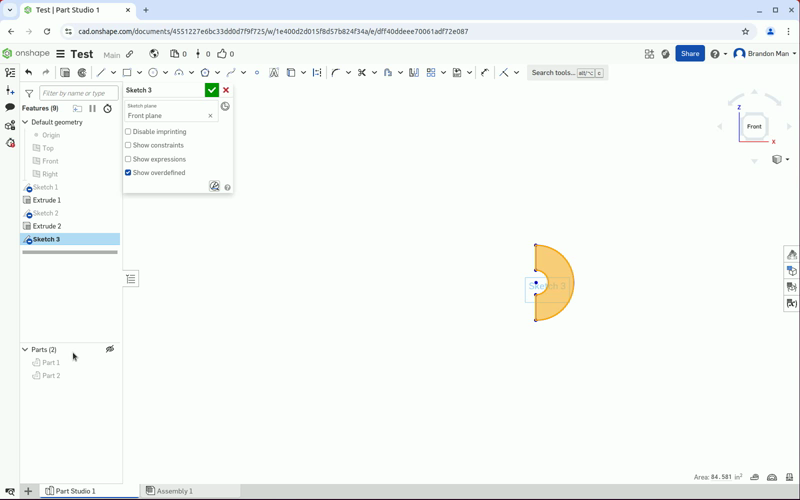
key(shift+e)
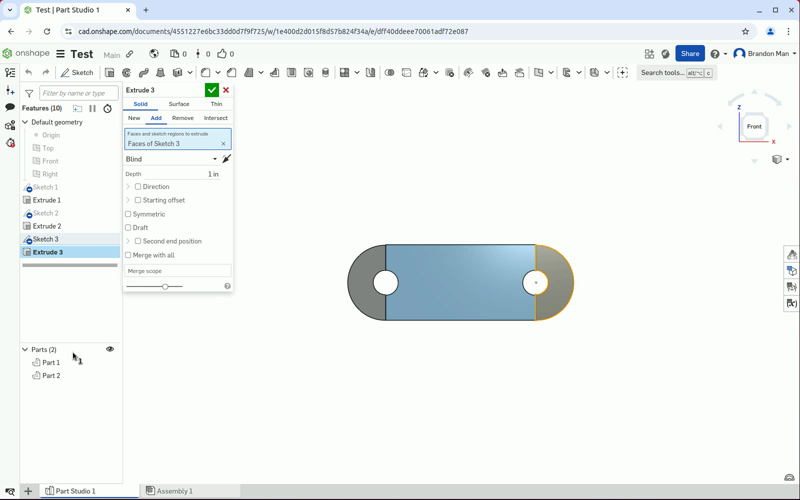
mouse_move(143, 106)
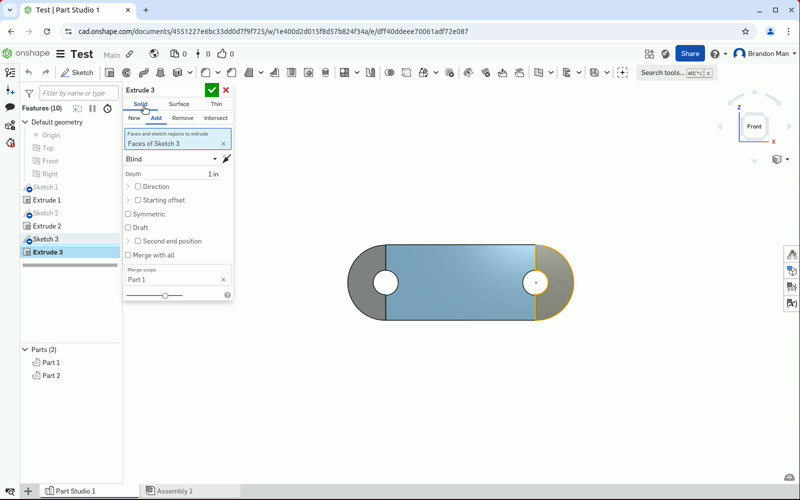
click(143, 106)
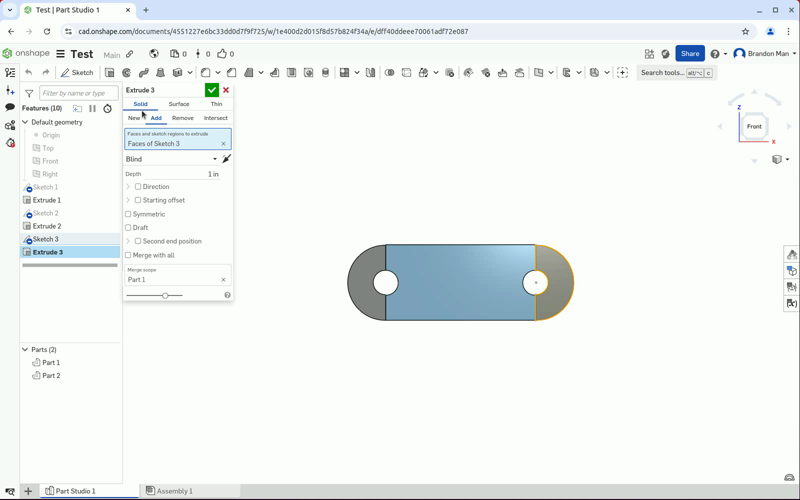
mouse_move(137, 120)
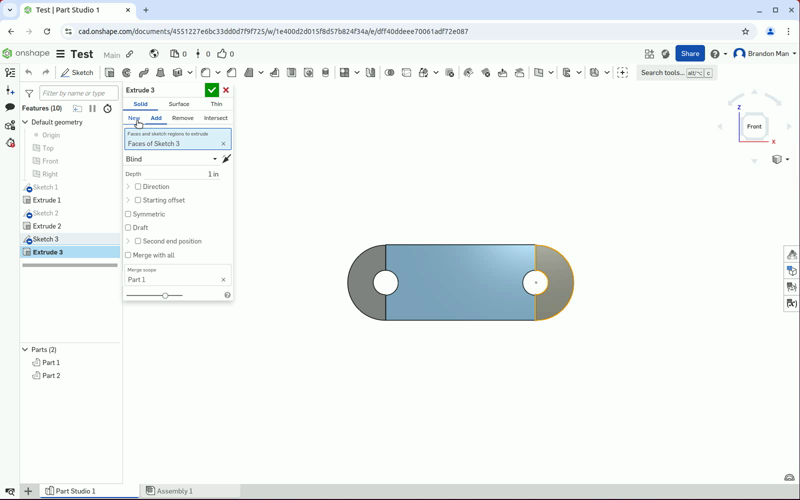
click(137, 120)
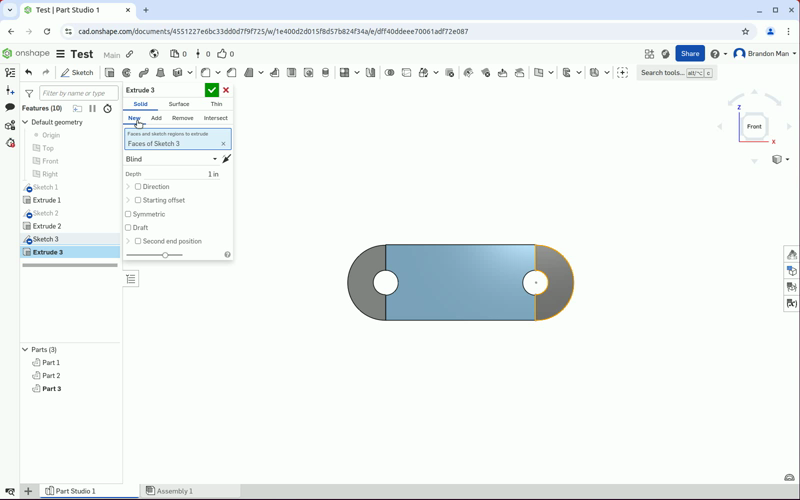
key(tab, 4)
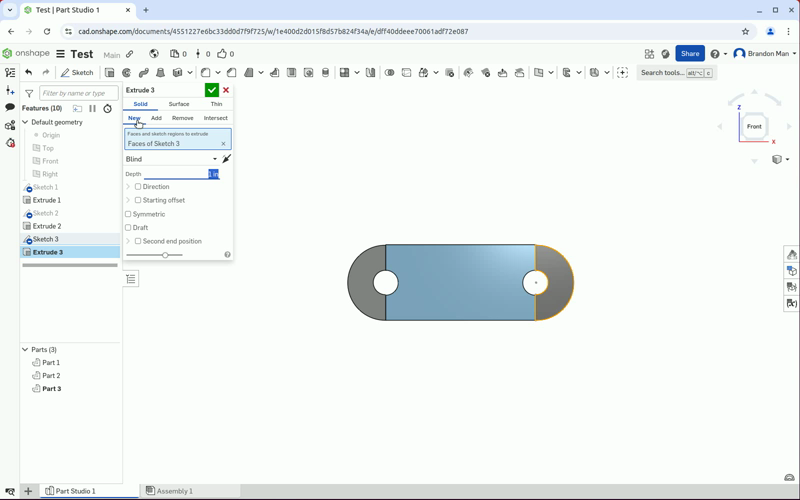
text(5.055)
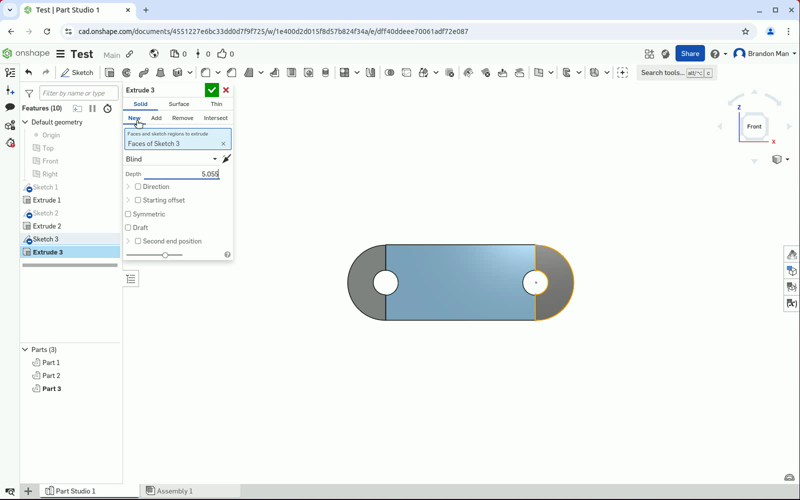
key(enter)
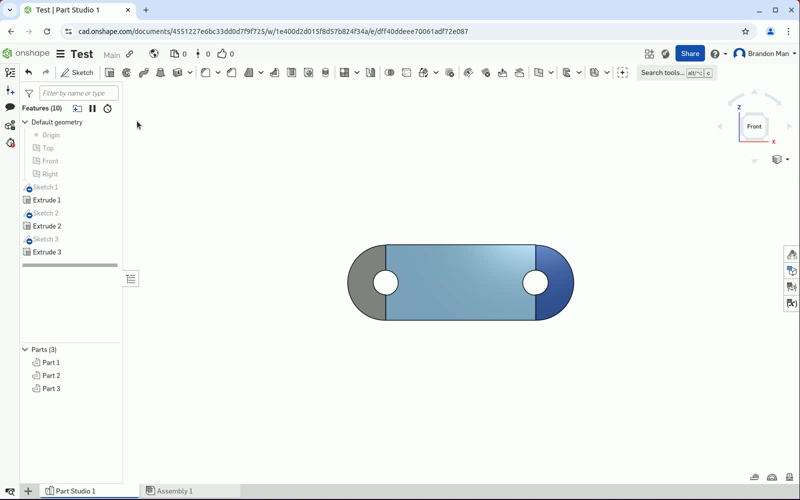
key(shift+h)
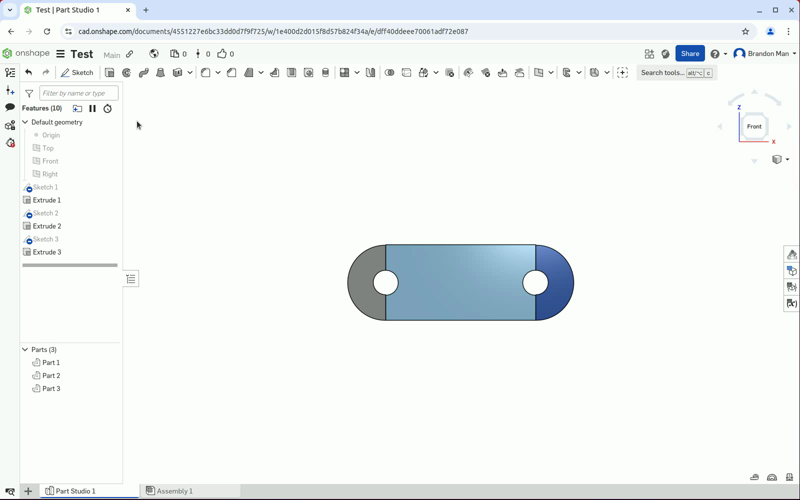
key(shift+h)
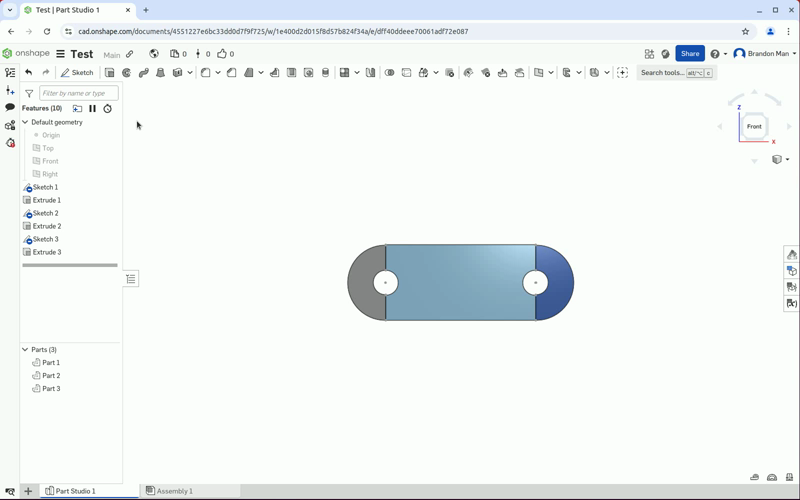
key(shift+7)
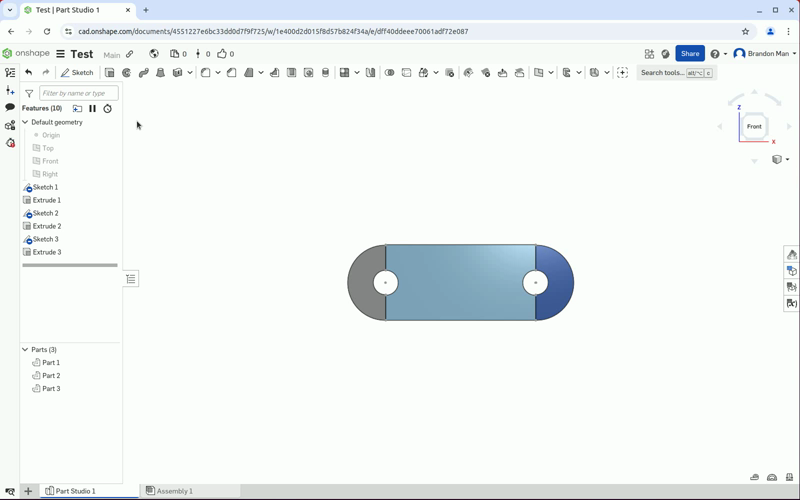
key(left, 2)
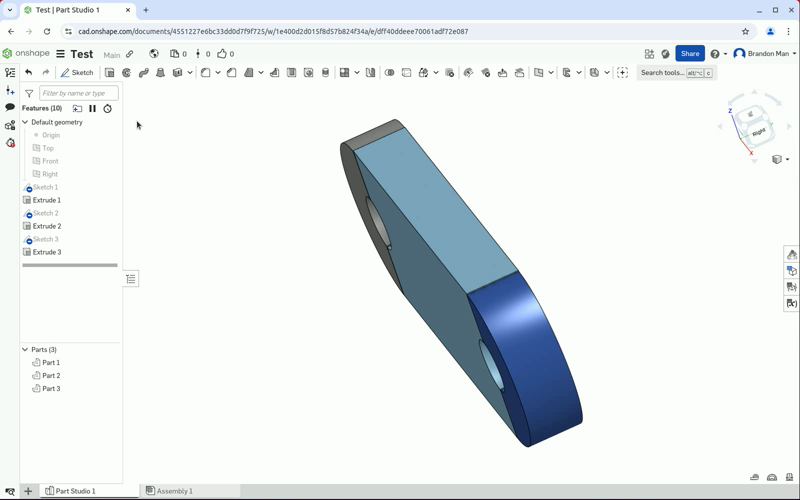
key(down, 2)
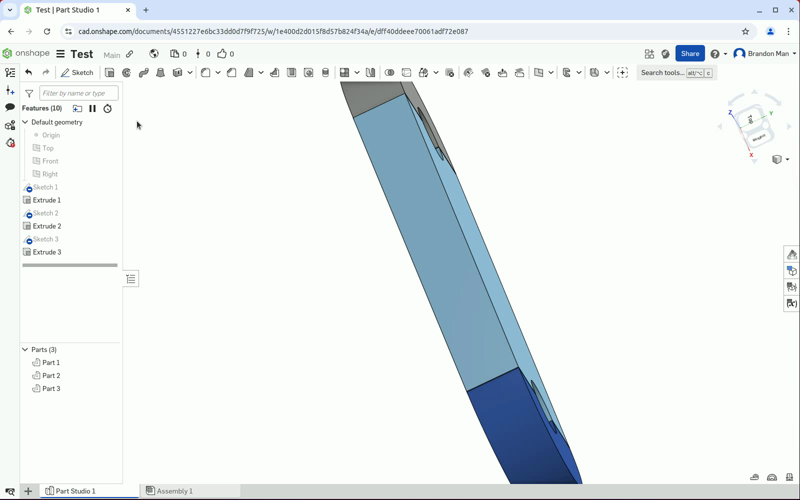
key(up, 2)
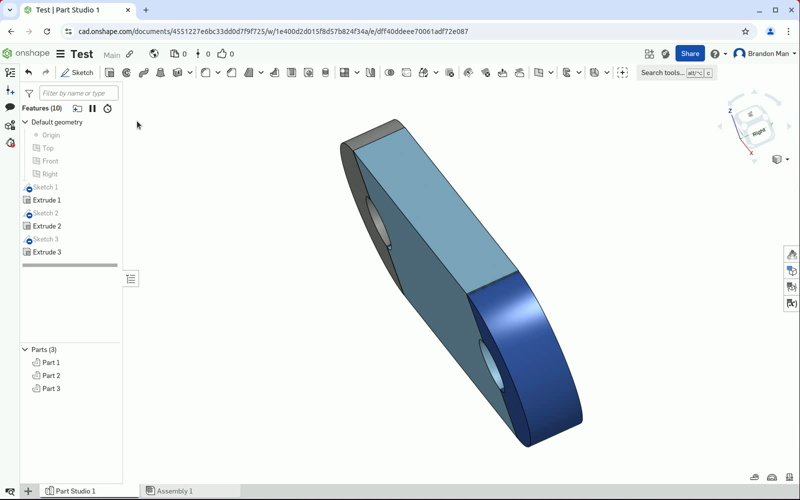
key(right, 2)
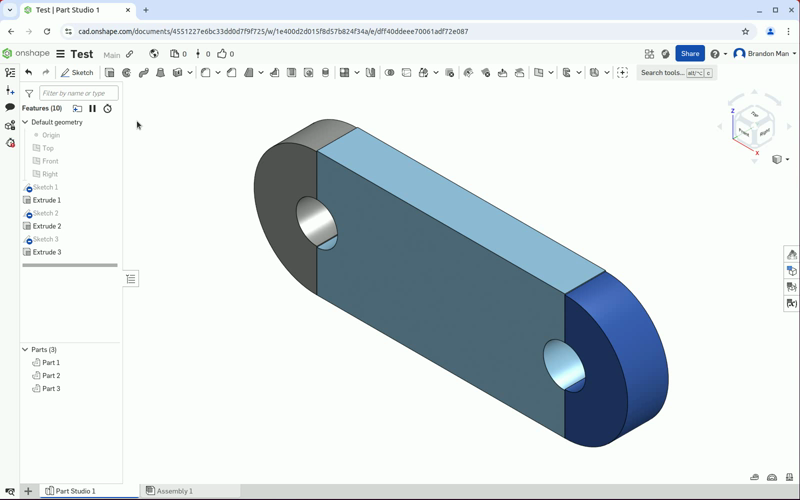
mouse_move(73, 189)
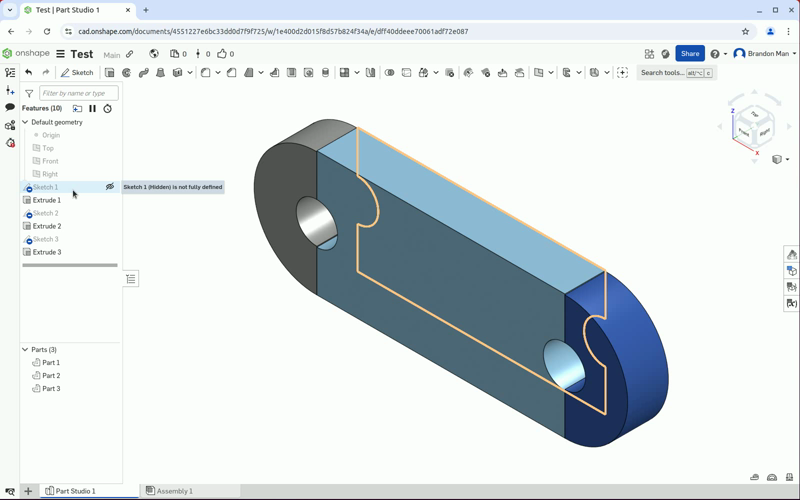
click(73, 189)